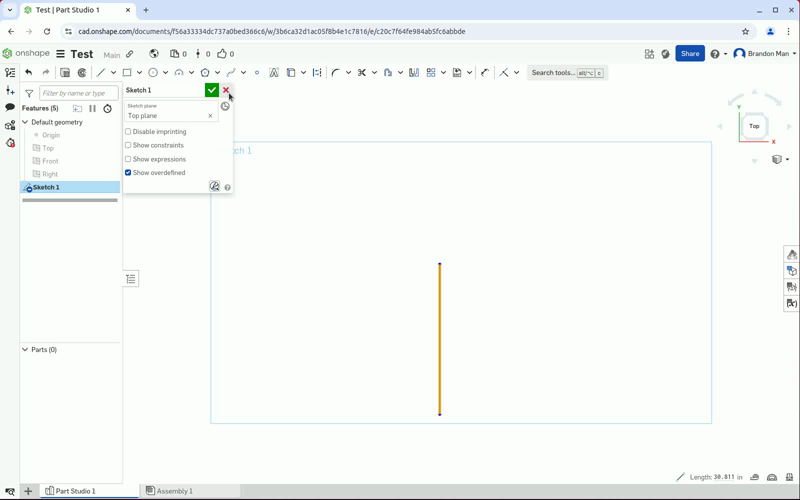
key(shift+h)
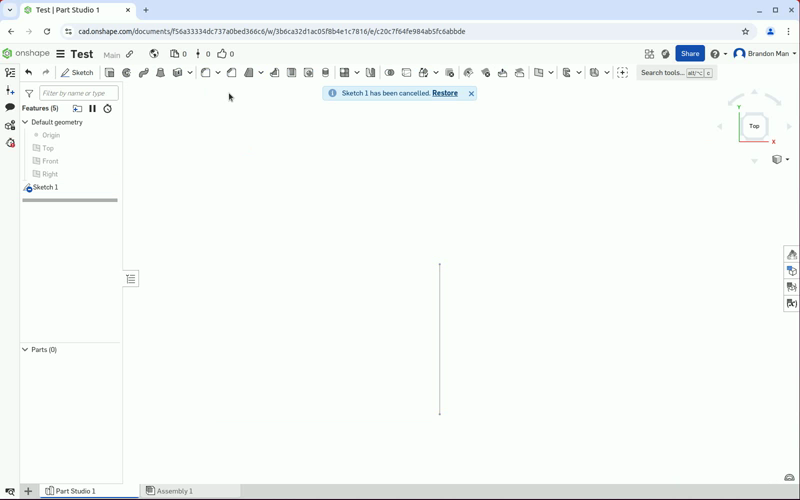
key(shift+s)
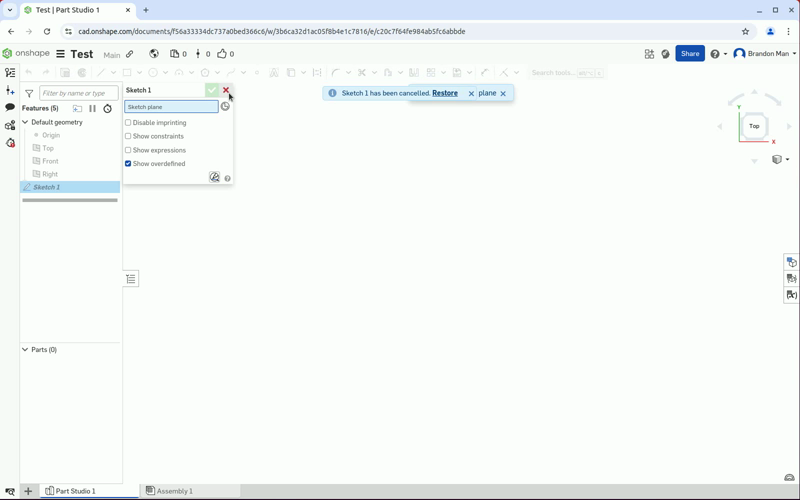
mouse_move(73, 150)
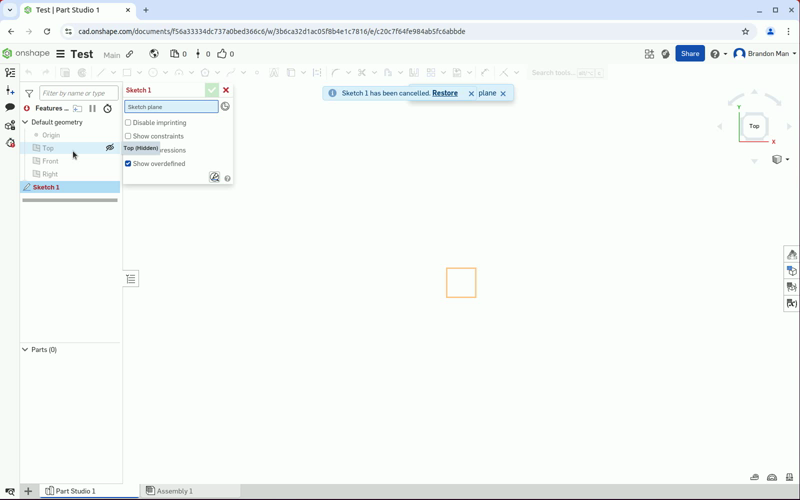
click(73, 150)
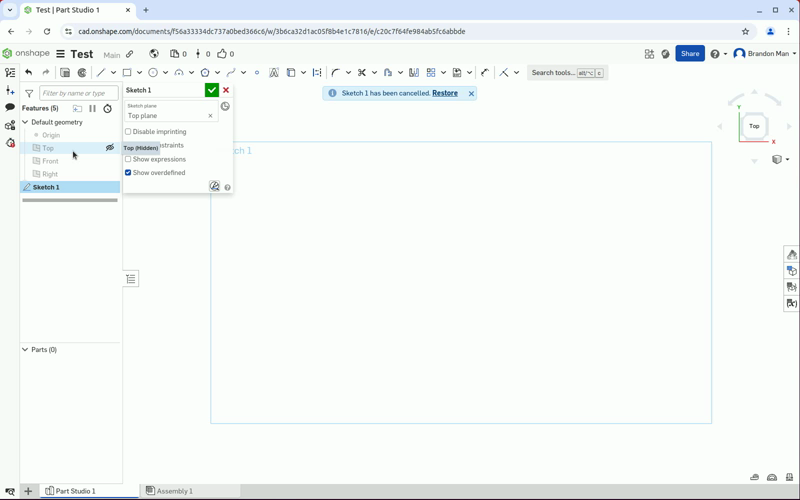
mouse_move(73, 352)
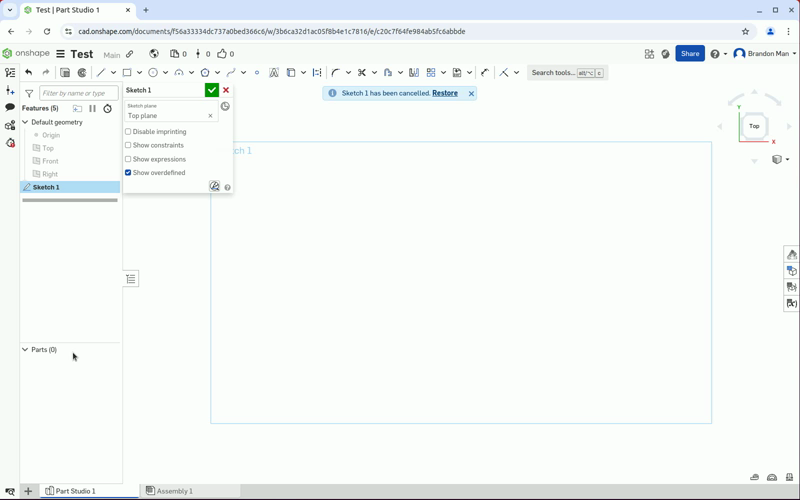
key(y)
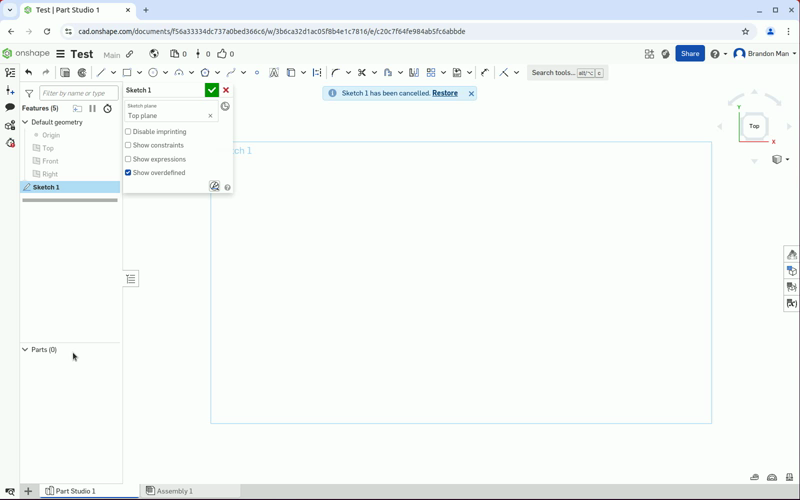
key(l)
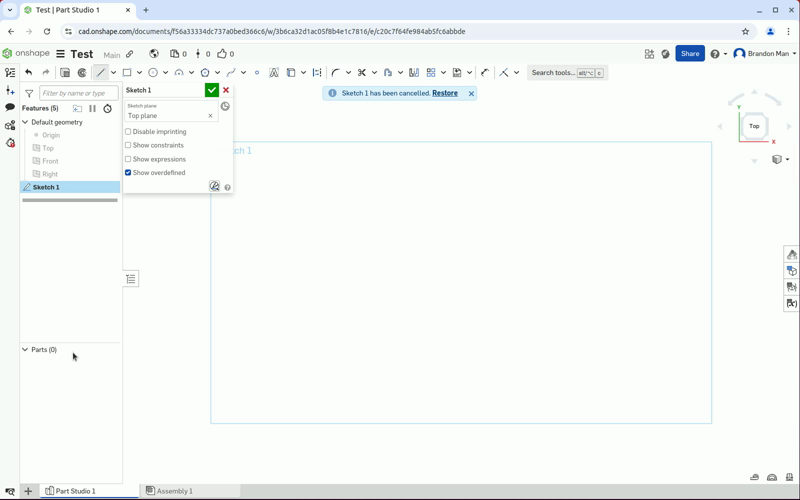
key_down(shift)
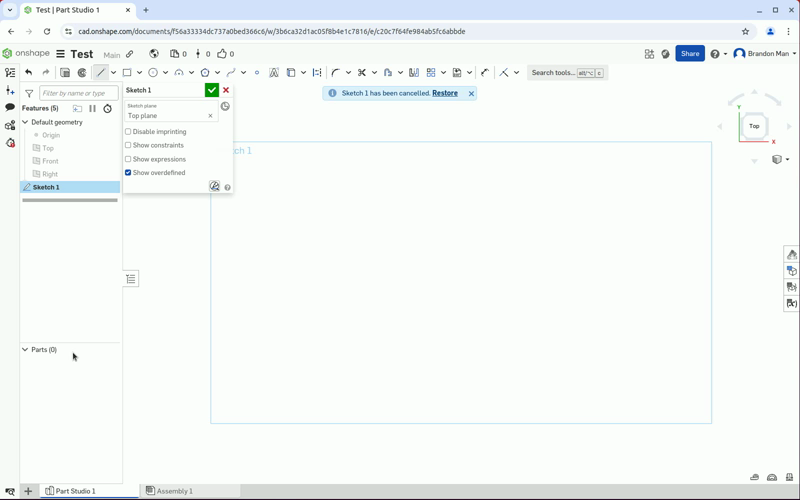
mouse_move(380, 315)
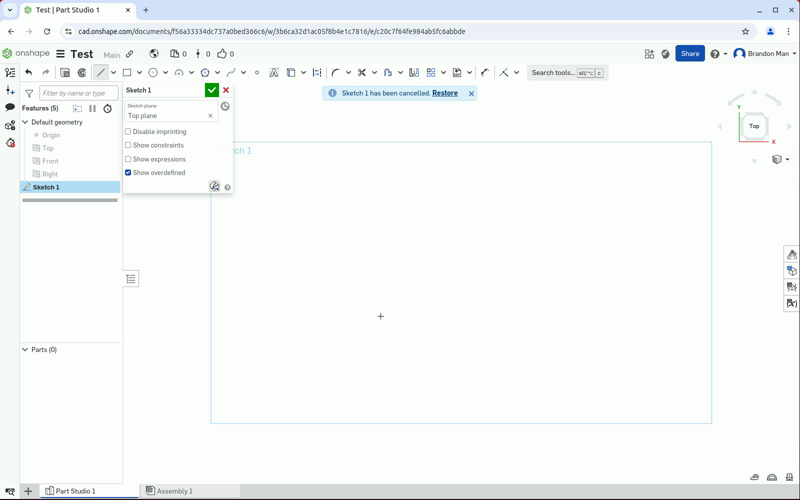
click(380, 315)
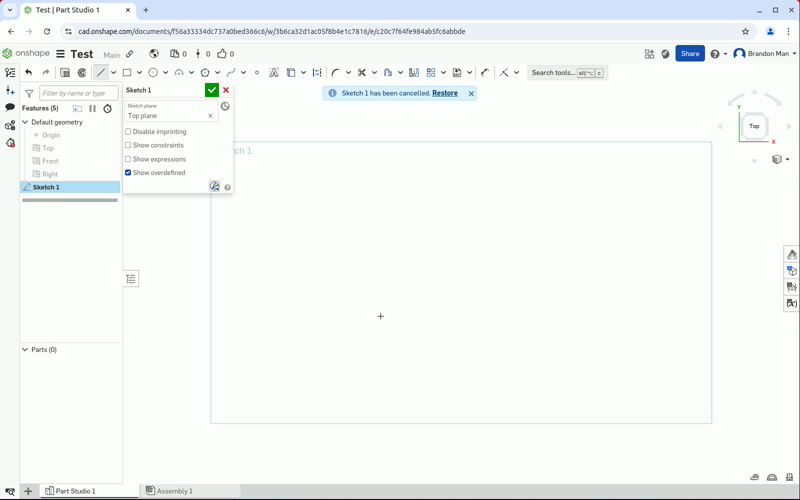
key_up(shift)
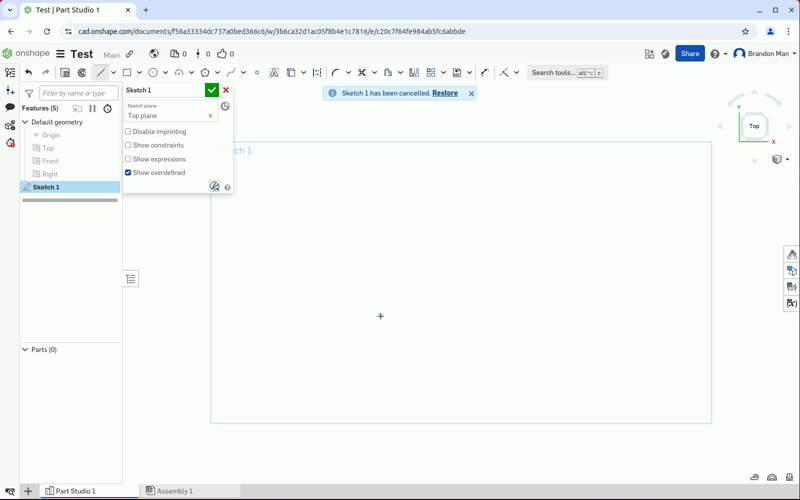
key_down(shift)
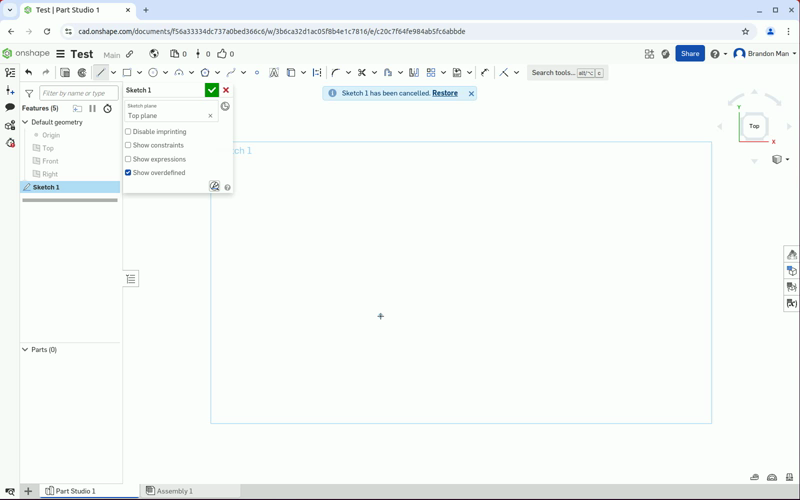
mouse_move(534, 315)
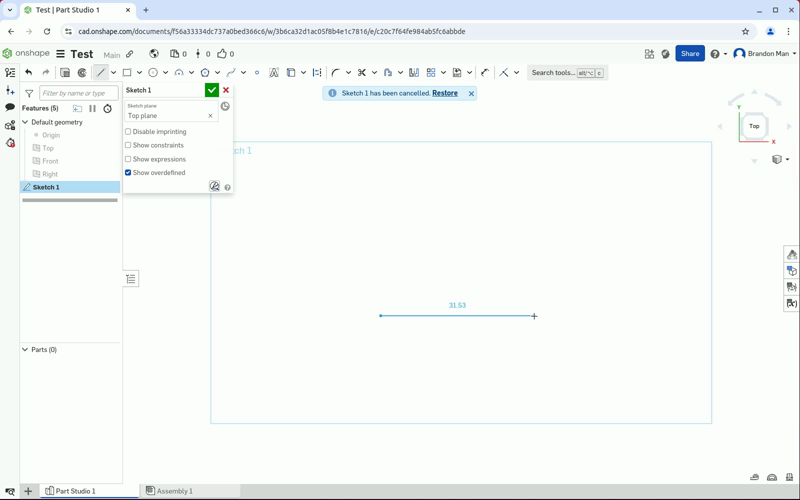
click(534, 315)
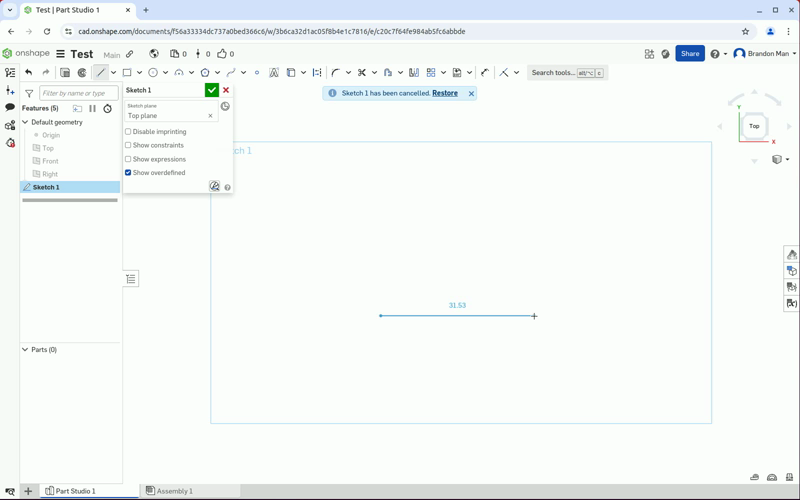
key_up(shift)
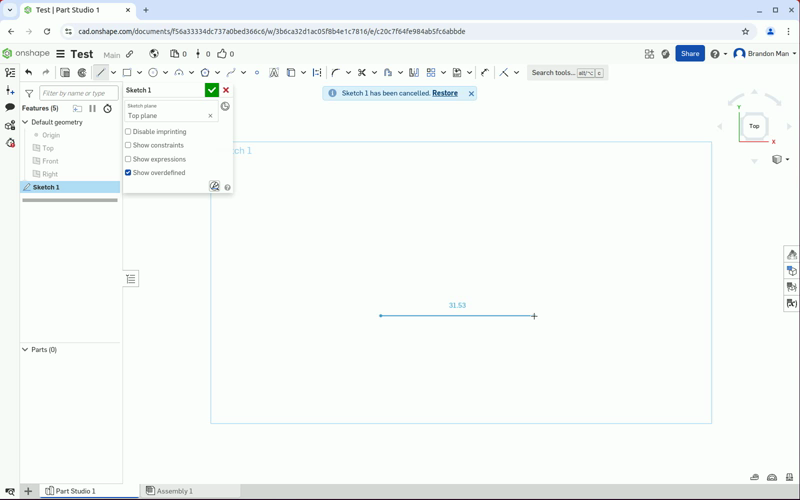
key(esc)
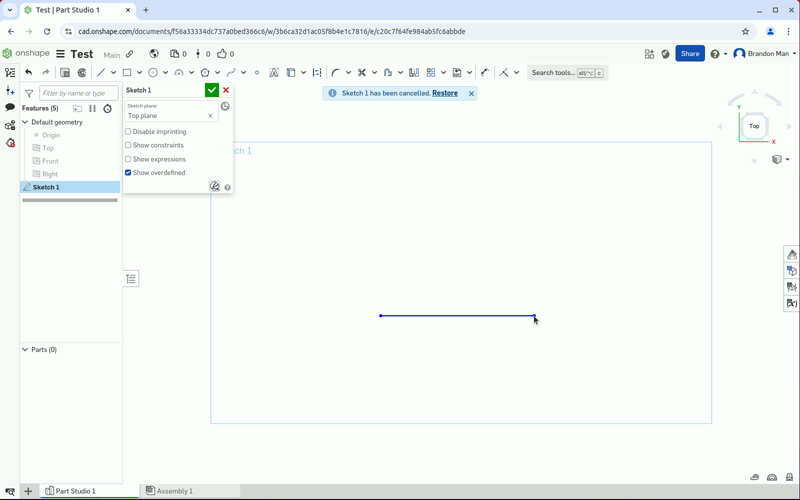
key(a)
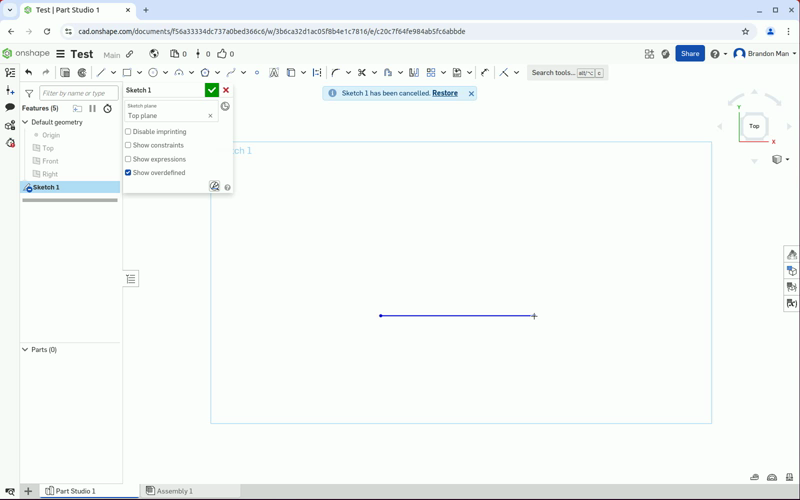
mouse_move(534, 315)
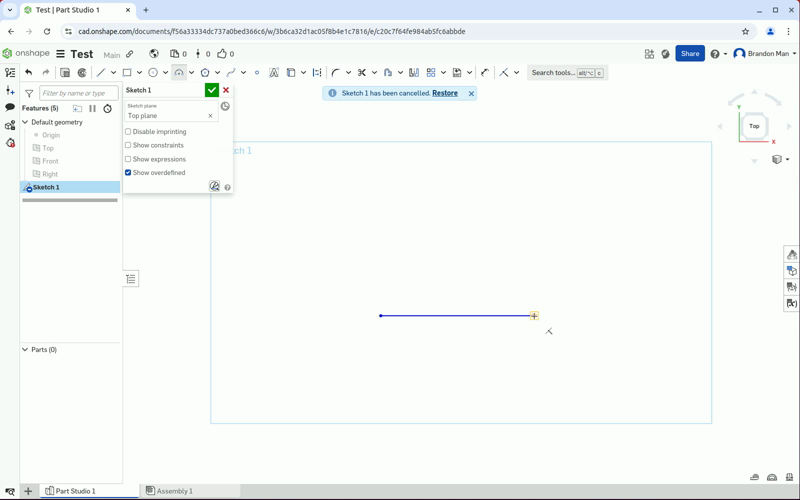
click(534, 315)
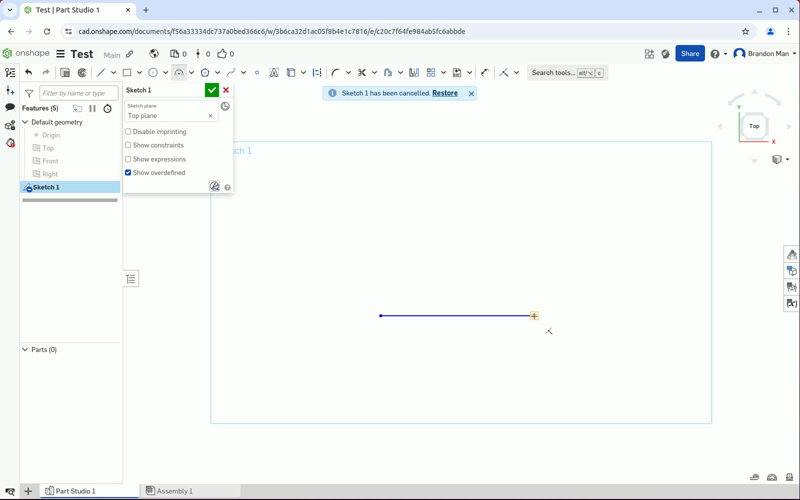
key_down(shift)
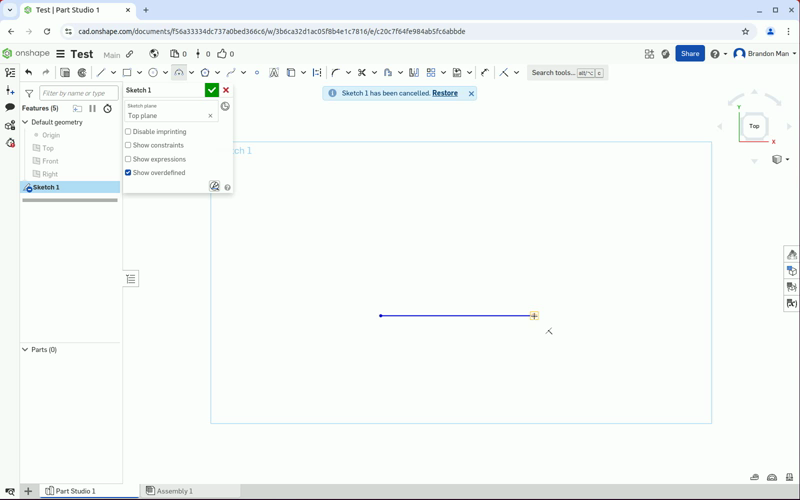
mouse_move(534, 249)
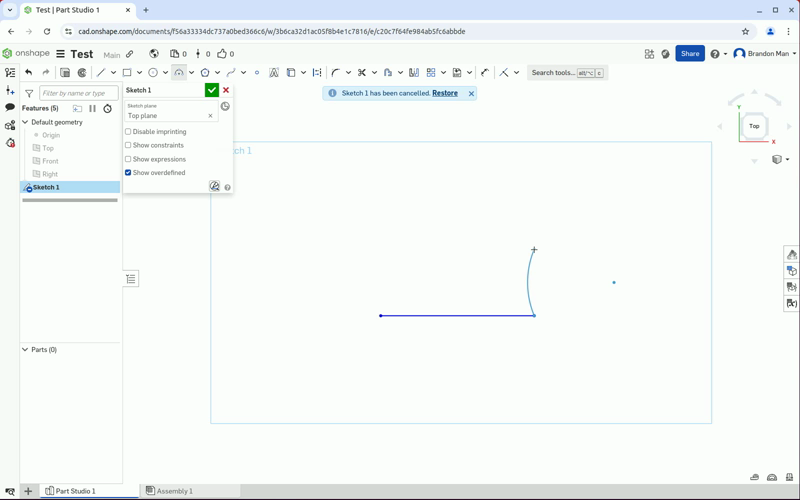
click(534, 249)
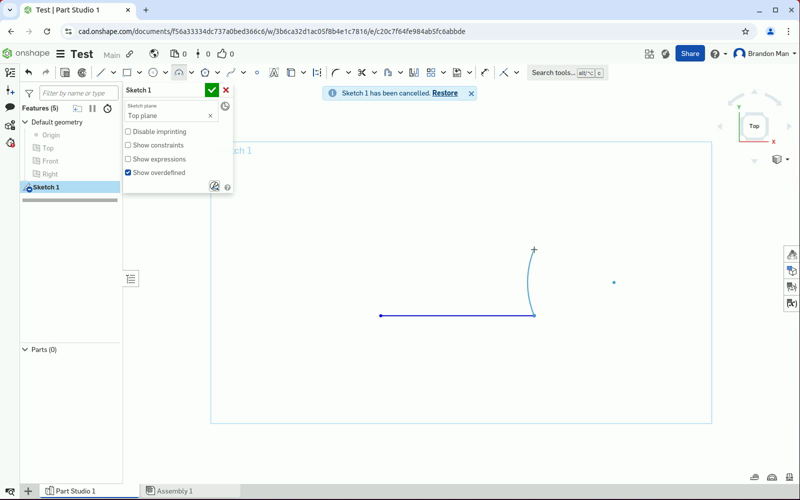
mouse_move(567, 282)
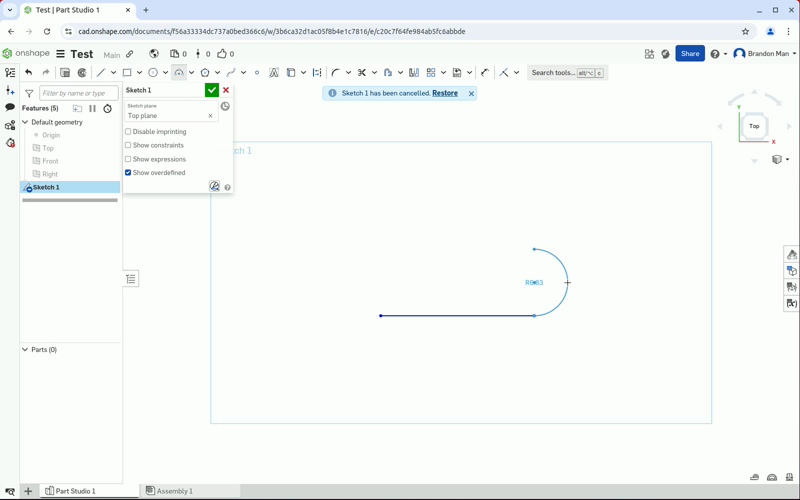
click(567, 282)
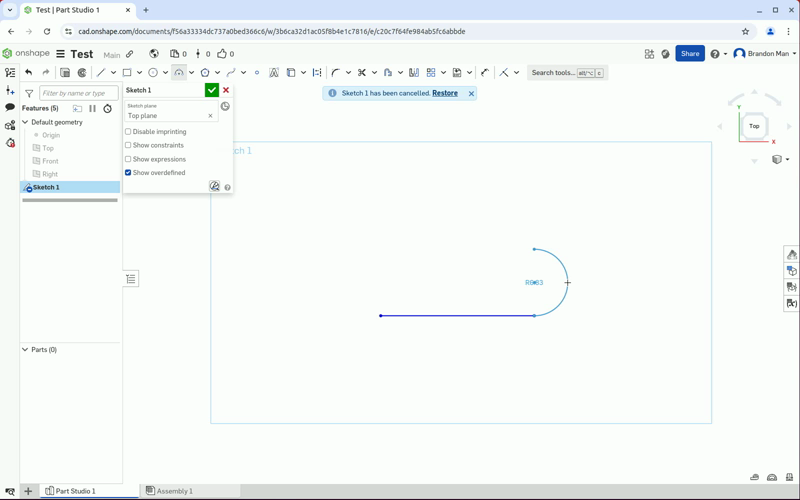
key_up(shift)
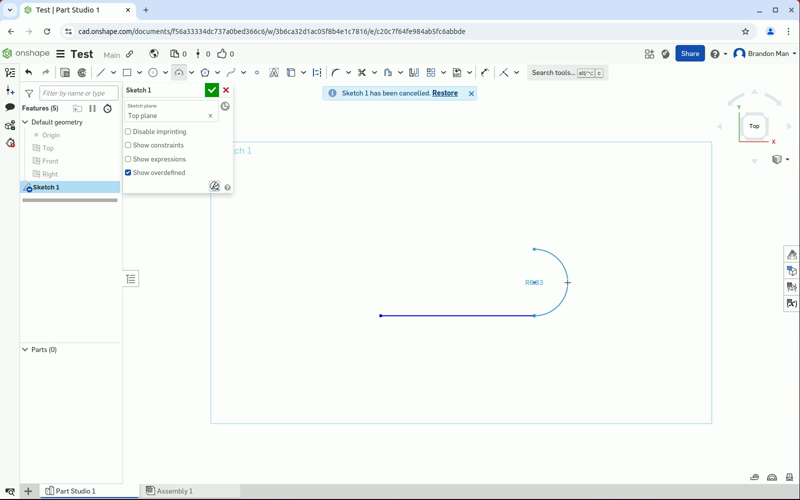
key(esc)
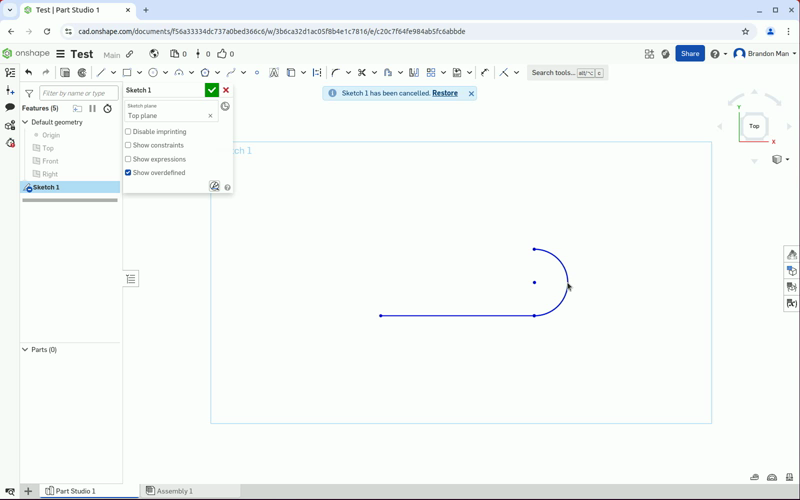
key(l)
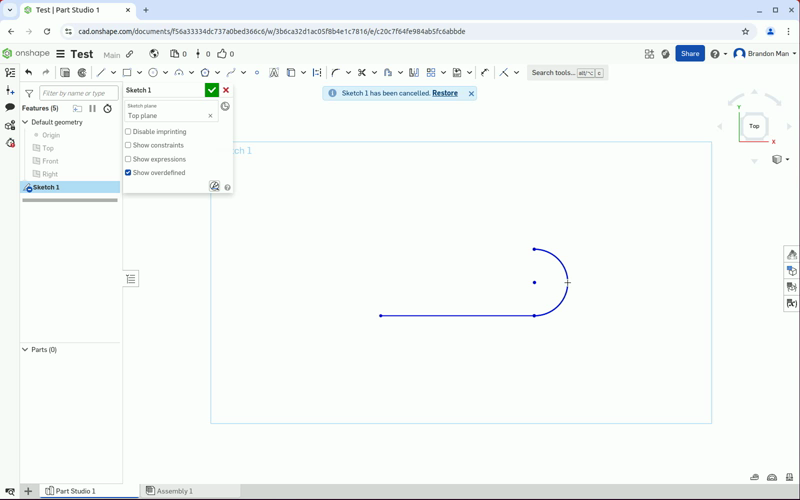
mouse_move(534, 249)
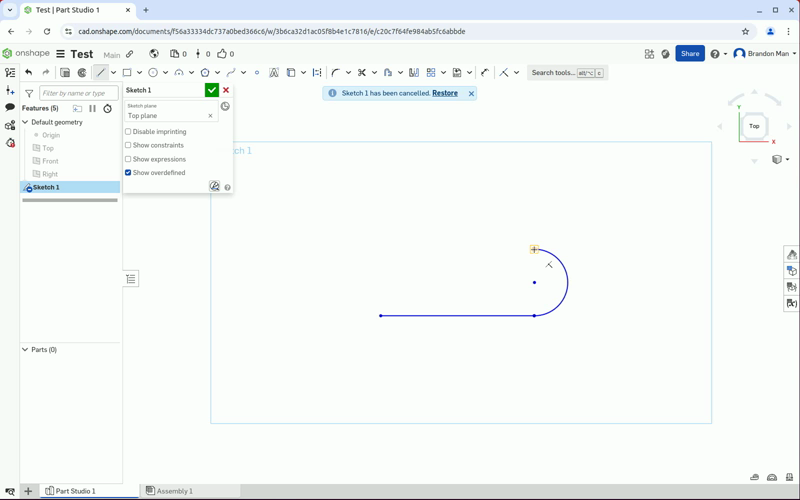
click(534, 249)
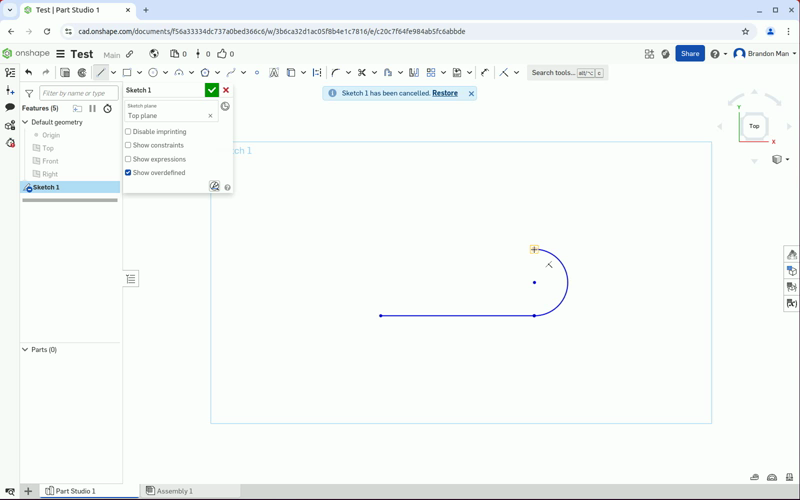
key_down(shift)
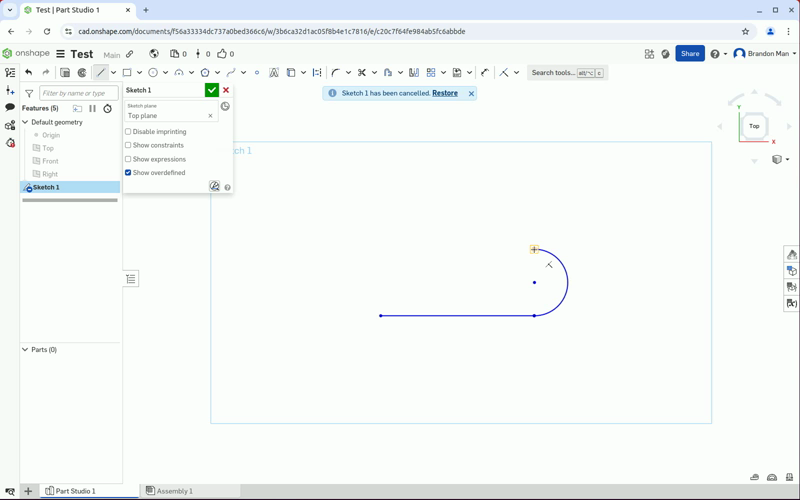
mouse_move(380, 249)
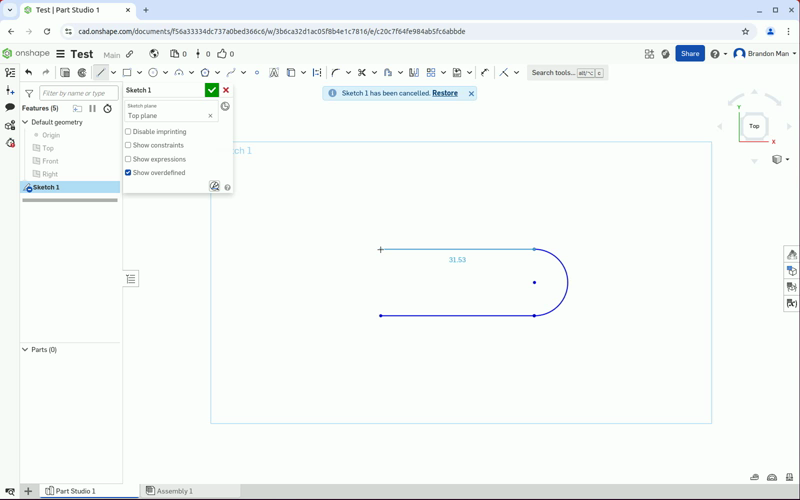
click(380, 249)
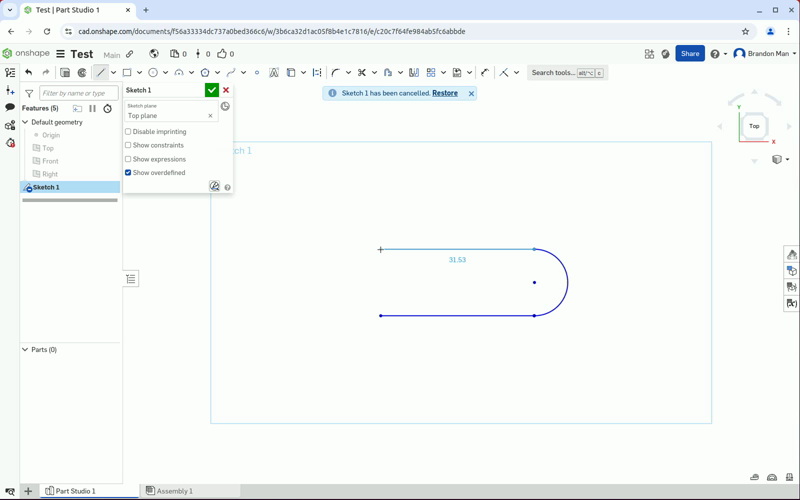
key_up(shift)
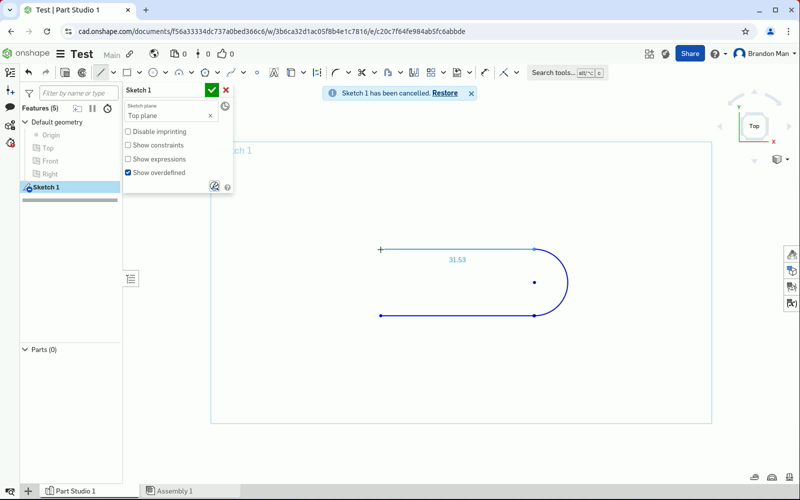
key(esc)
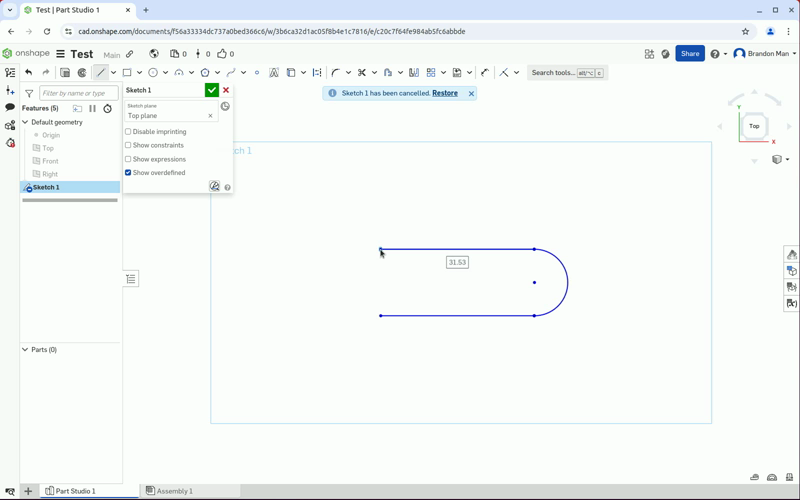
key(a)
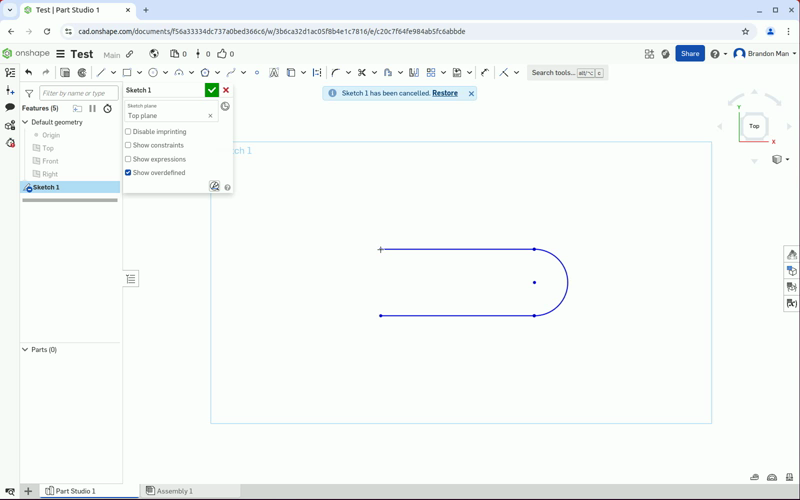
mouse_move(380, 249)
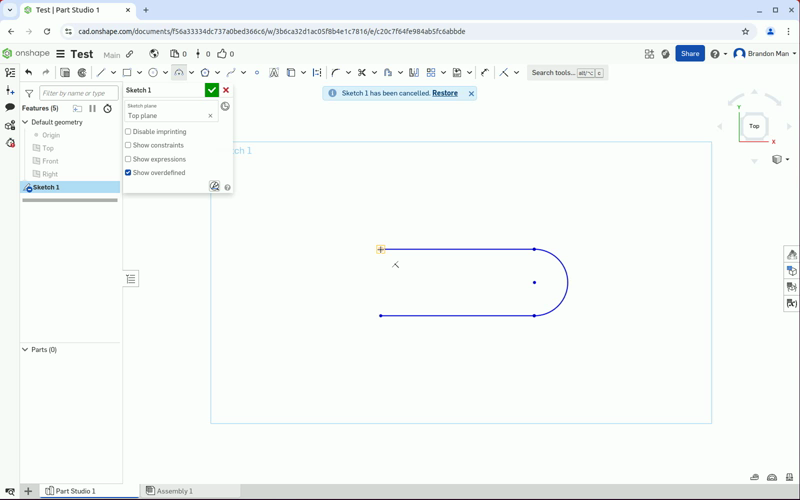
click(380, 249)
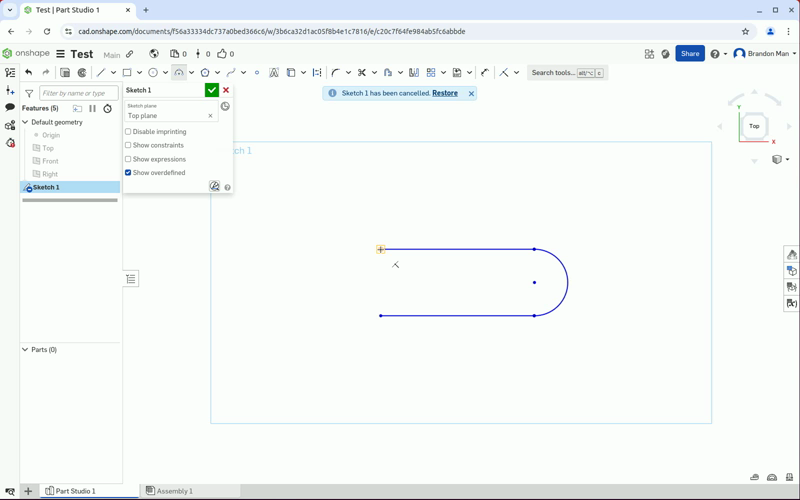
mouse_move(380, 315)
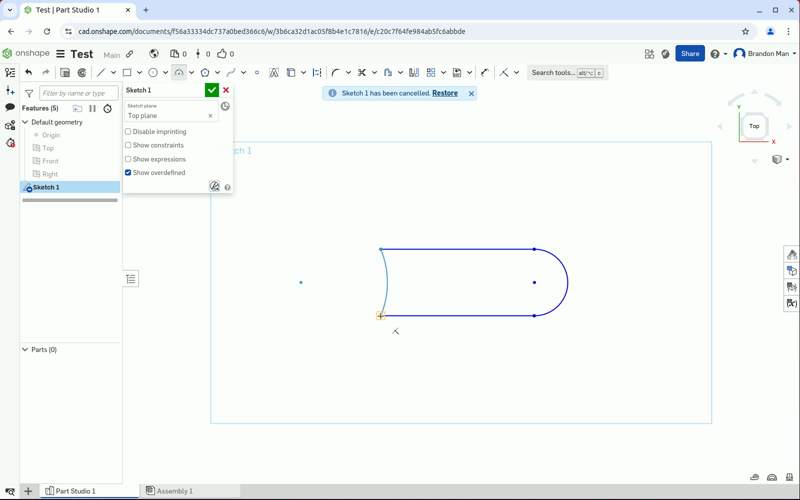
click(380, 315)
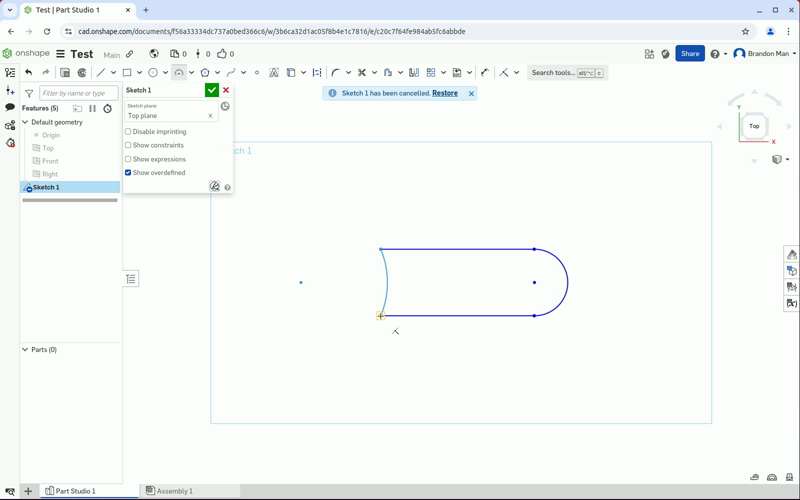
key_down(shift)
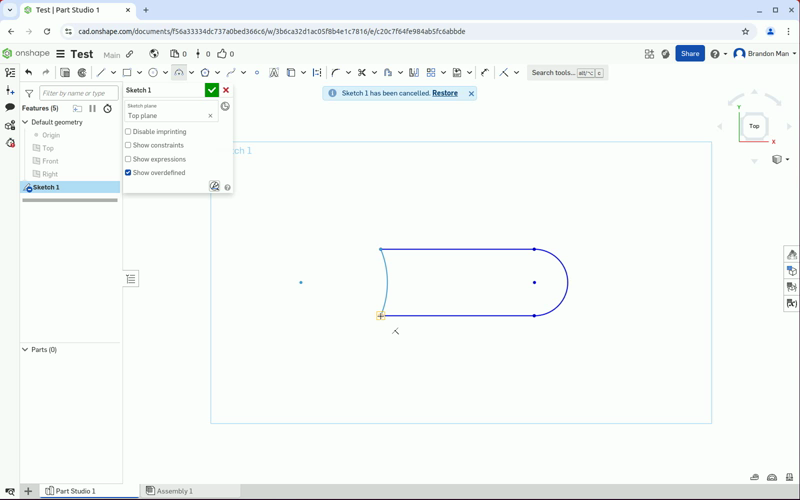
mouse_move(347, 282)
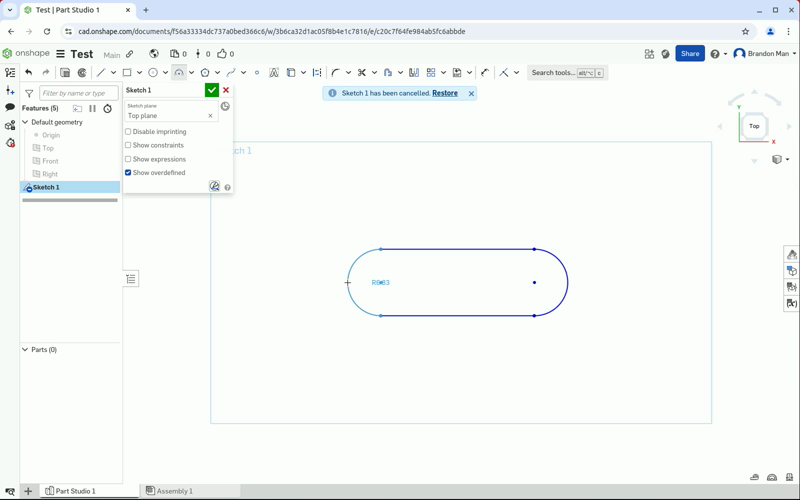
click(347, 282)
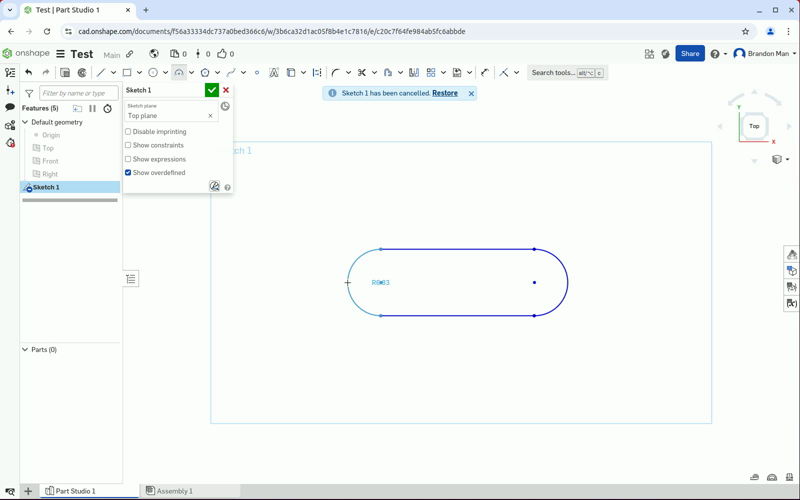
key_up(shift)
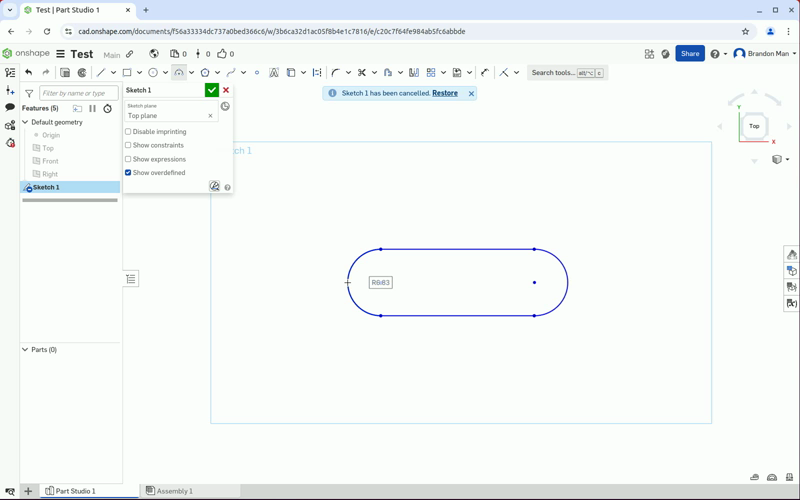
key(esc)
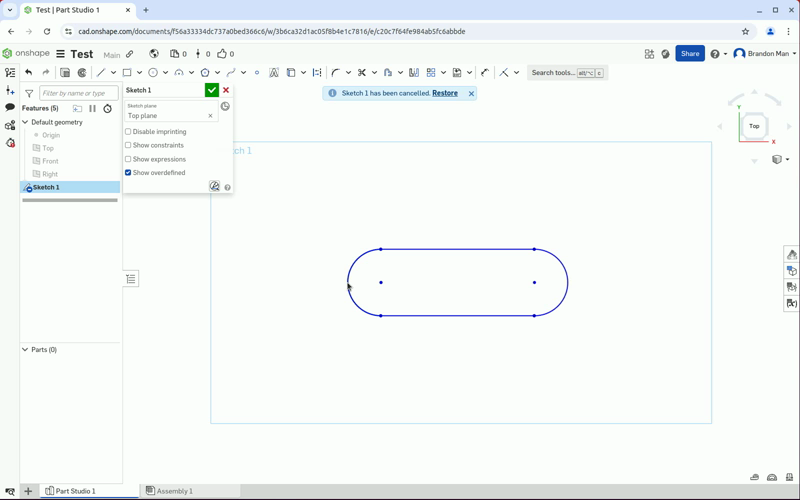
key(c)
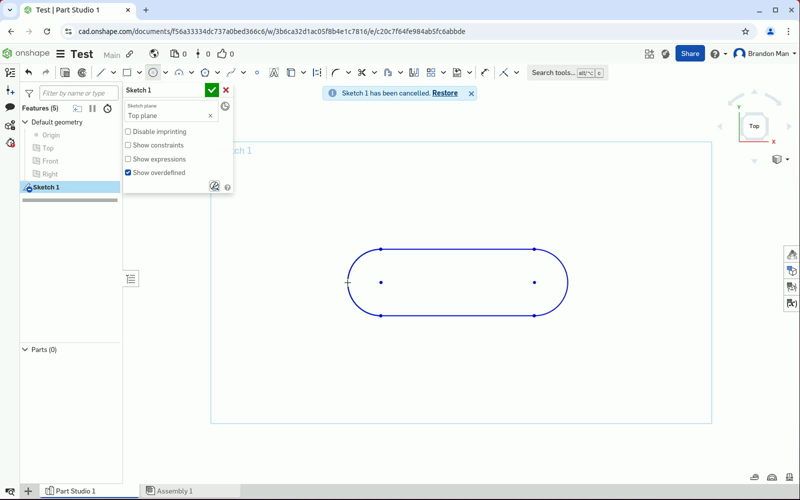
key_down(shift)
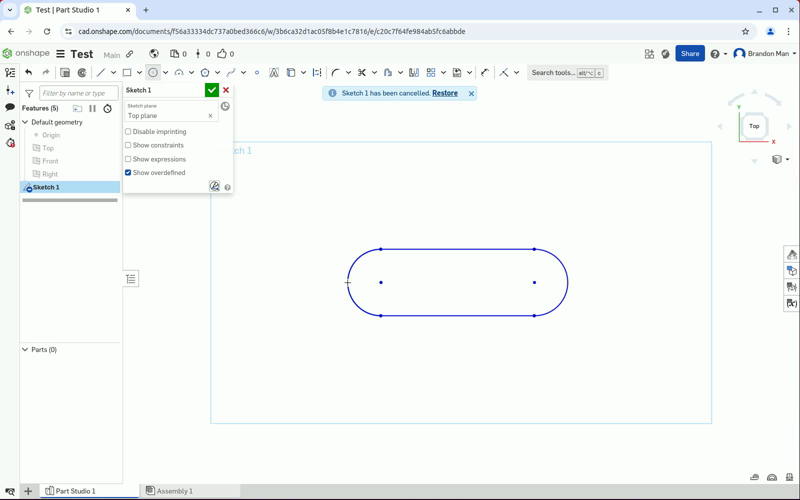
mouse_move(380, 282)
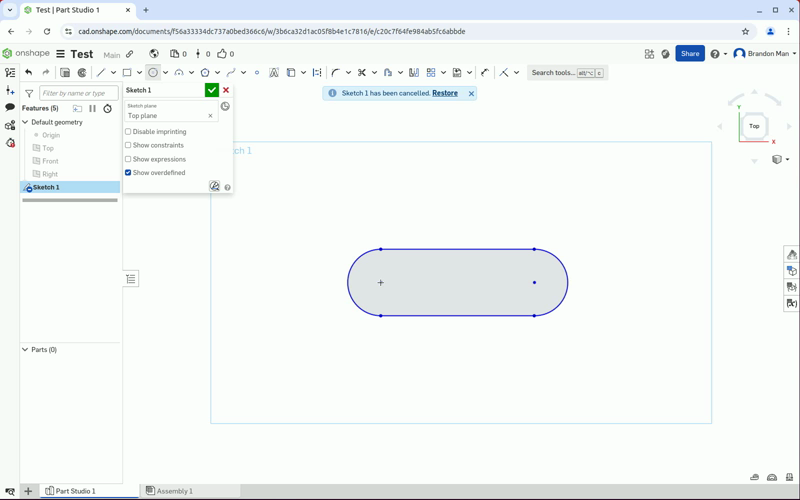
click(380, 282)
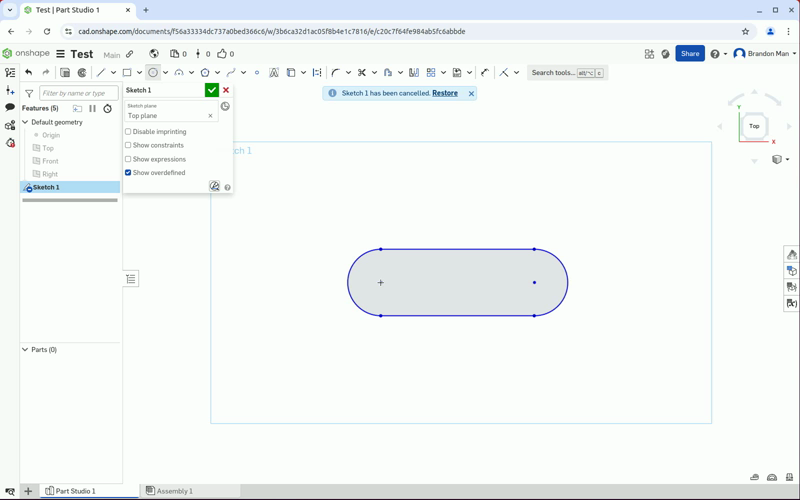
key_up(shift)
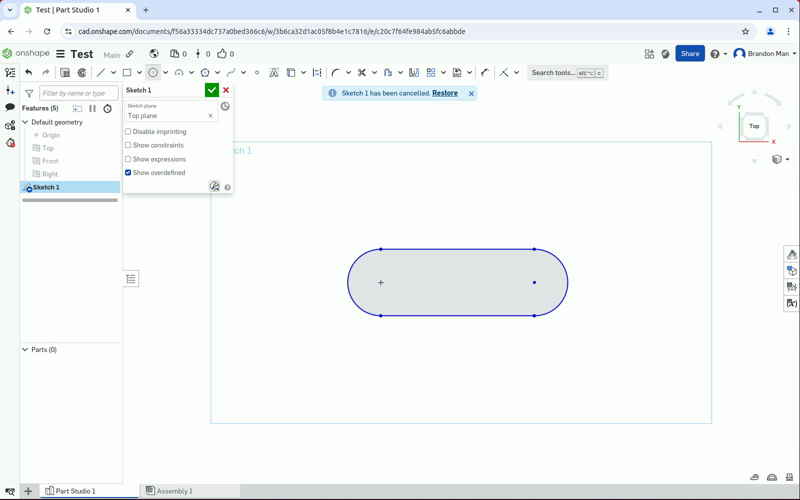
mouse_move(392, 282)
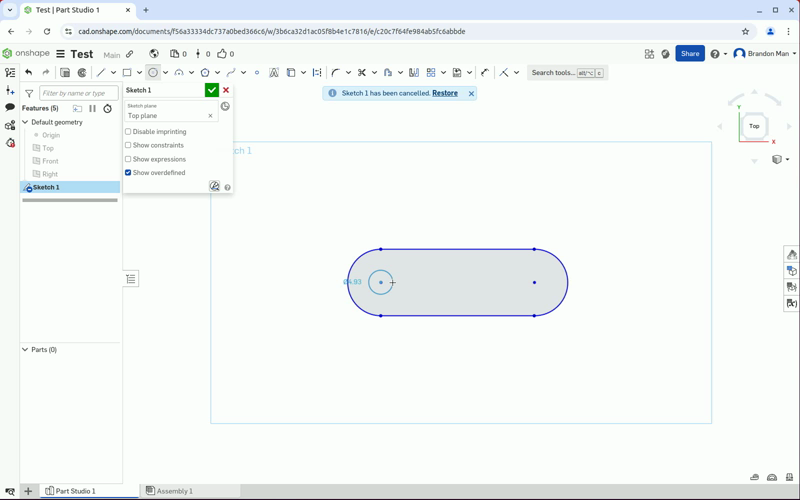
click(392, 282)
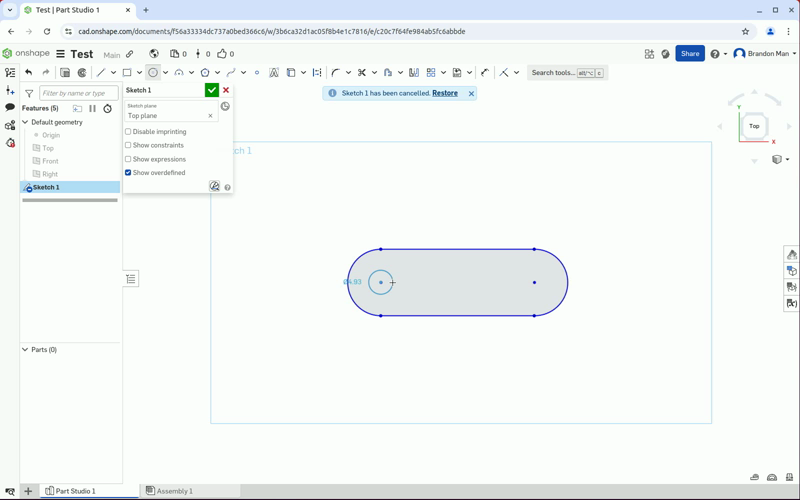
key(esc)
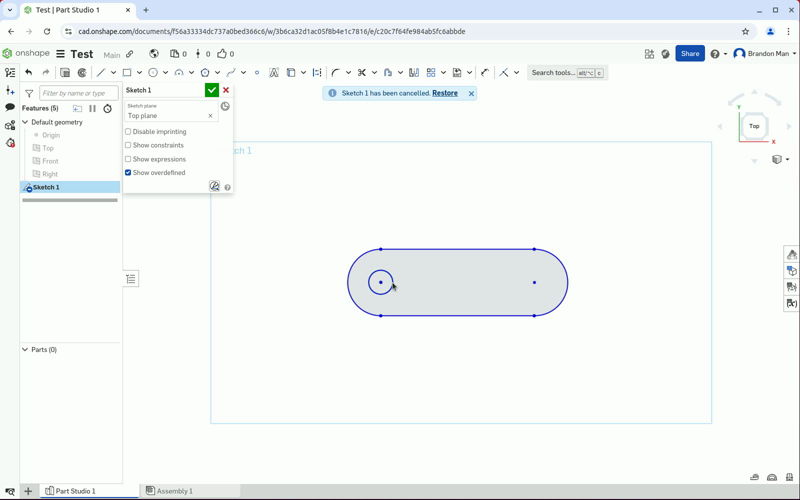
key(c)
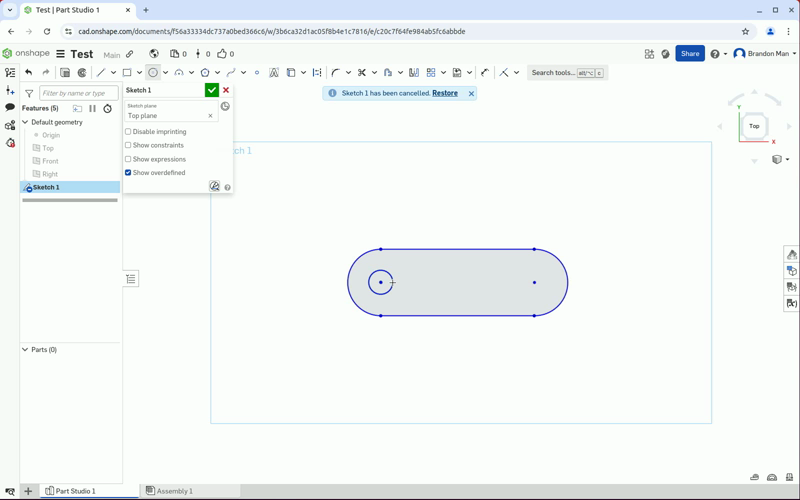
key_down(shift)
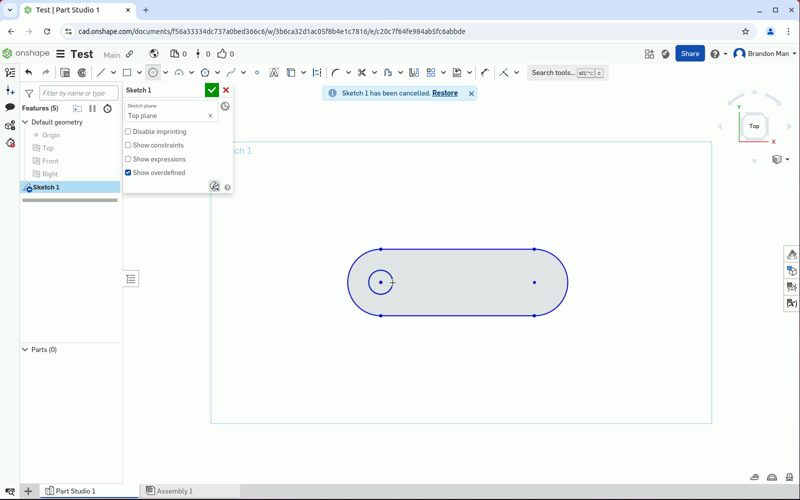
mouse_move(534, 282)
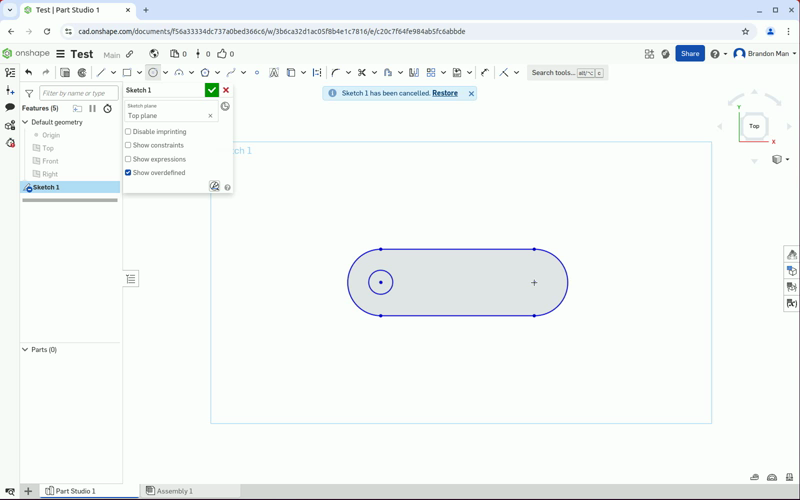
click(534, 282)
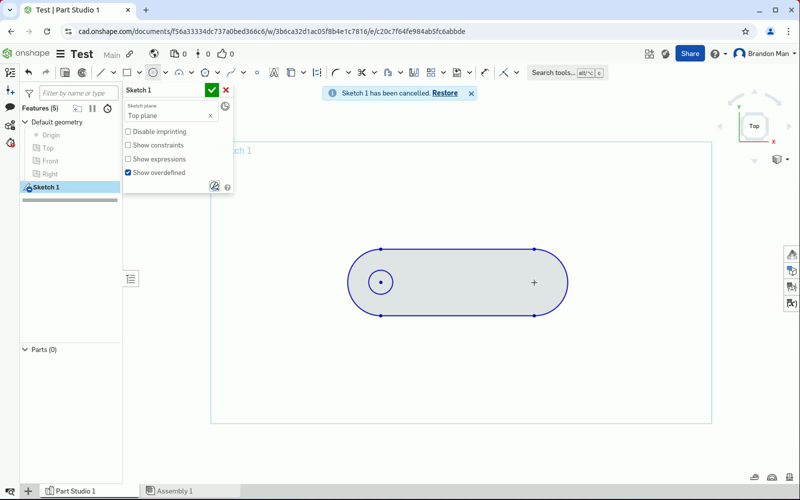
key_up(shift)
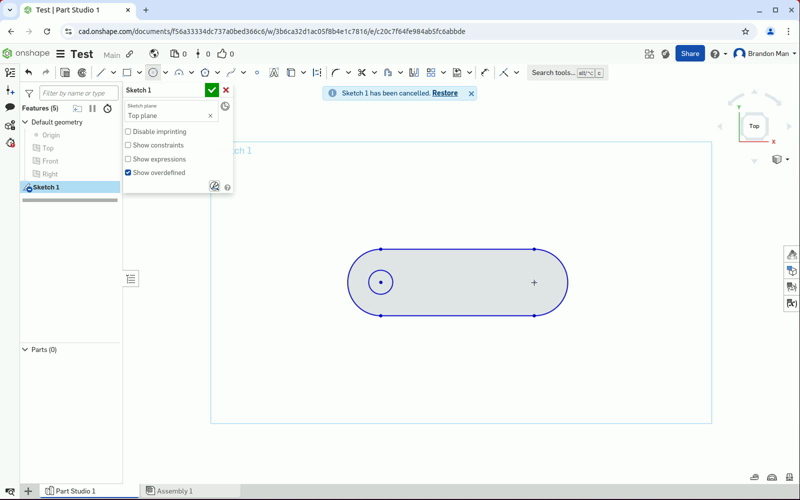
mouse_move(546, 282)
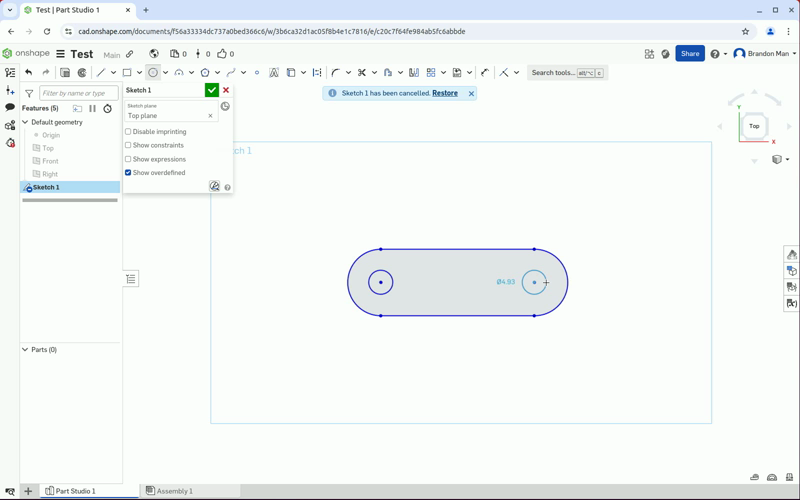
click(546, 282)
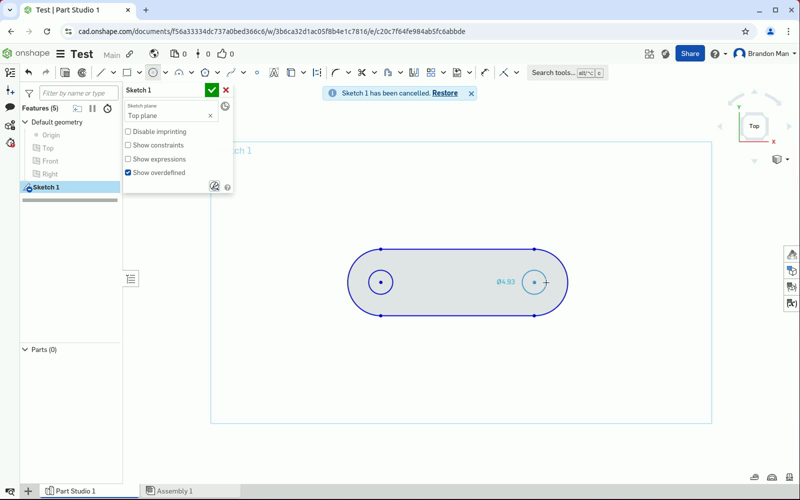
key(esc)
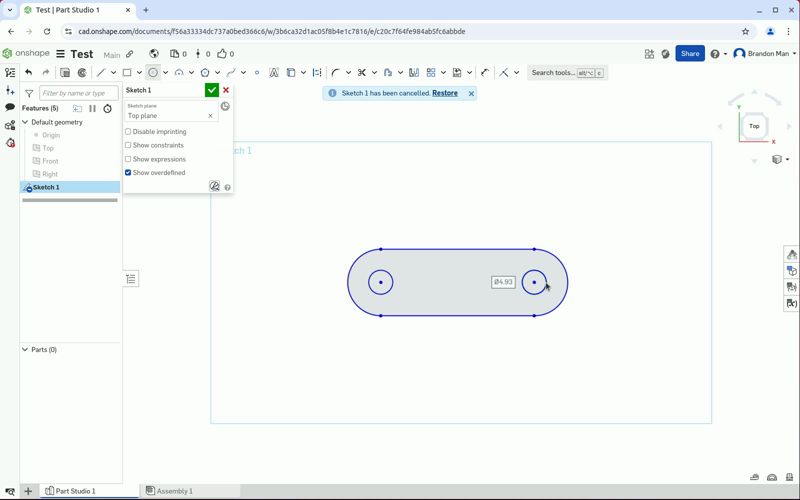
mouse_move(494, 258)
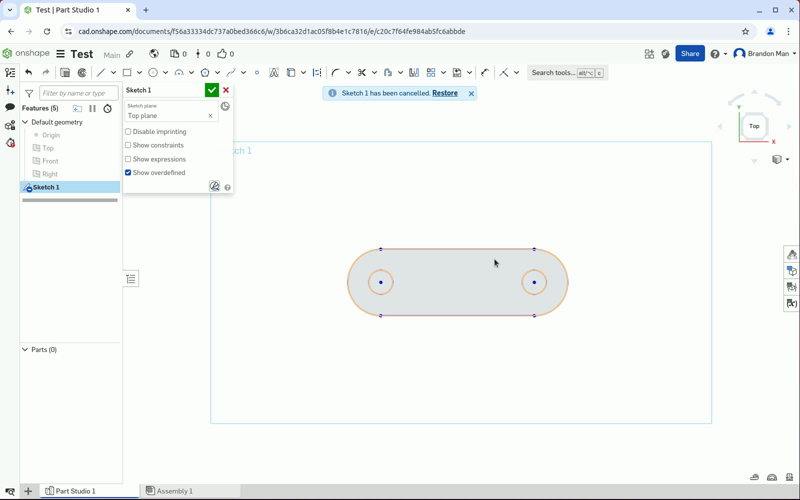
click(494, 258)
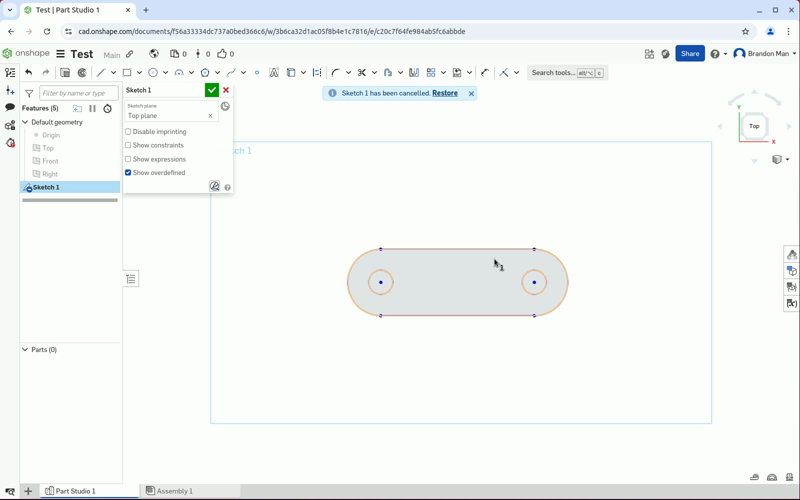
mouse_move(73, 352)
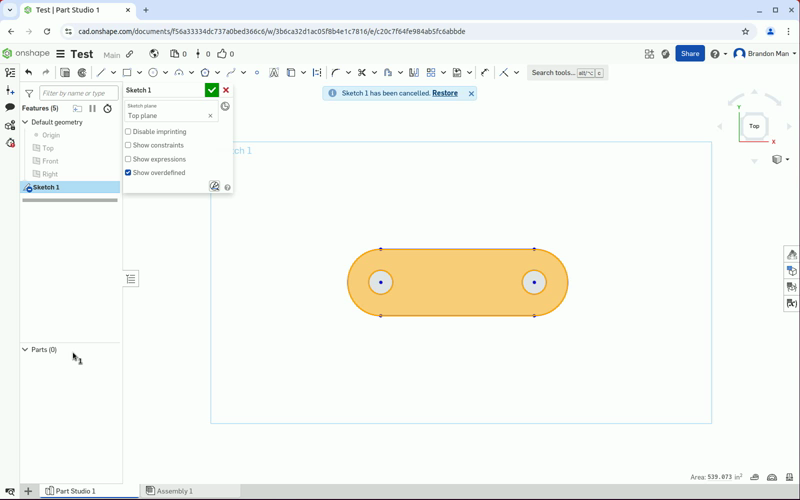
key(shift+y)
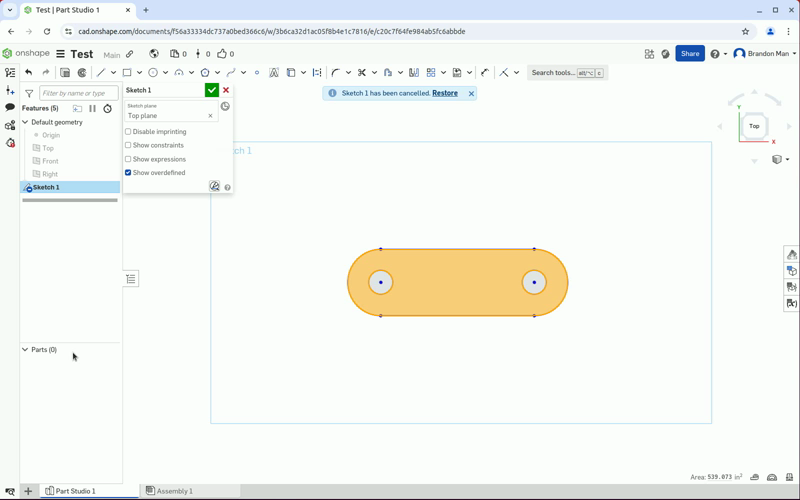
key(shift+e)
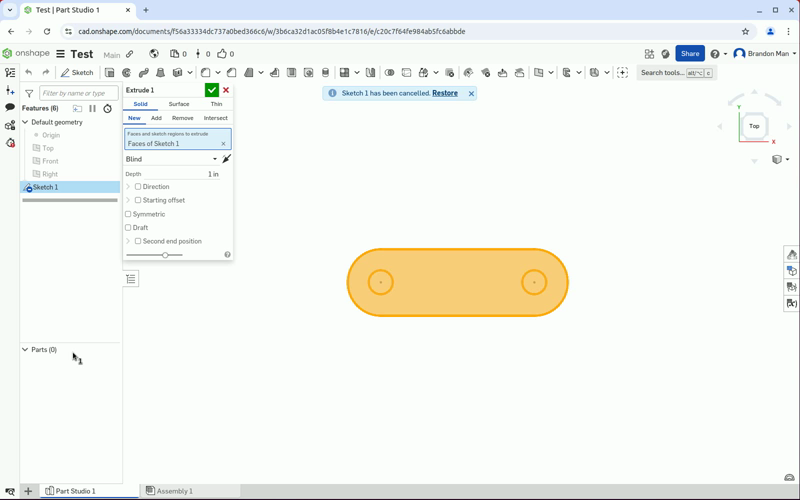
mouse_move(143, 106)
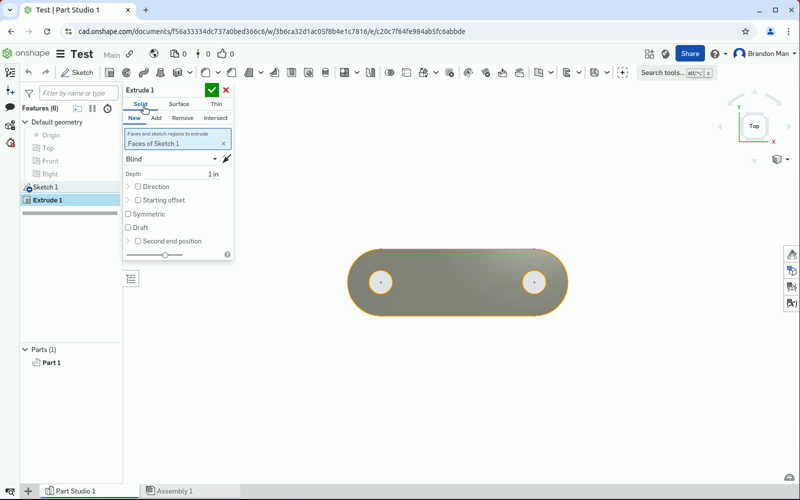
click(143, 106)
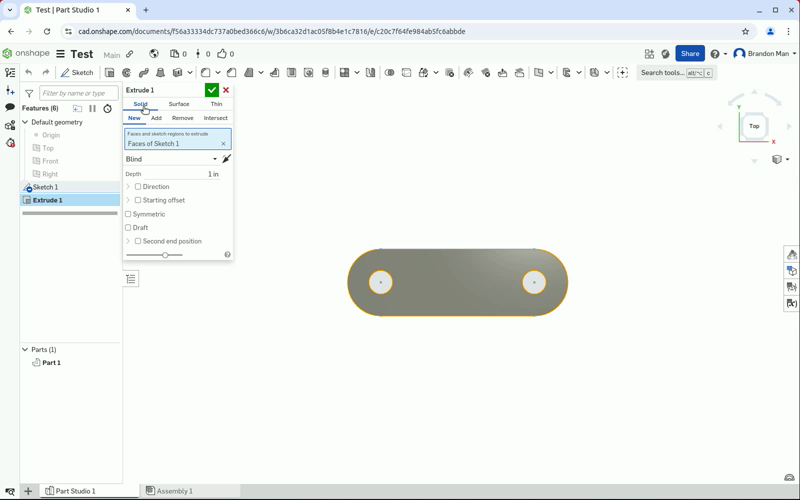
mouse_move(137, 120)
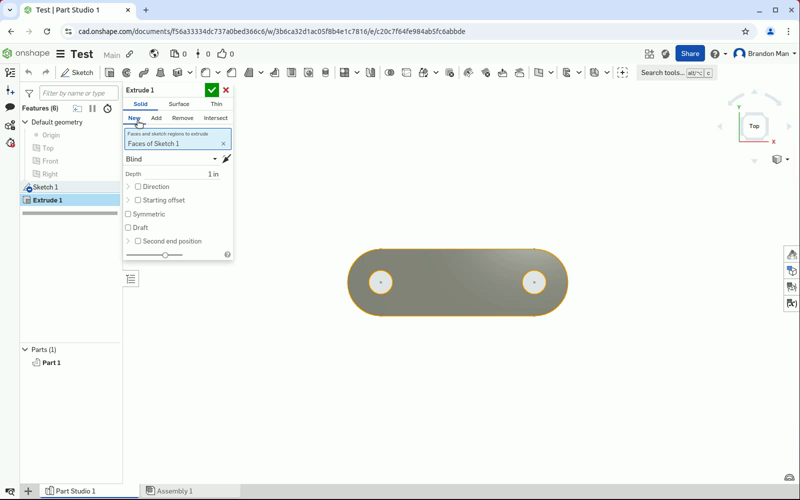
click(137, 120)
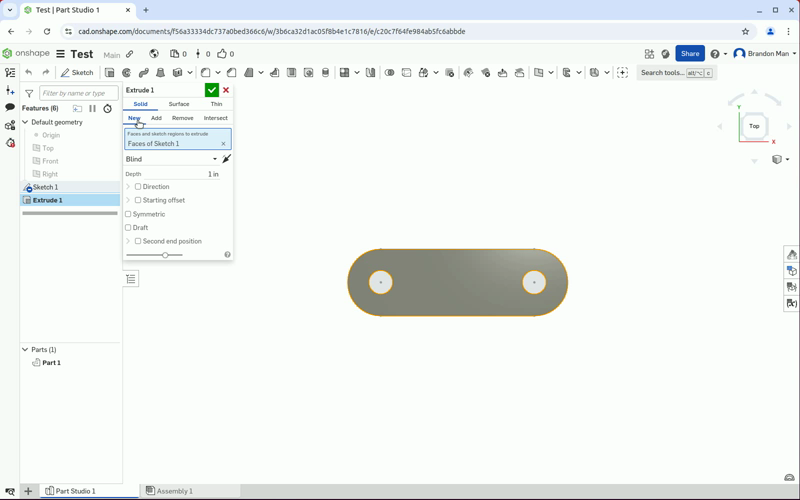
key(tab, 4)
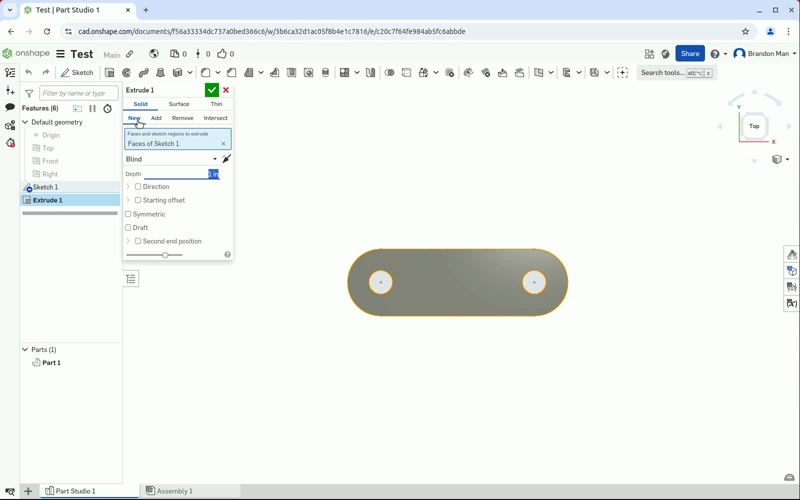
text(4.574)
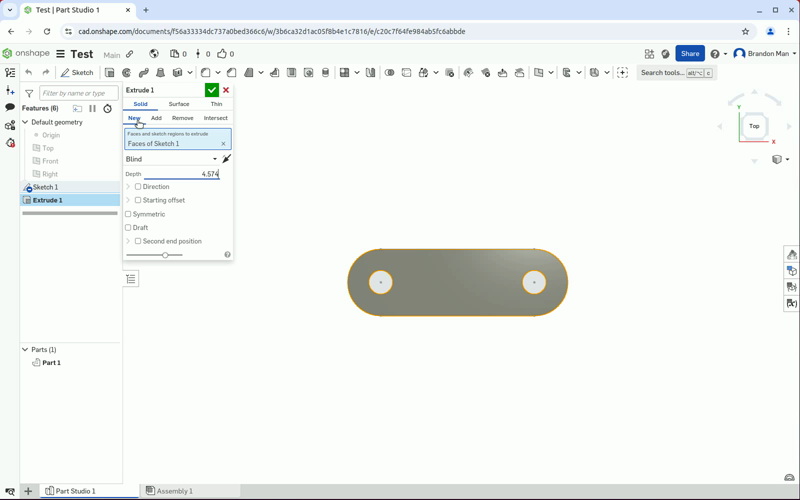
key(enter)
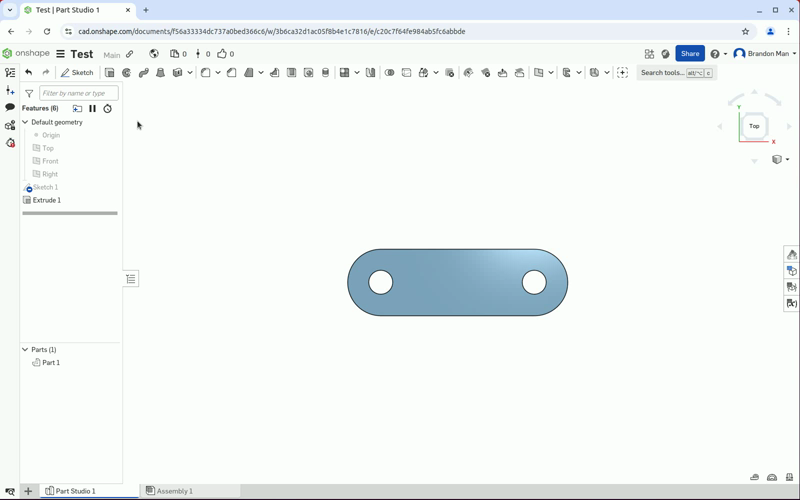
key(shift+h)
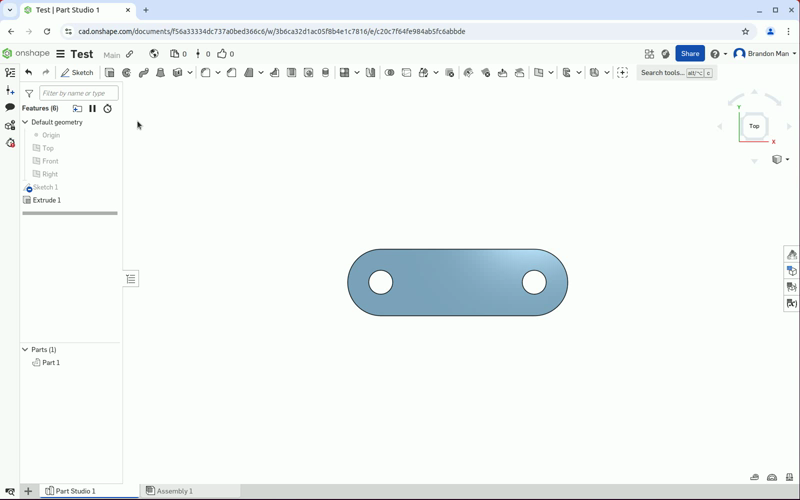
key(shift+h)
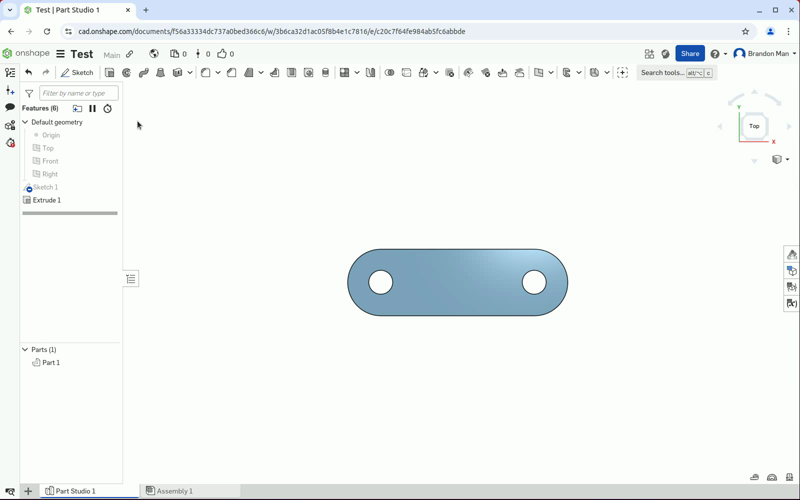
mouse_move(73, 189)
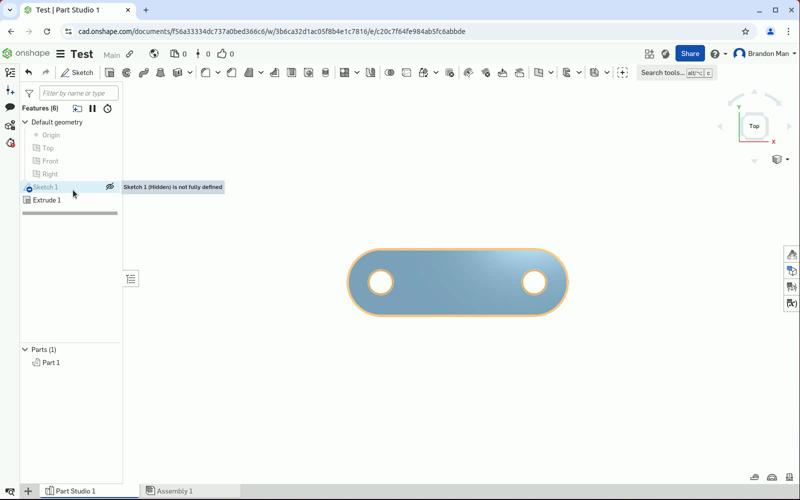
click(73, 189)
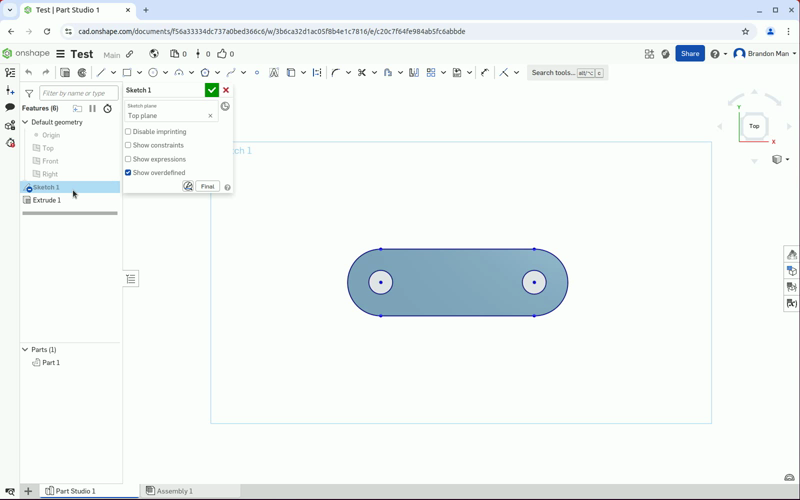
mouse_move(229, 92)
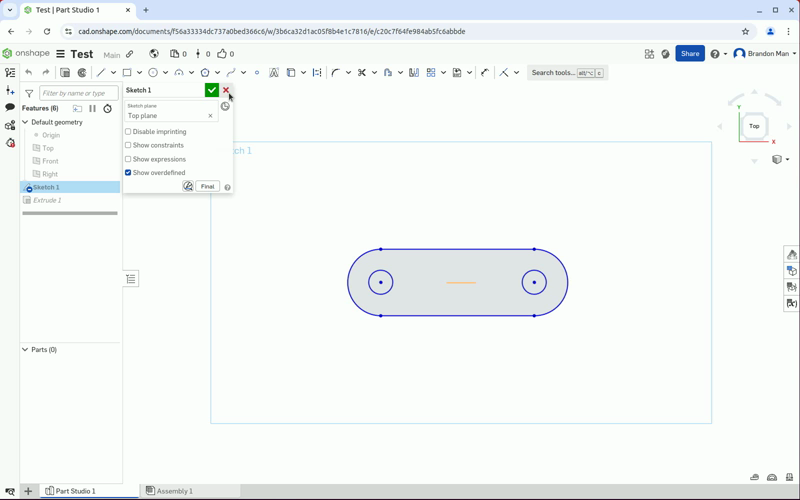
click(229, 92)
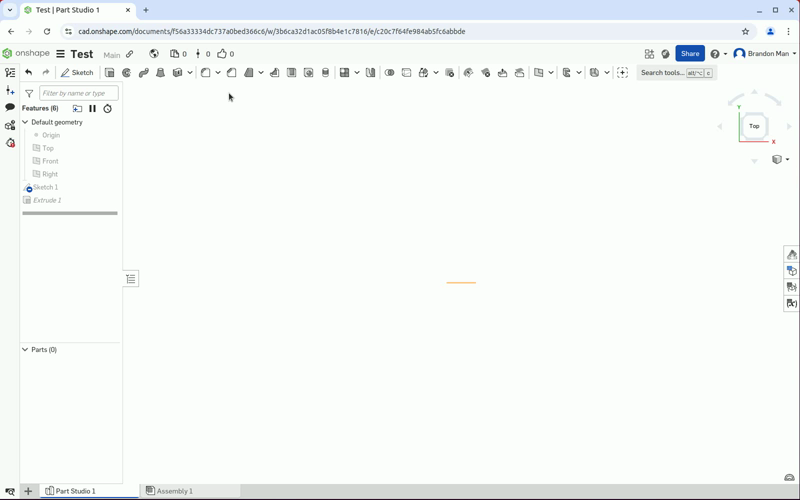
mouse_move(73, 352)
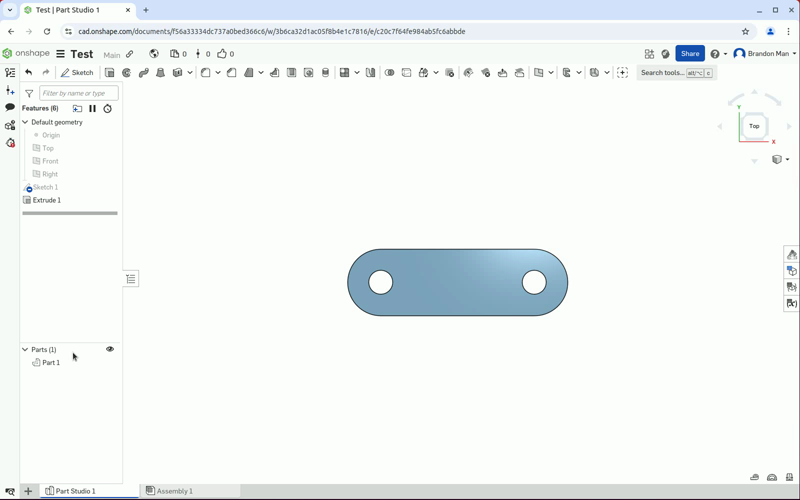
key(y)
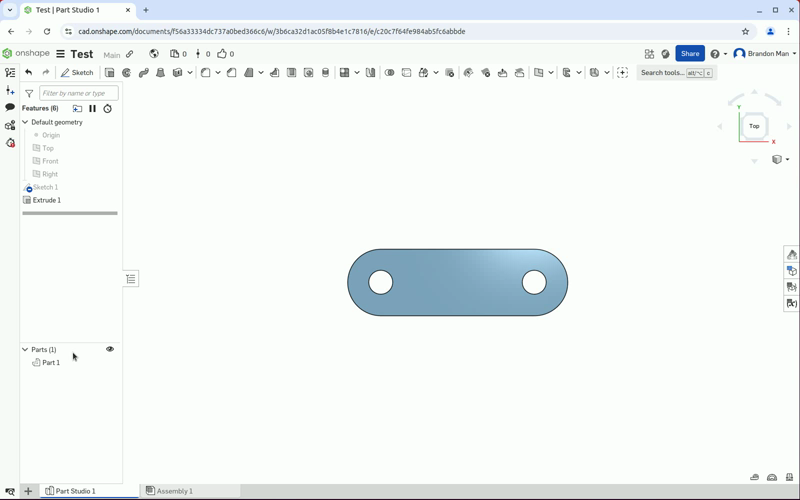
key(shift+p)
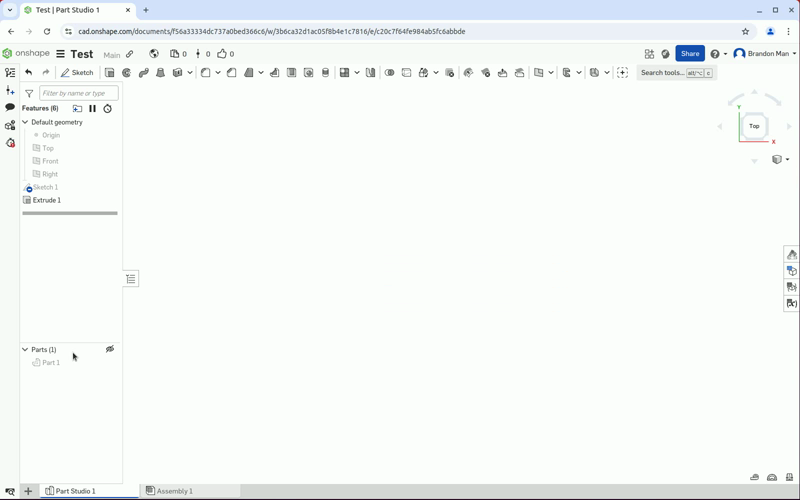
key(space)
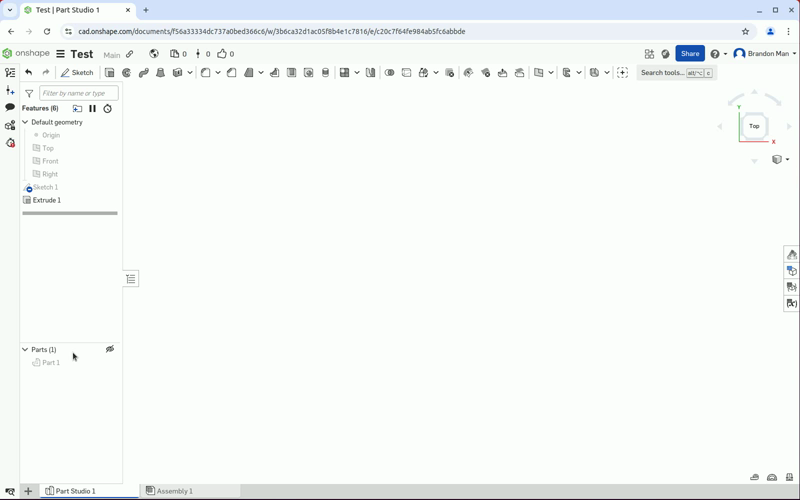
key_down(shift)
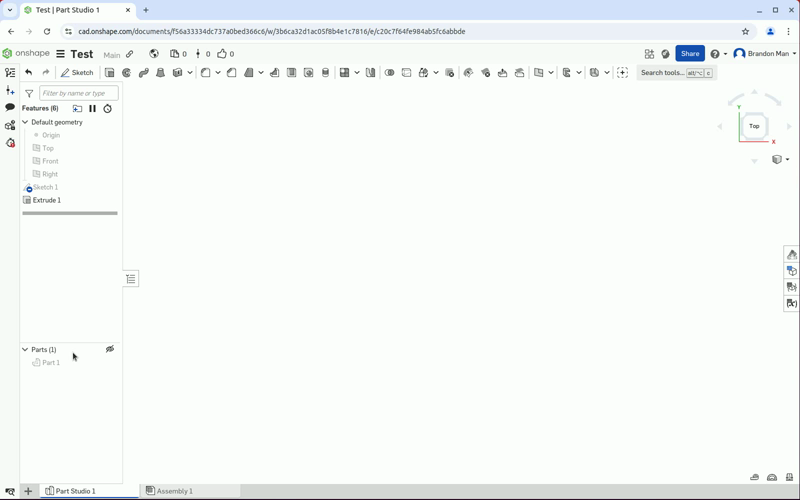
key(up)
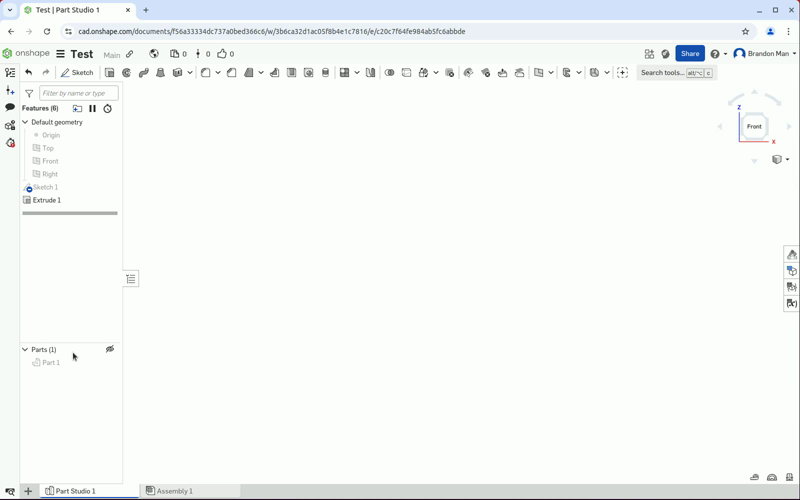
key_up(shift)
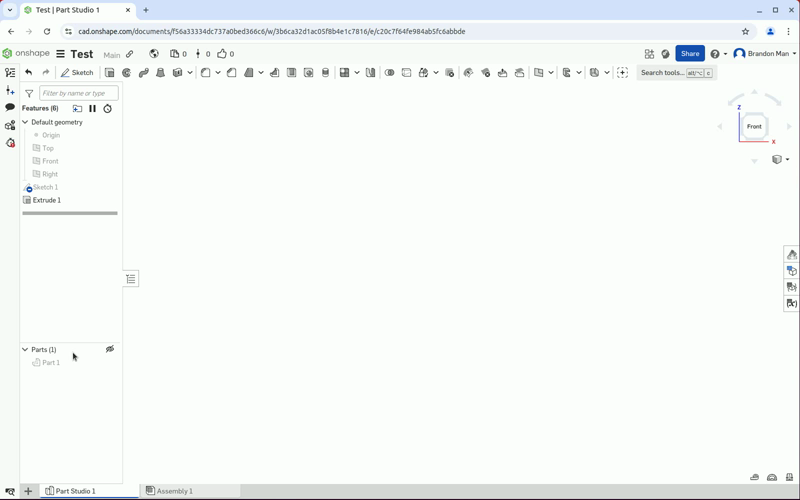
mouse_move(73, 352)
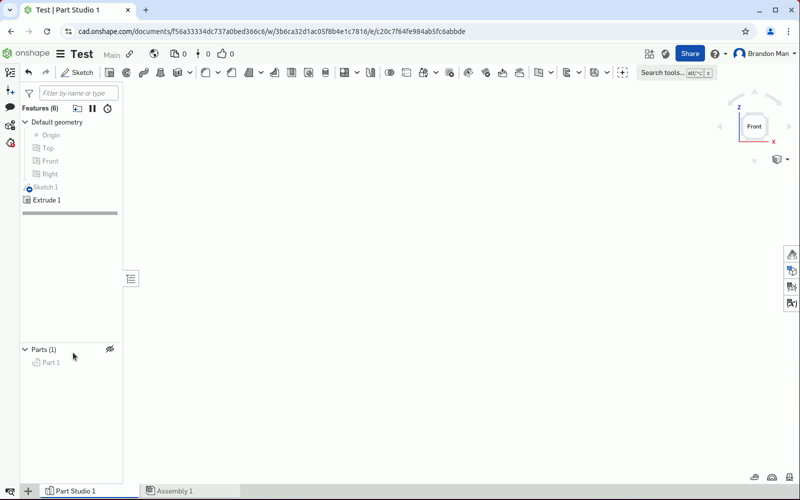
key(shift+y)
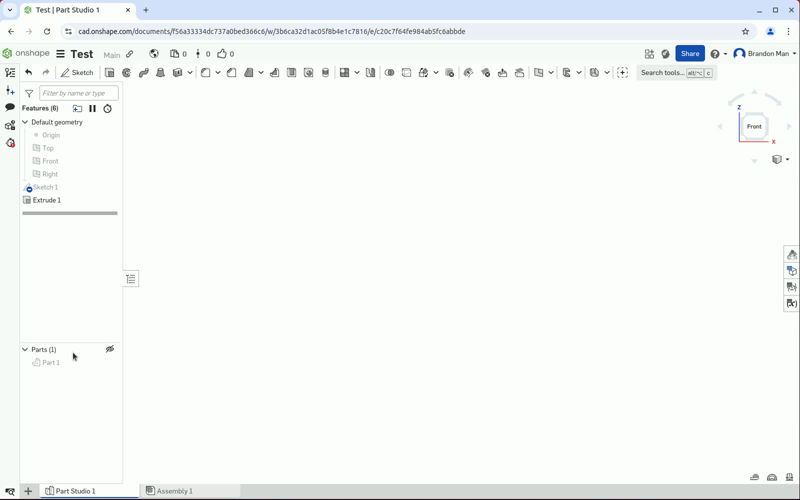
key(shift+s)
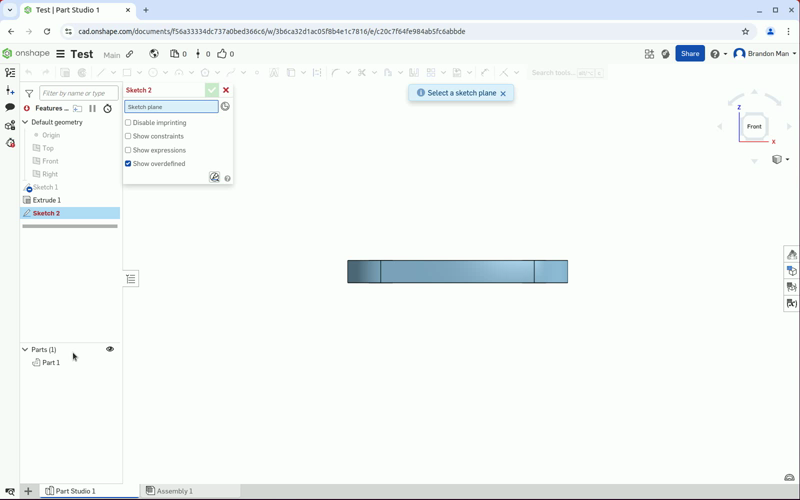
mouse_move(73, 163)
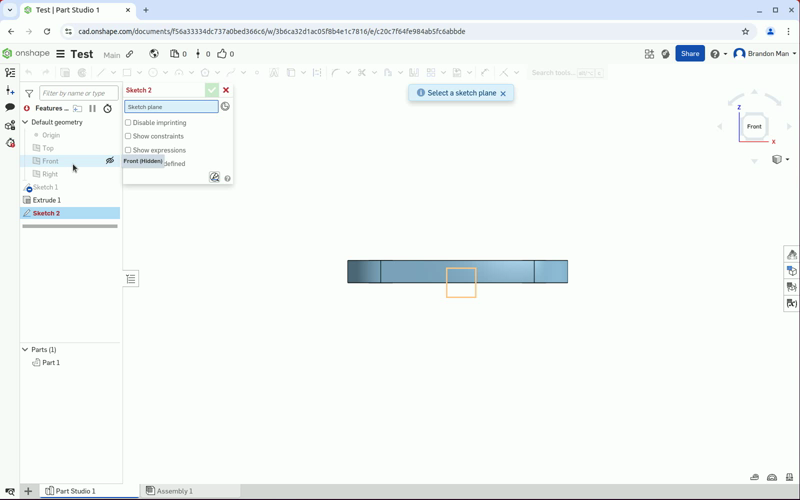
click(73, 163)
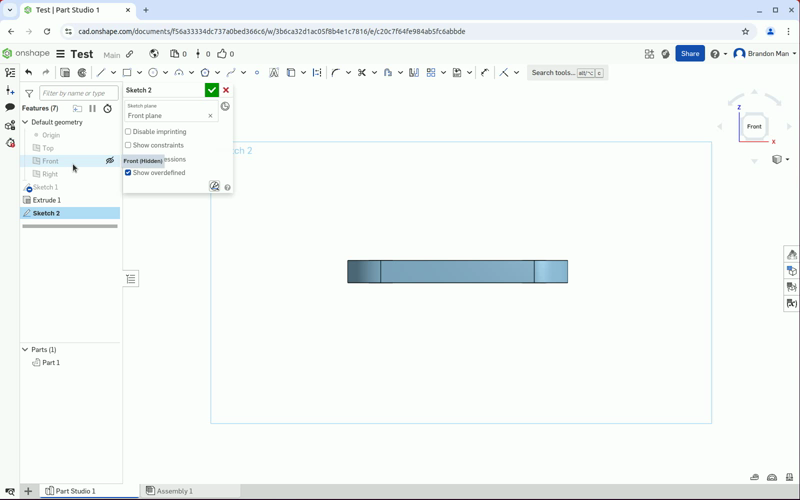
mouse_move(73, 352)
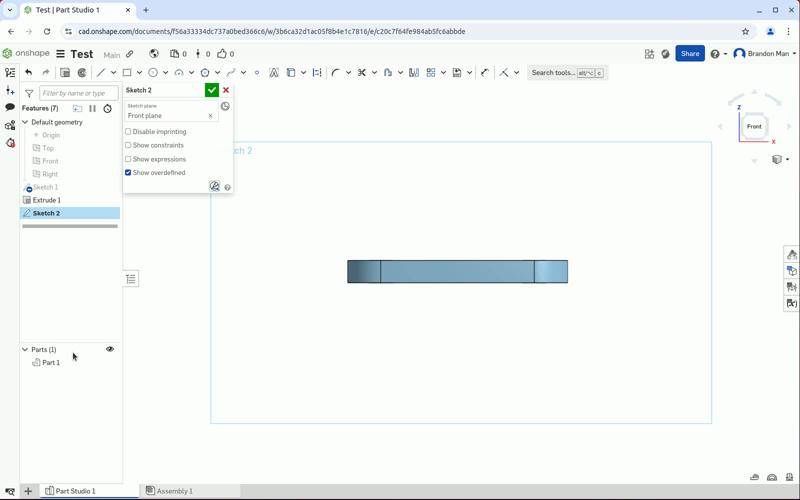
key(y)
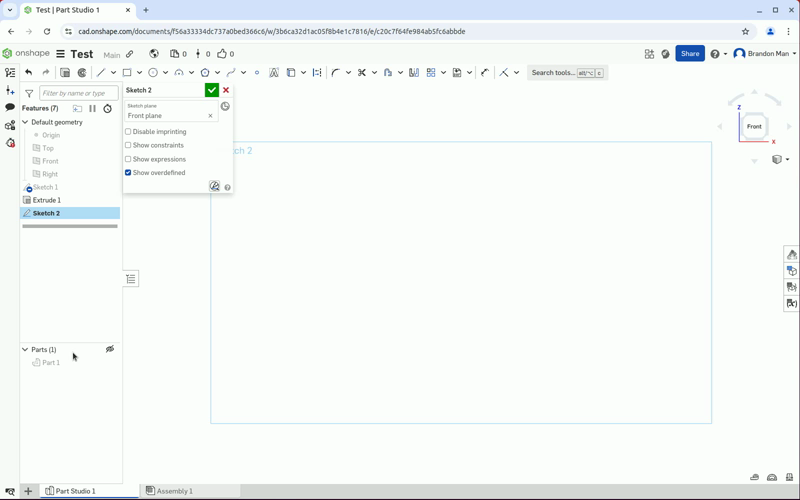
key(l)
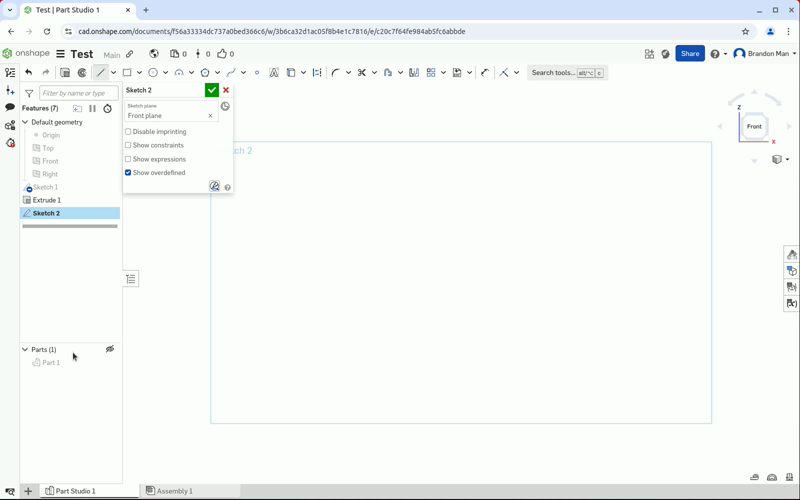
key_down(shift)
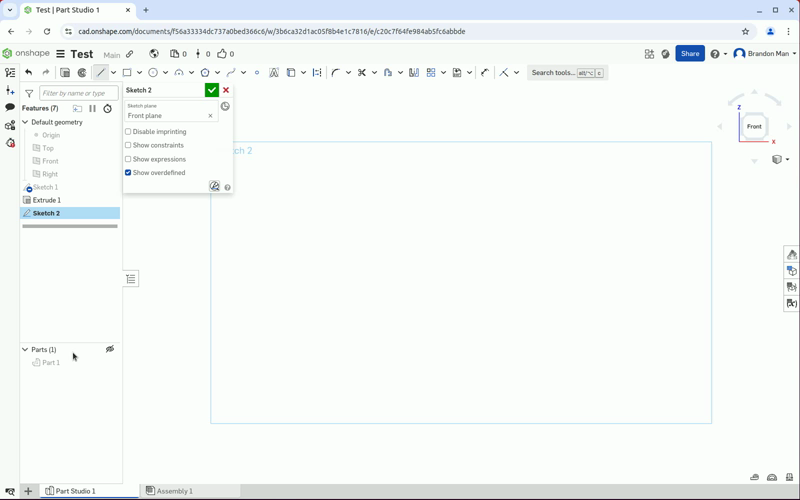
mouse_move(412, 282)
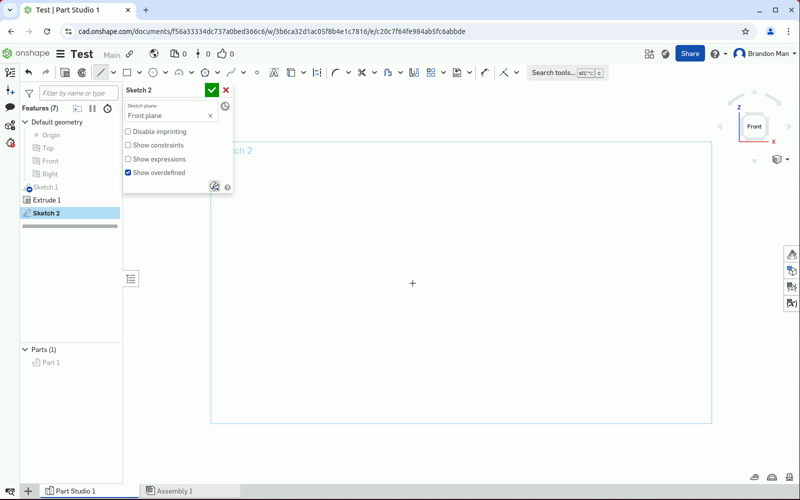
click(412, 282)
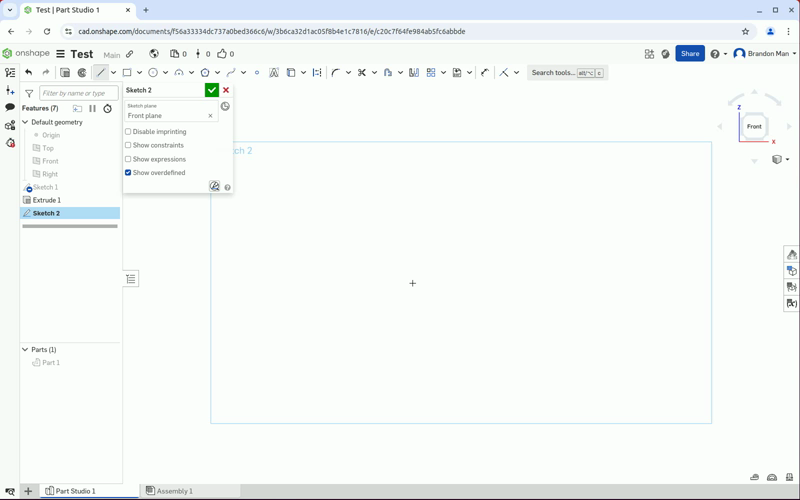
key_up(shift)
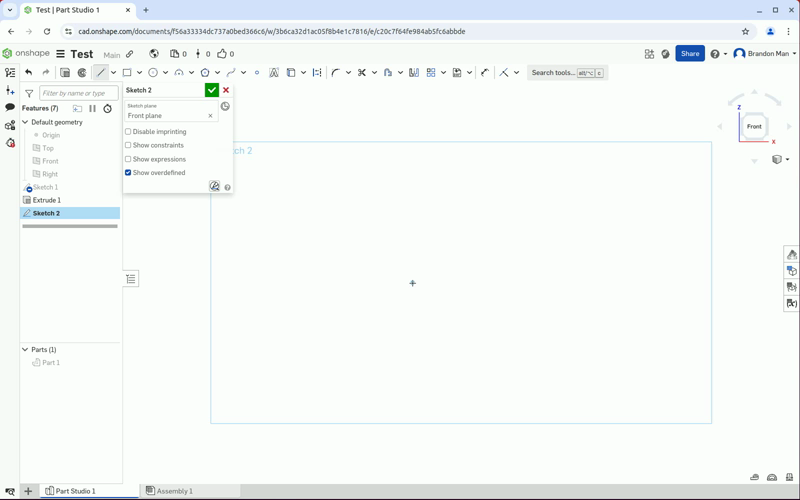
key_down(shift)
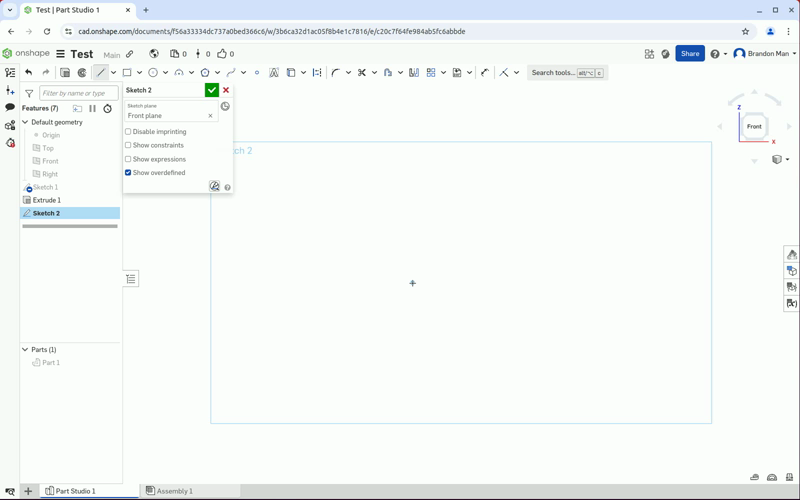
mouse_move(442, 282)
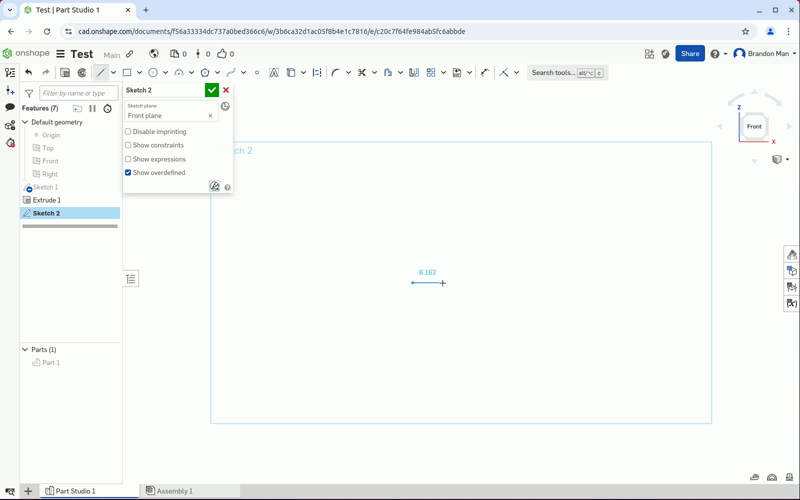
mouse_move(461, 282)
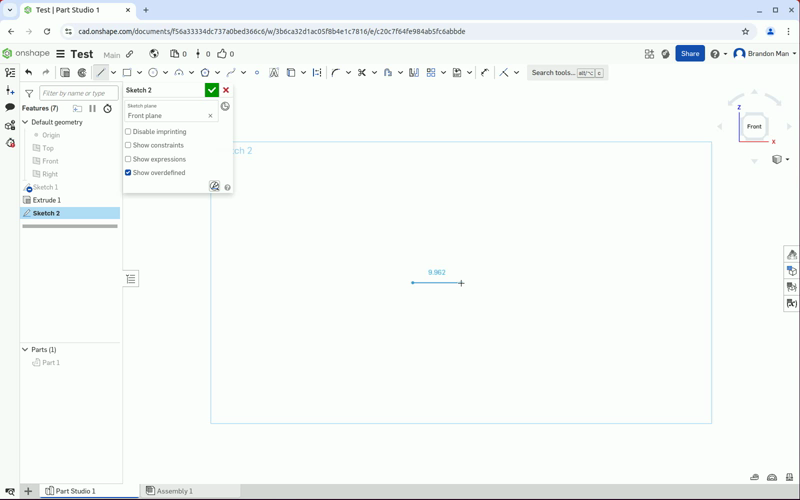
click(461, 282)
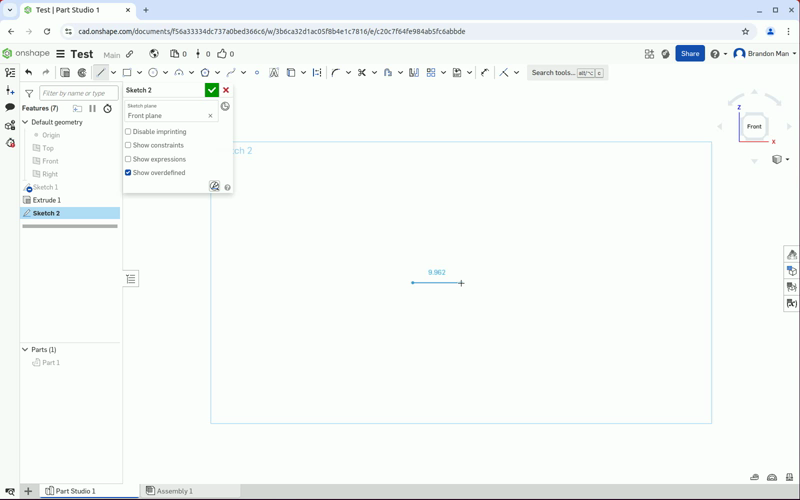
key_up(shift)
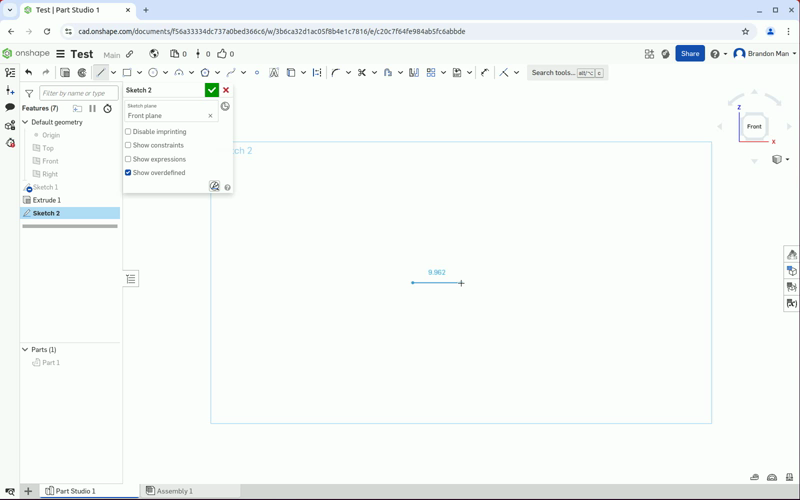
key_down(shift)
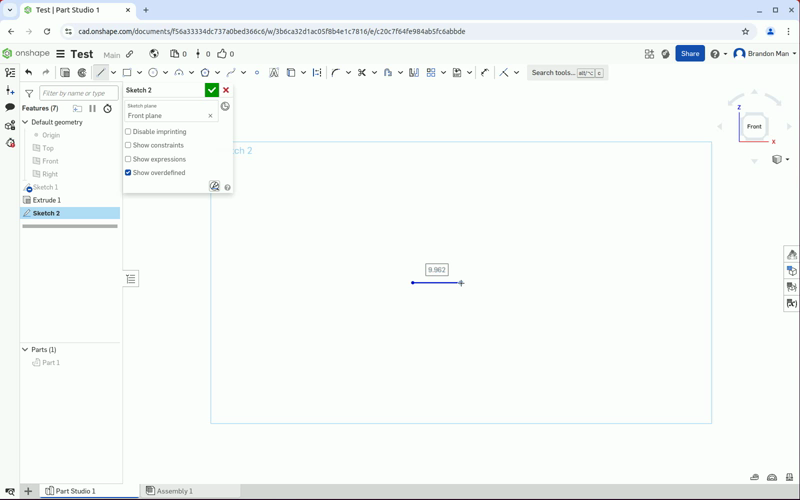
mouse_move(461, 199)
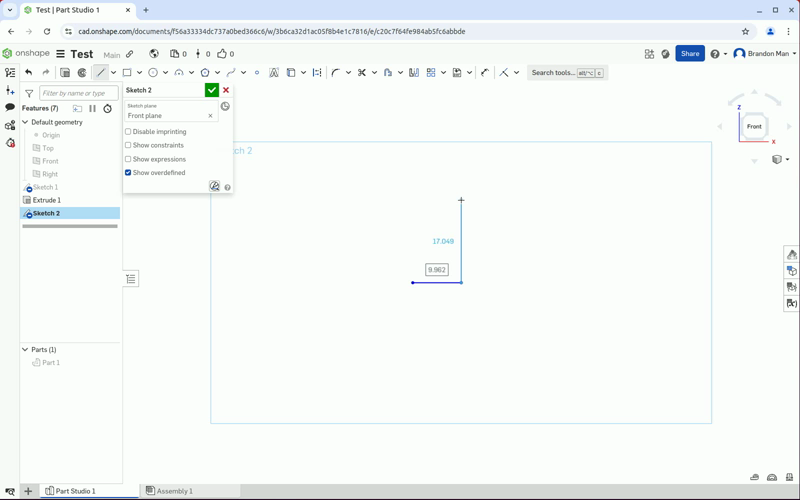
click(461, 199)
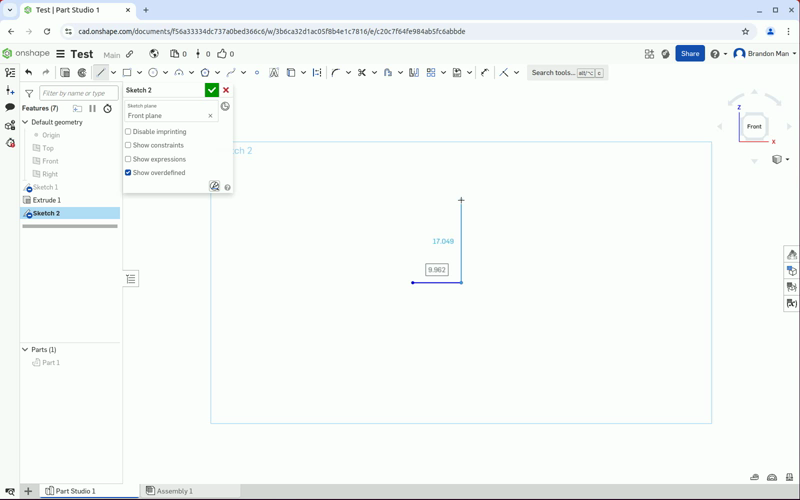
key_up(shift)
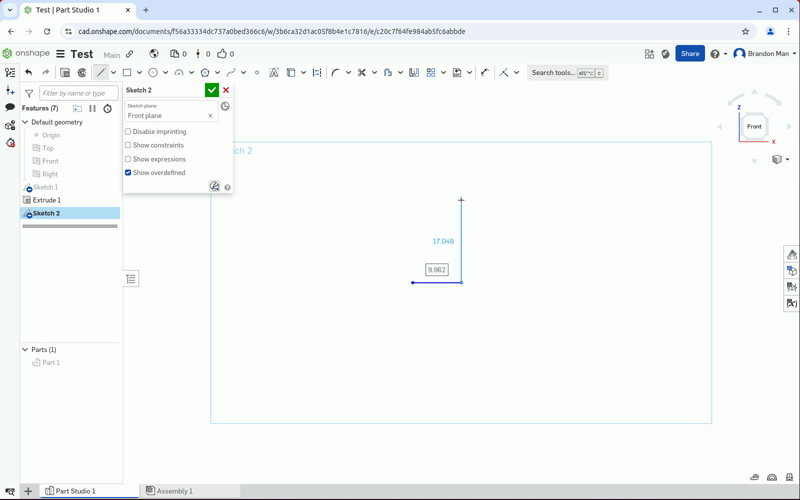
key_down(shift)
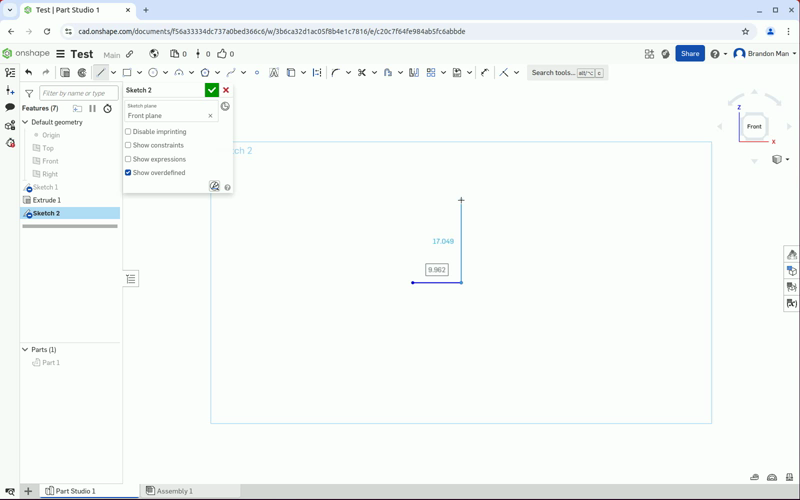
mouse_move(412, 282)
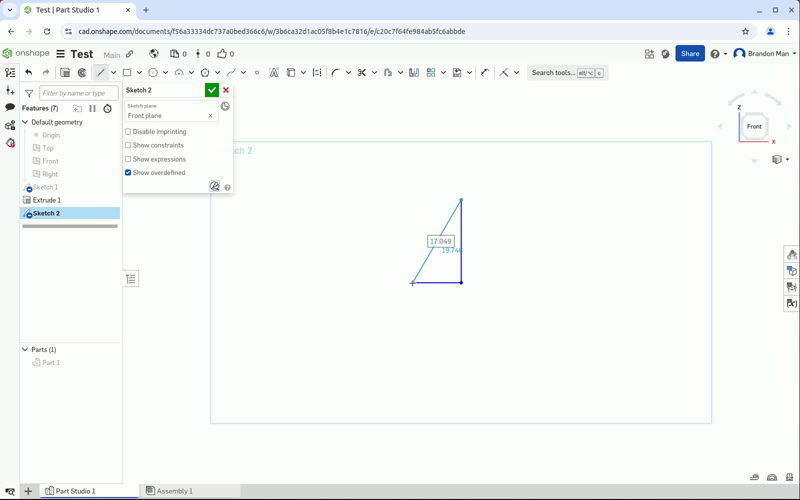
key_up(shift)
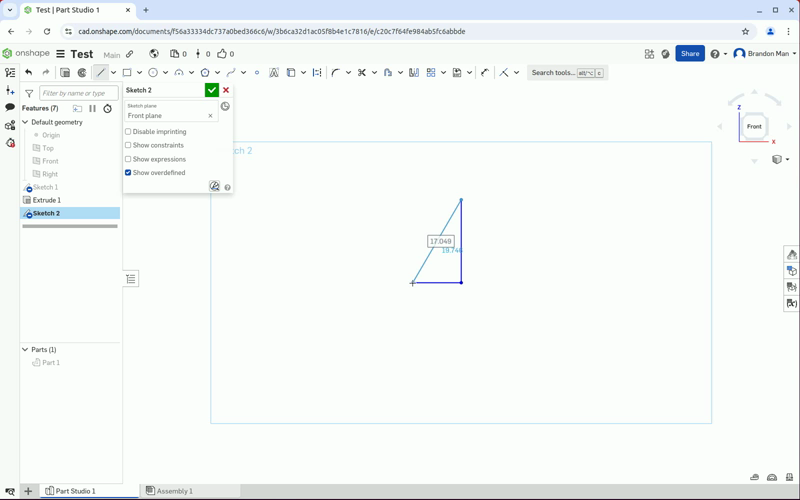
click(412, 282)
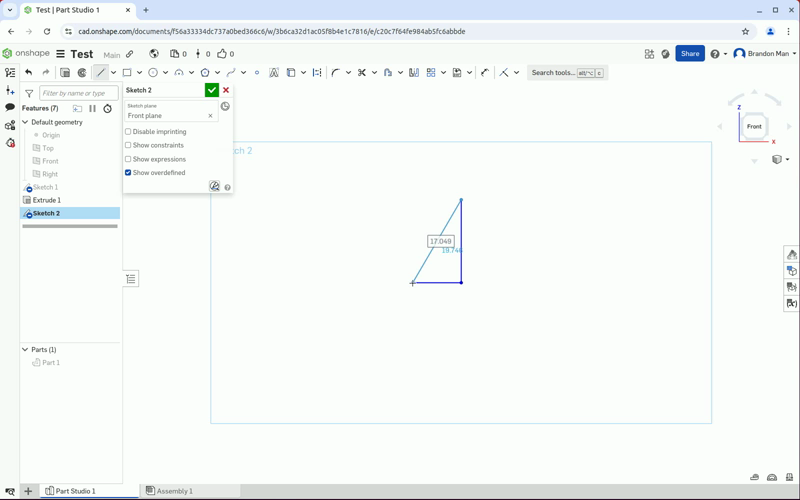
key(esc)
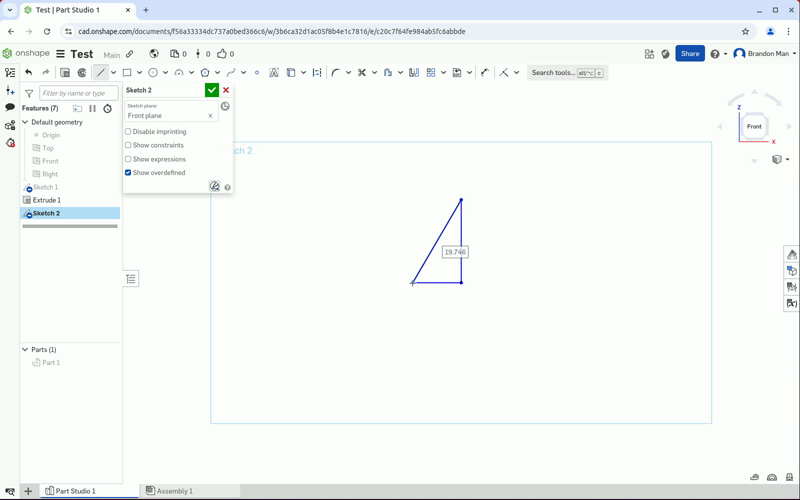
mouse_move(432, 251)
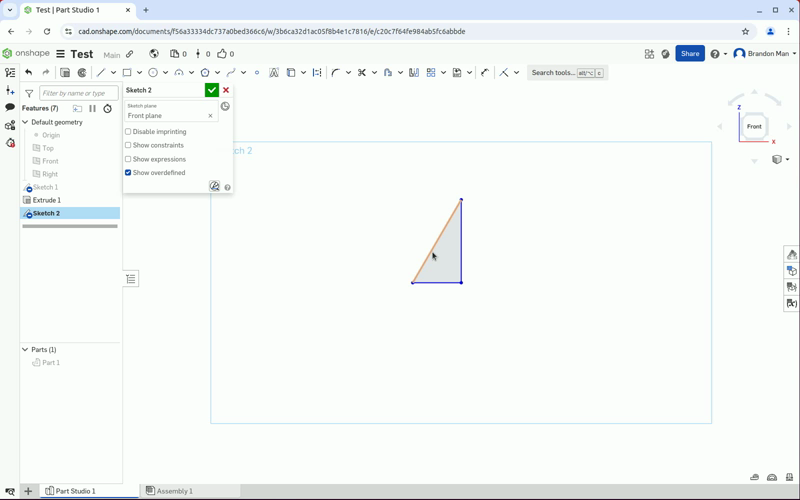
click(432, 251)
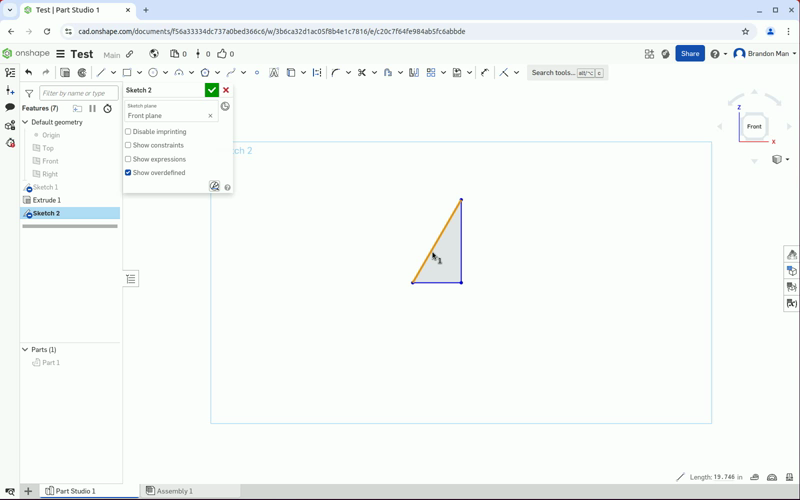
mouse_move(73, 352)
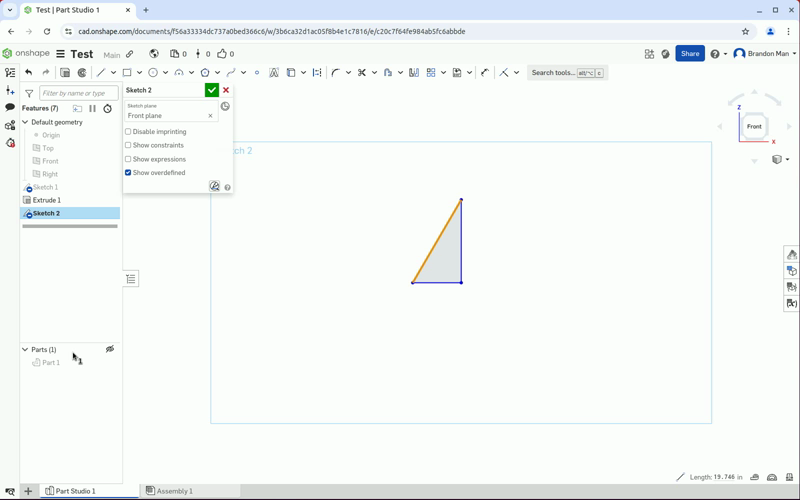
key(shift+y)
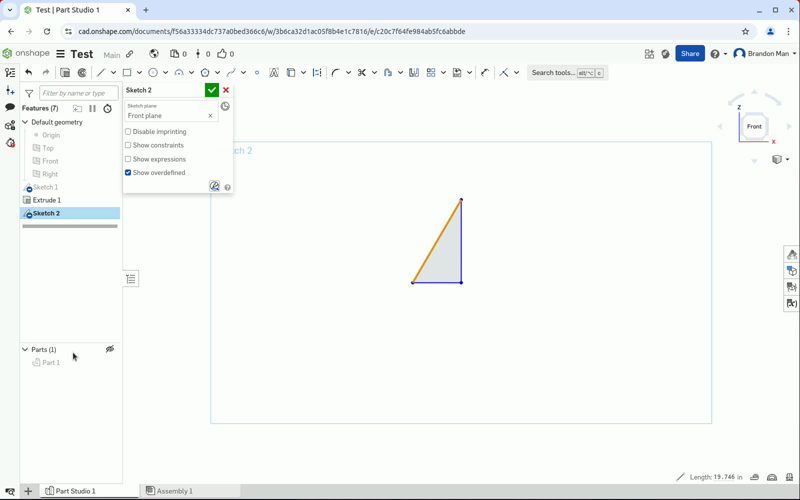
key(shift+e)
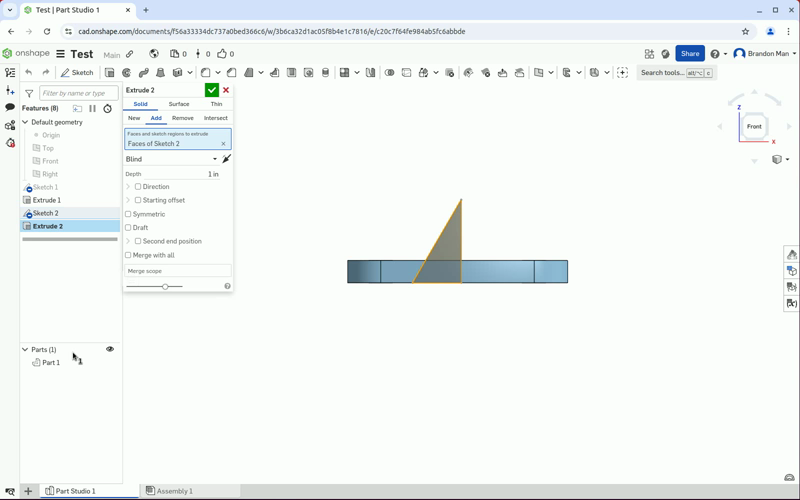
mouse_move(143, 106)
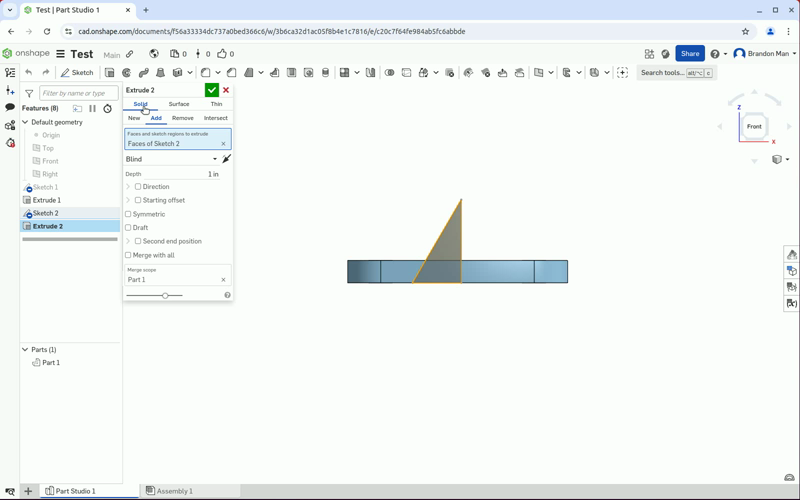
click(143, 106)
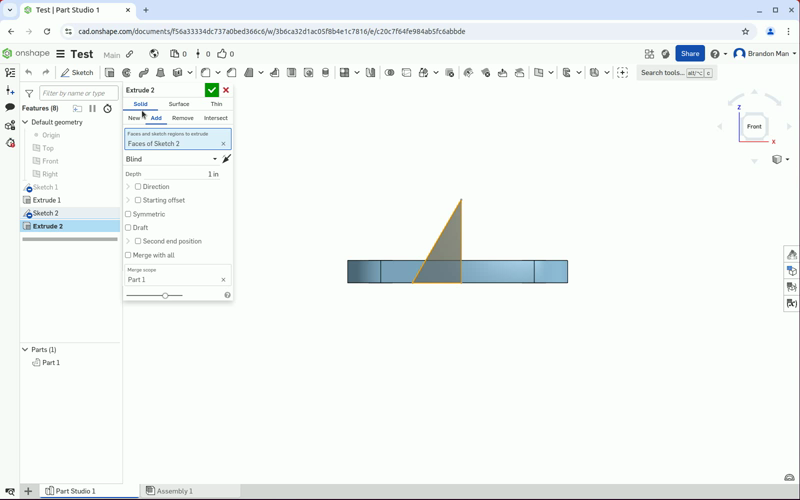
mouse_move(137, 120)
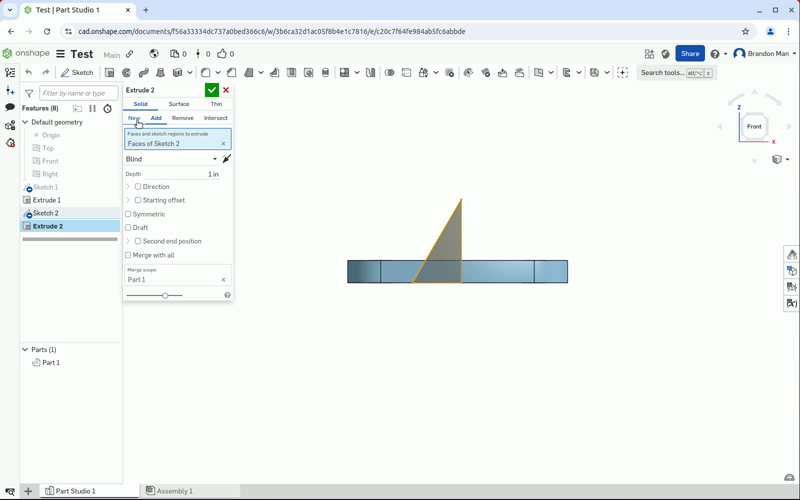
click(137, 120)
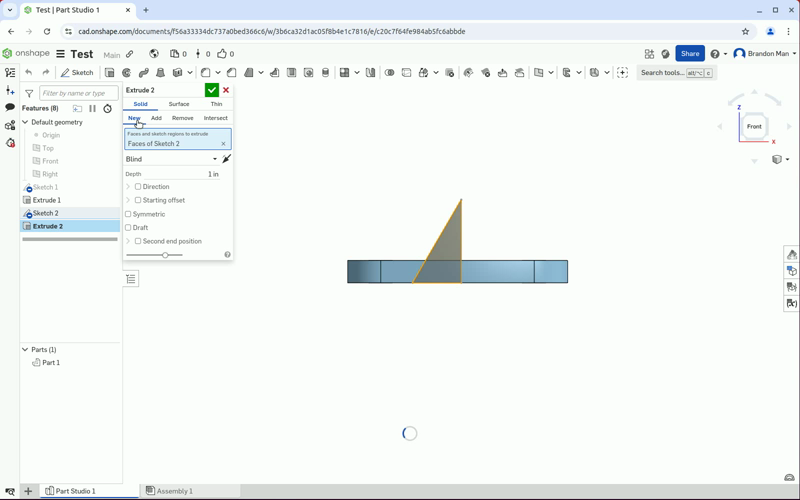
key(tab, 4)
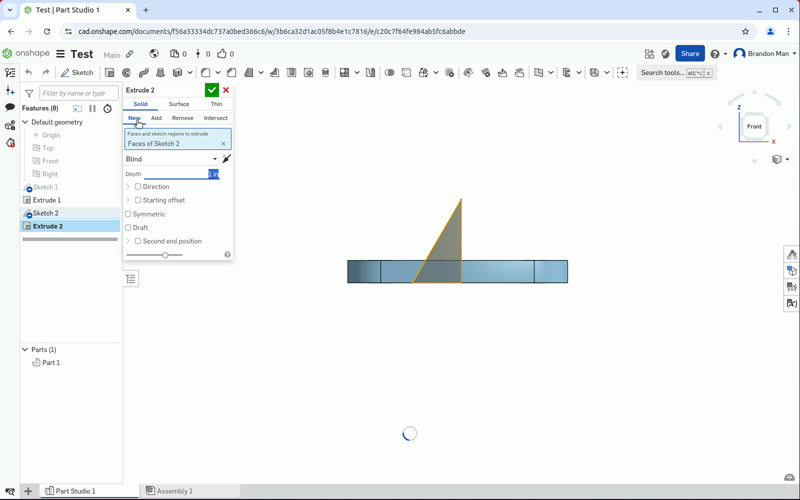
text(22.626)
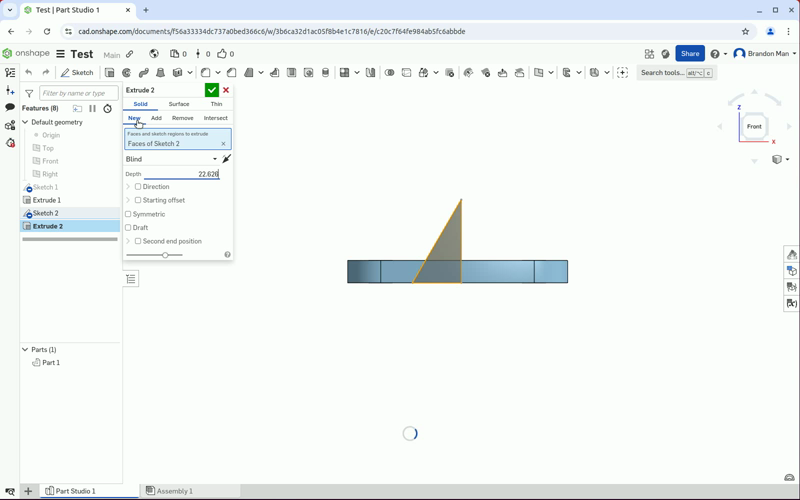
key(tab, 3)
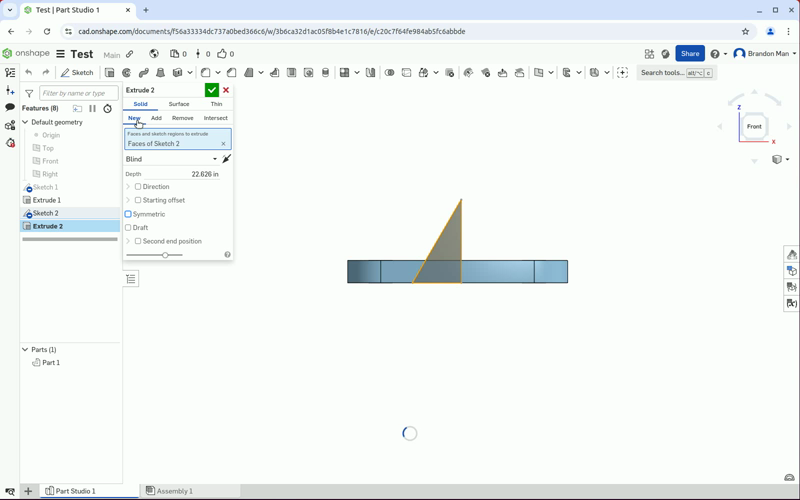
key(space)
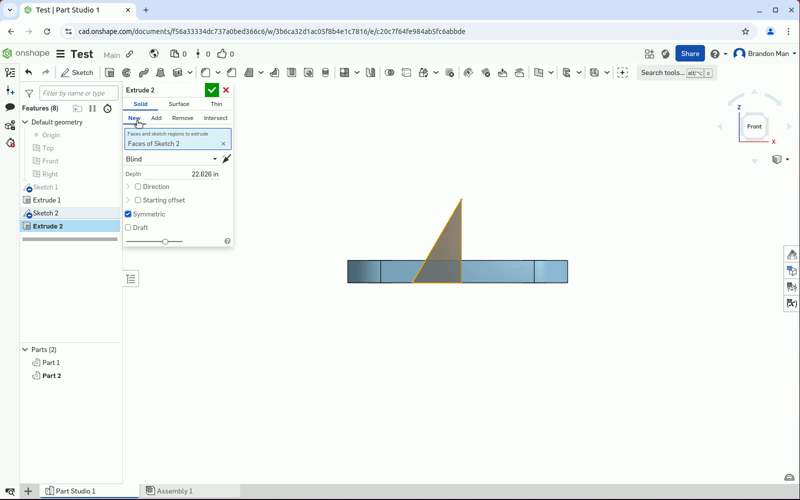
key(enter)
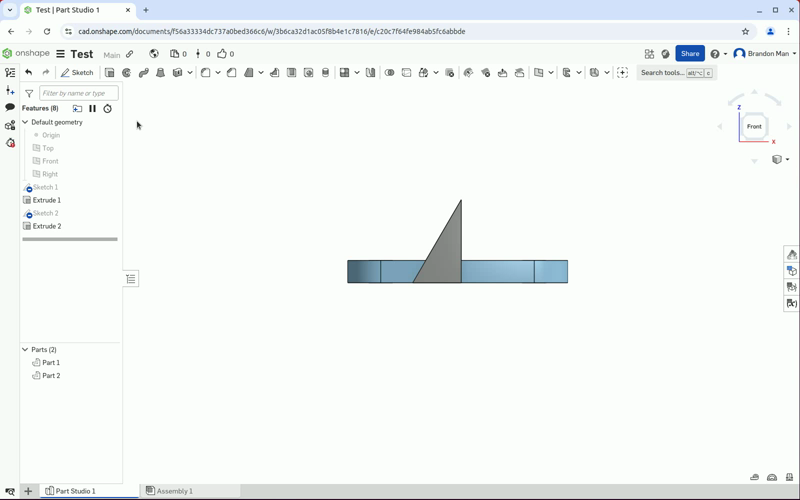
key(shift+h)
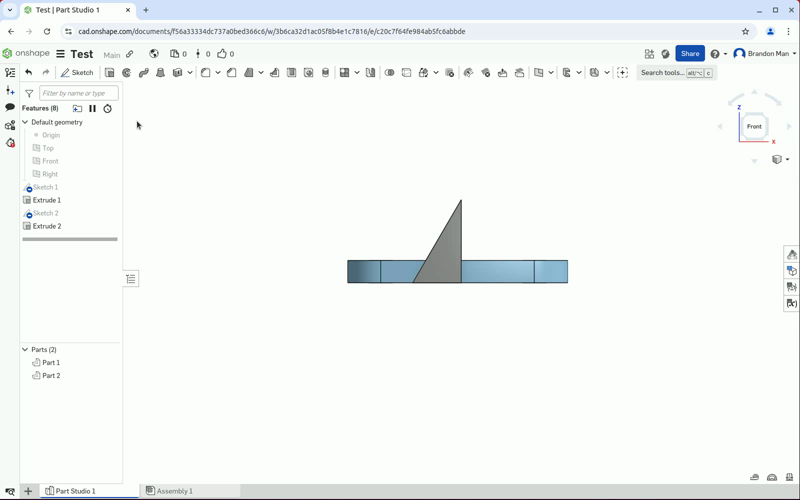
key(shift+h)
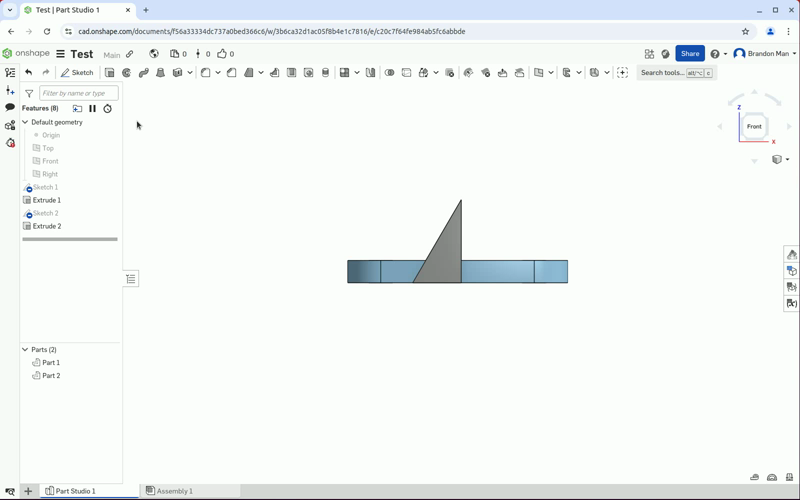
mouse_move(73, 189)
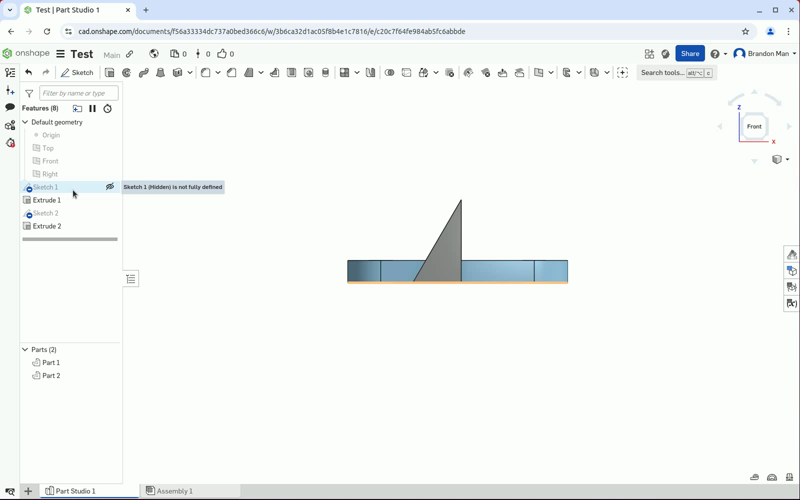
click(73, 189)
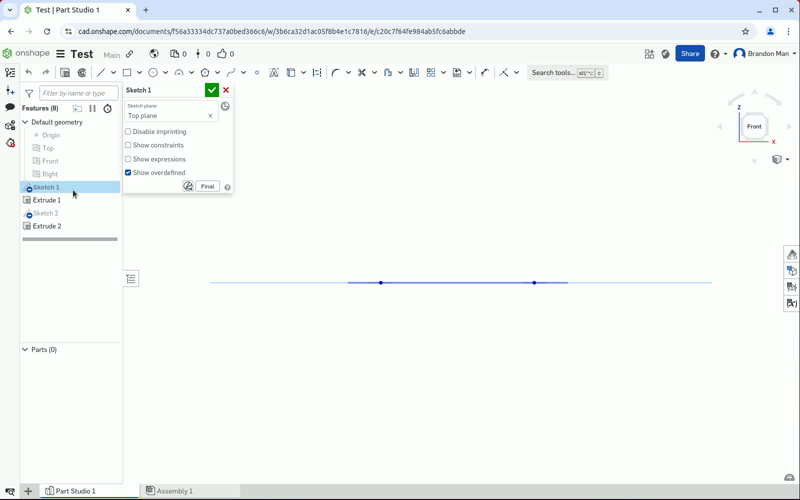
mouse_move(229, 92)
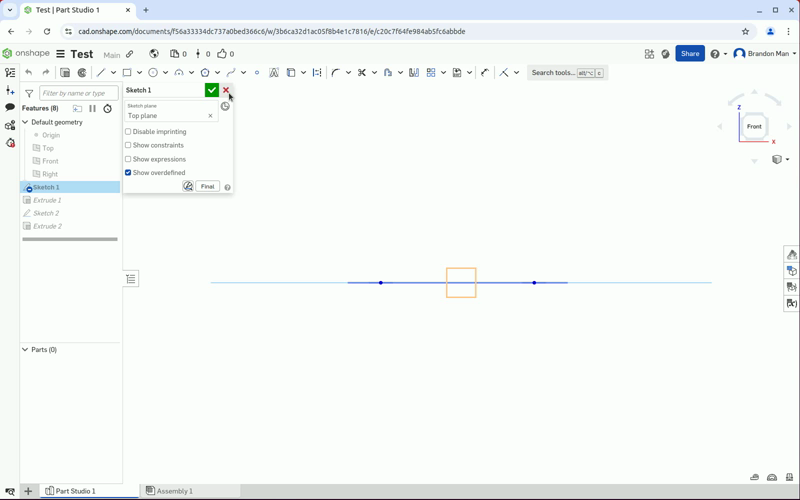
click(229, 92)
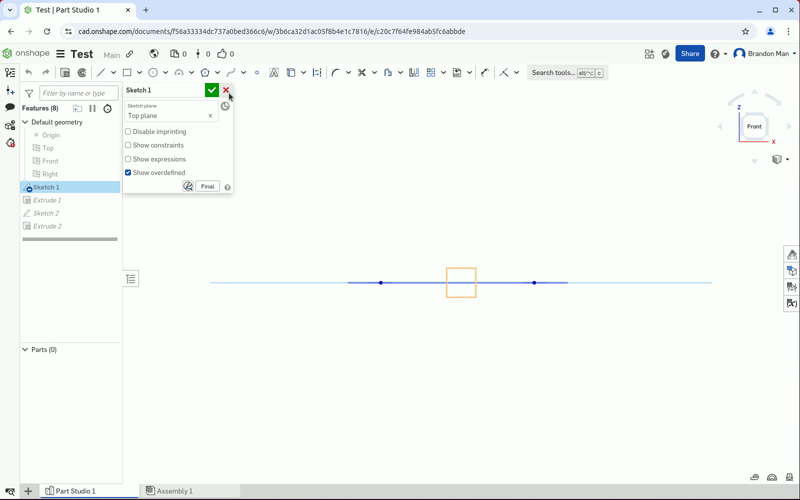
key(shift+s)
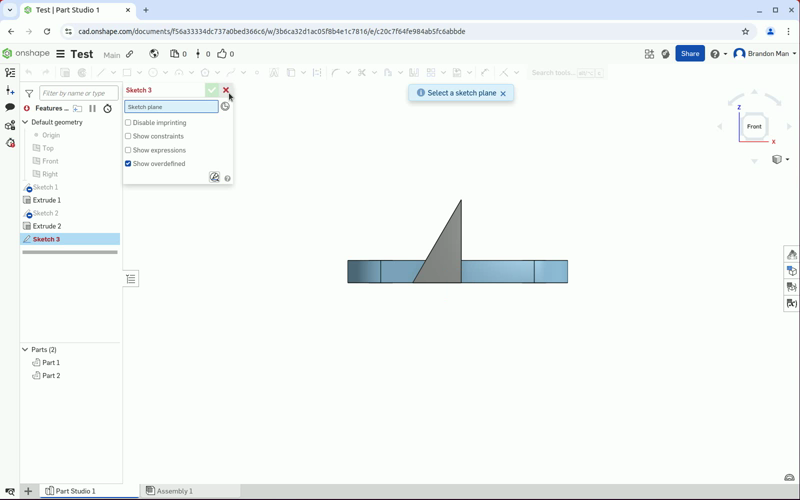
mouse_move(73, 163)
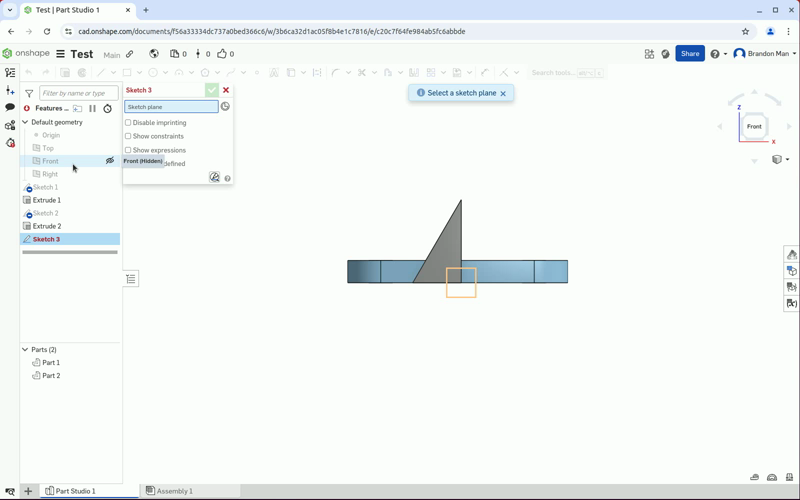
click(73, 163)
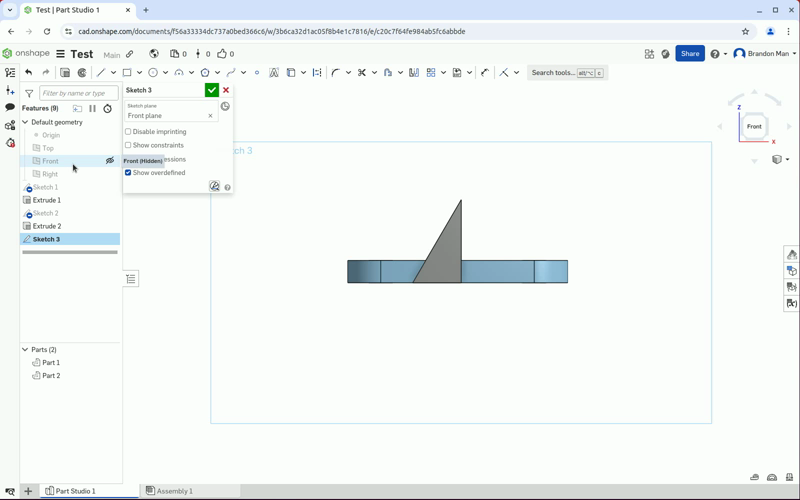
mouse_move(73, 352)
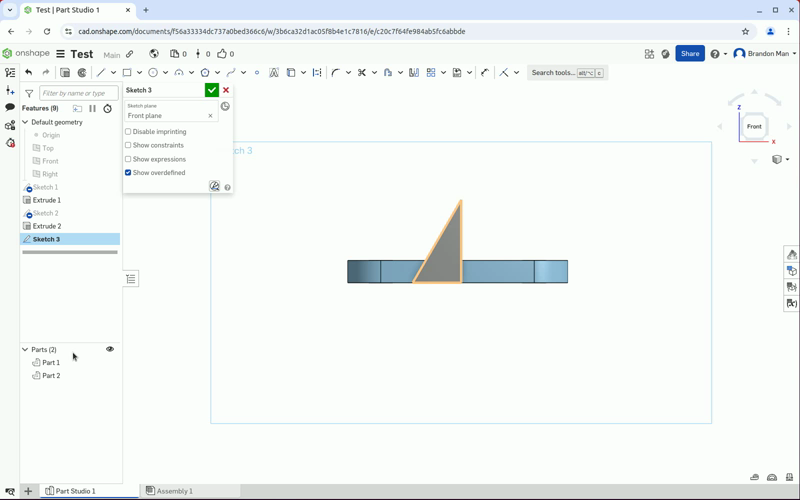
key(y)
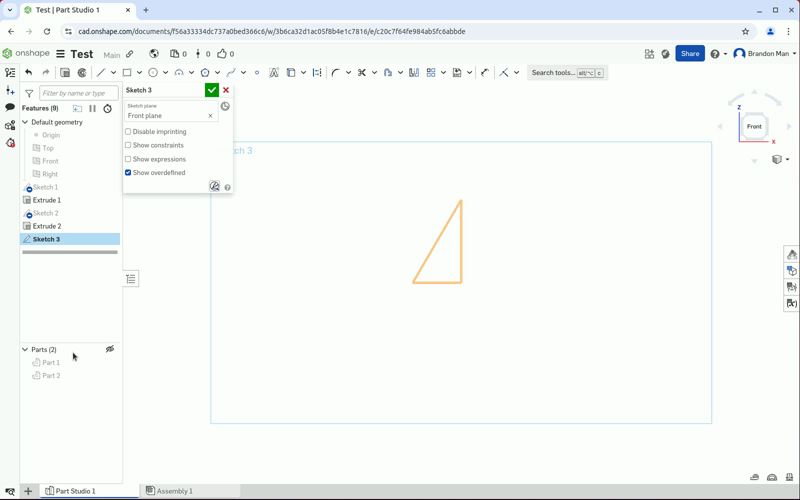
key(l)
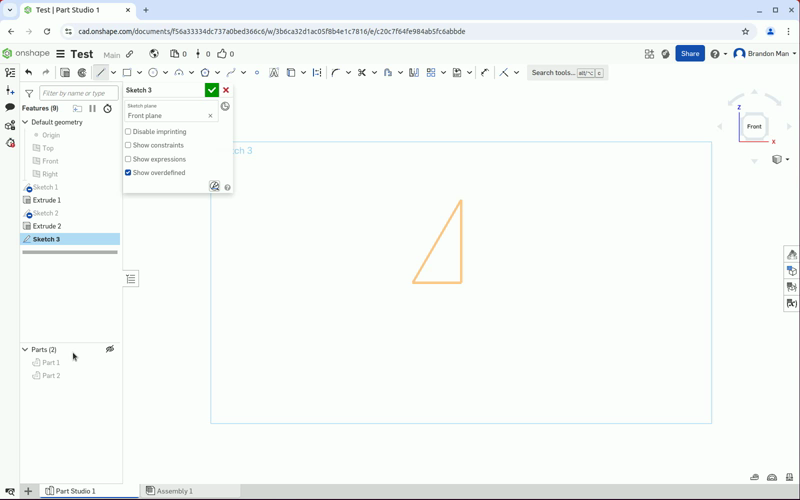
key_down(shift)
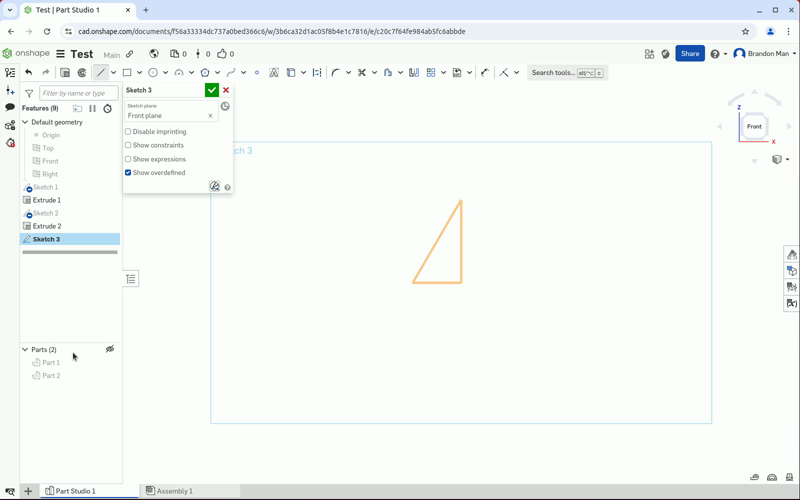
mouse_move(460, 282)
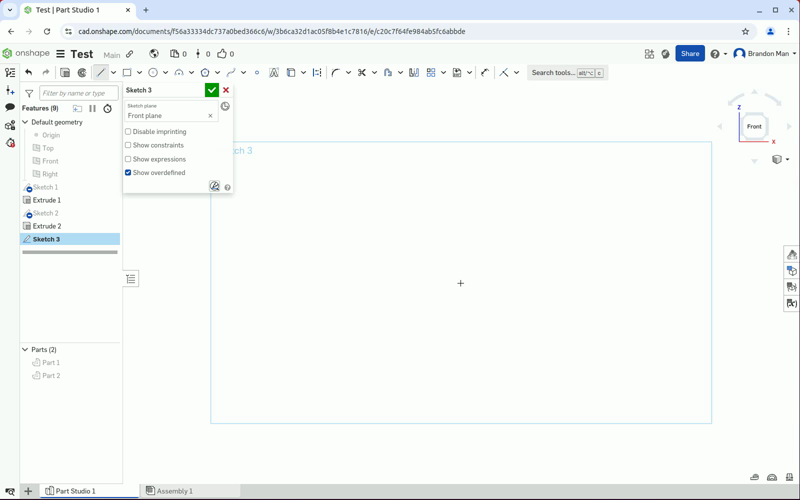
click(460, 282)
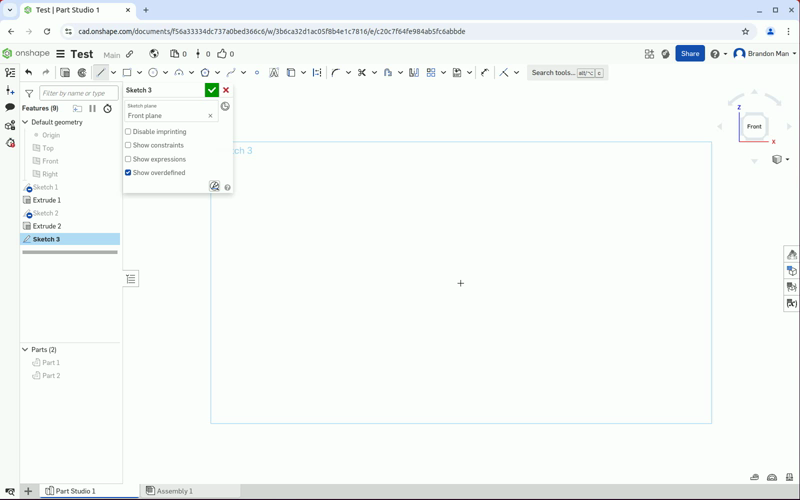
key_up(shift)
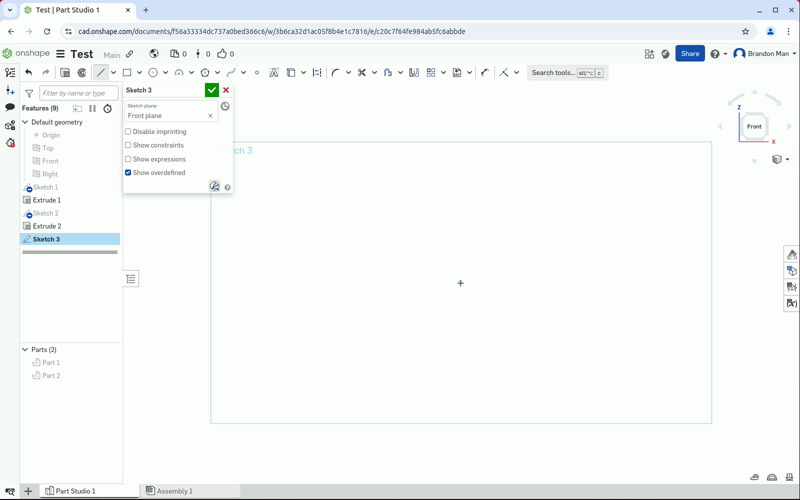
key_down(shift)
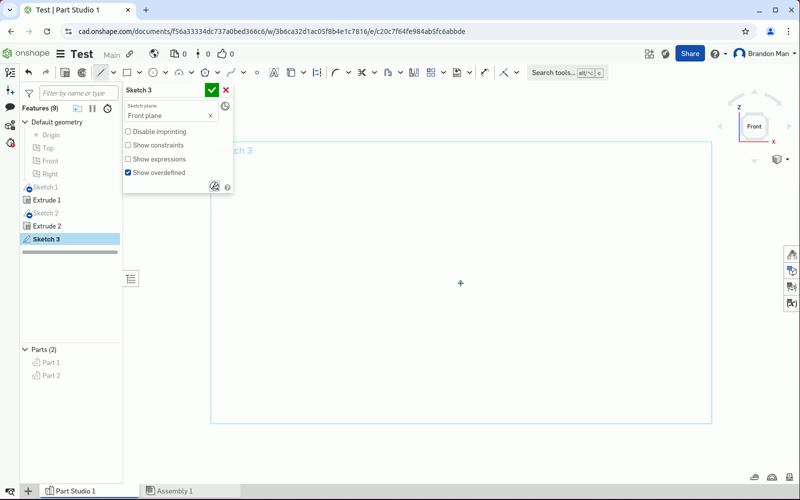
mouse_move(490, 282)
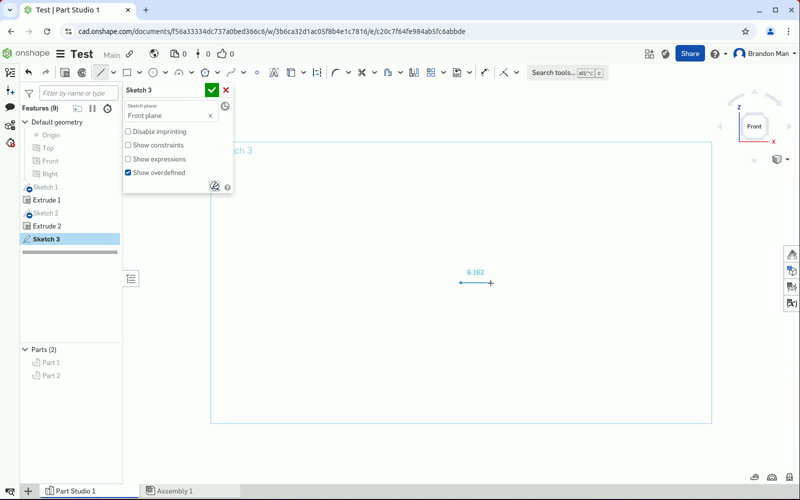
mouse_move(509, 282)
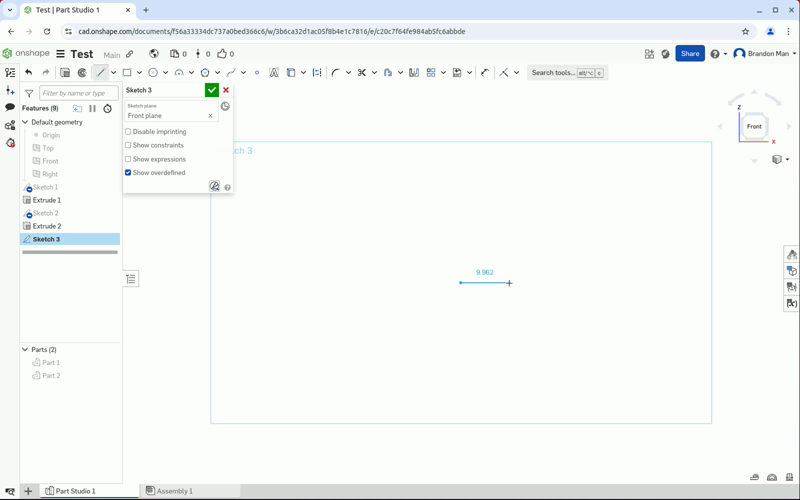
click(509, 282)
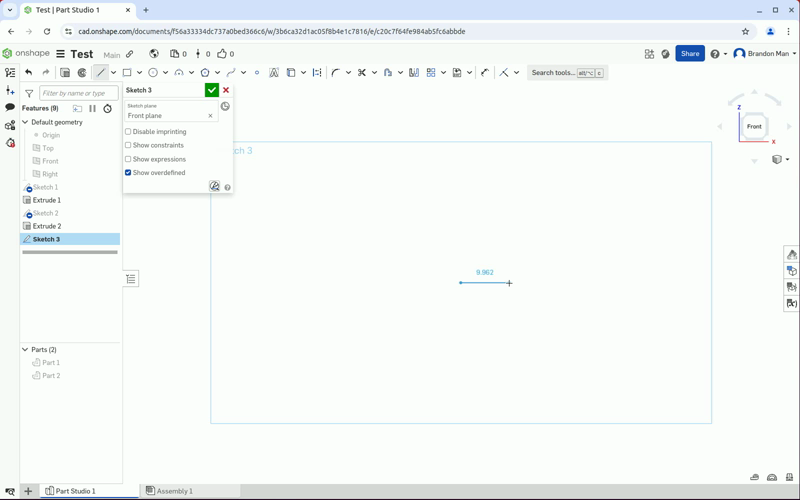
key_up(shift)
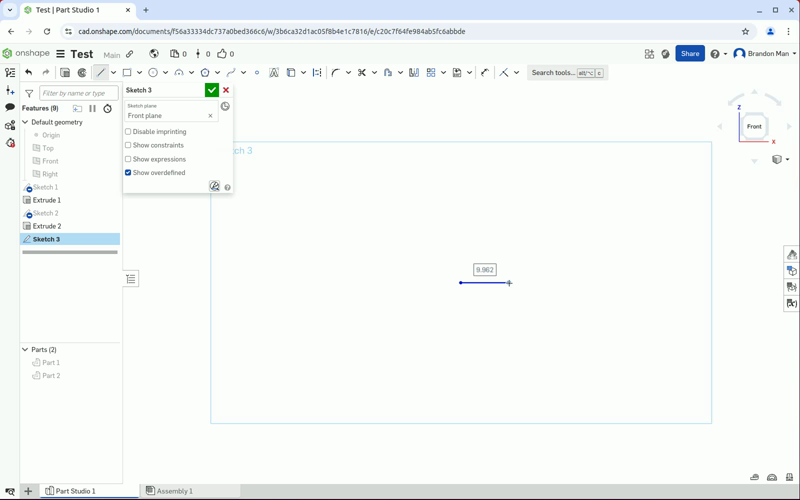
key_down(shift)
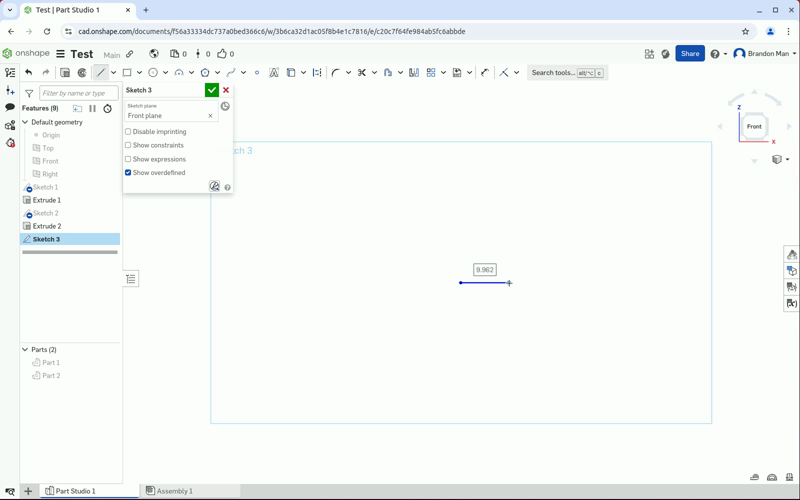
mouse_move(460, 199)
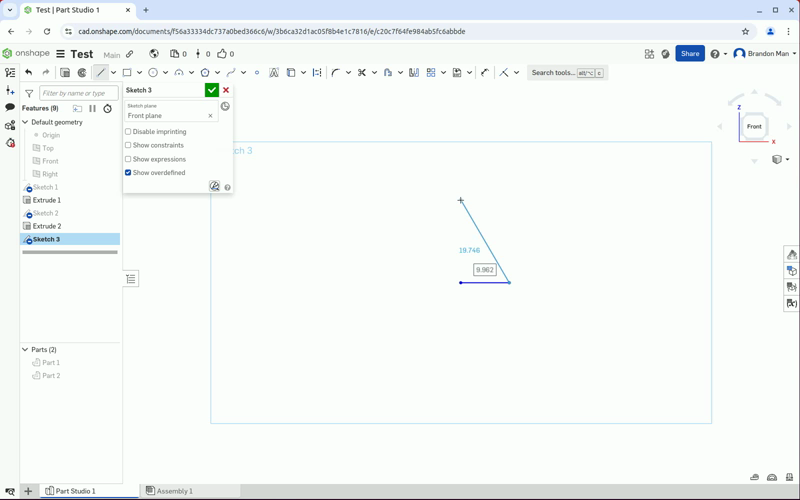
click(460, 199)
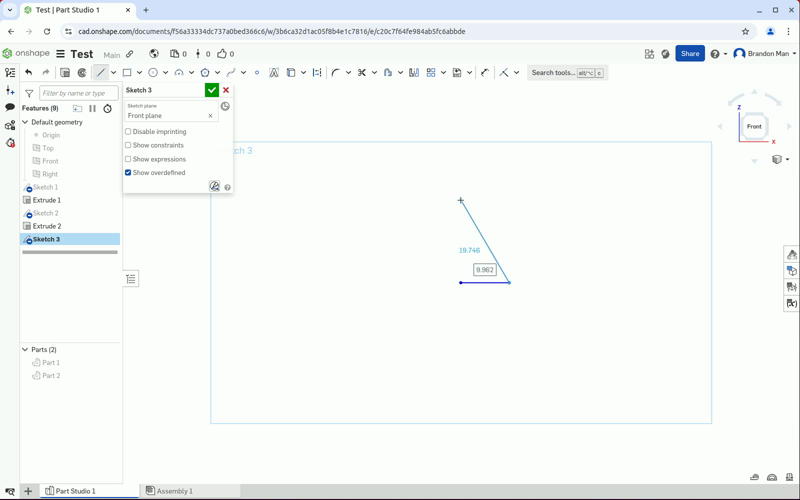
key_up(shift)
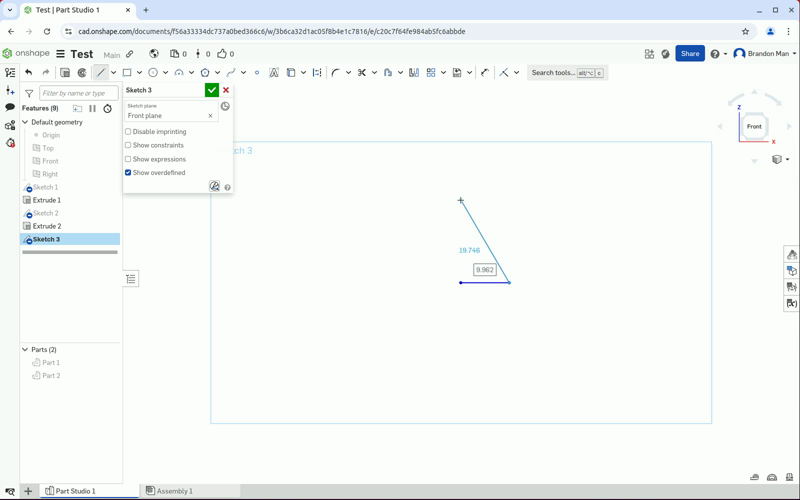
key_down(shift)
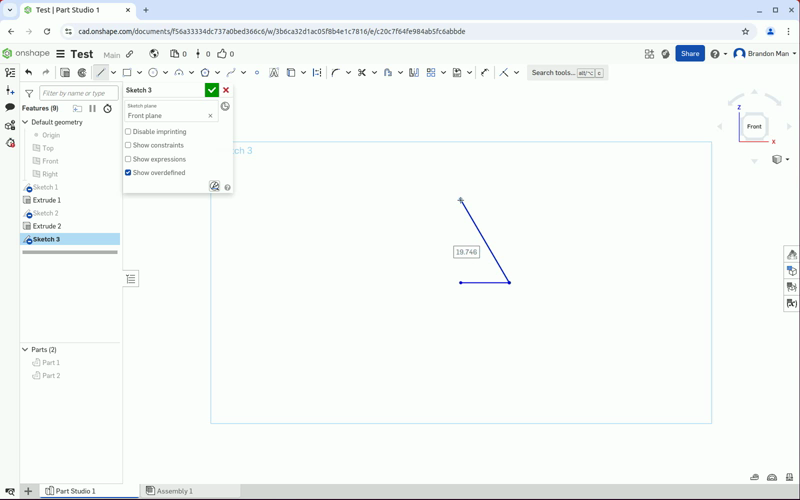
mouse_move(460, 282)
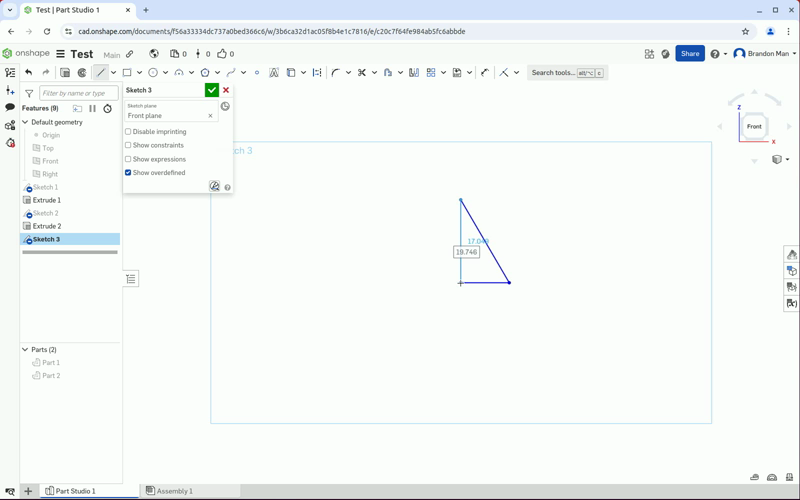
key_up(shift)
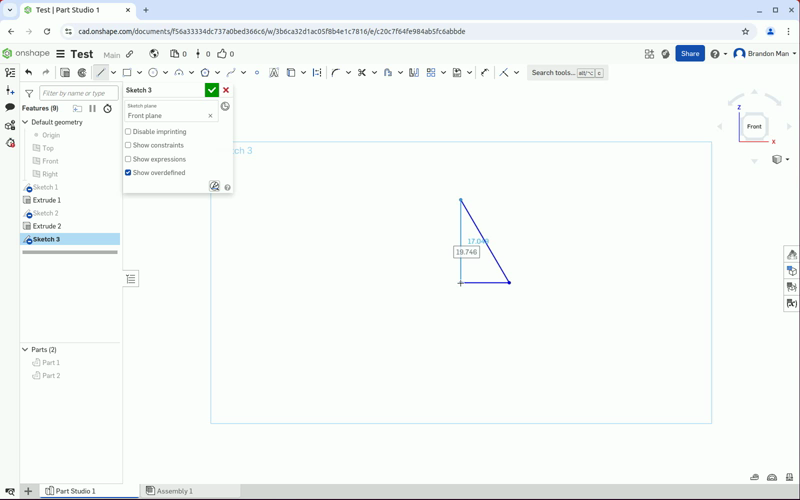
click(460, 282)
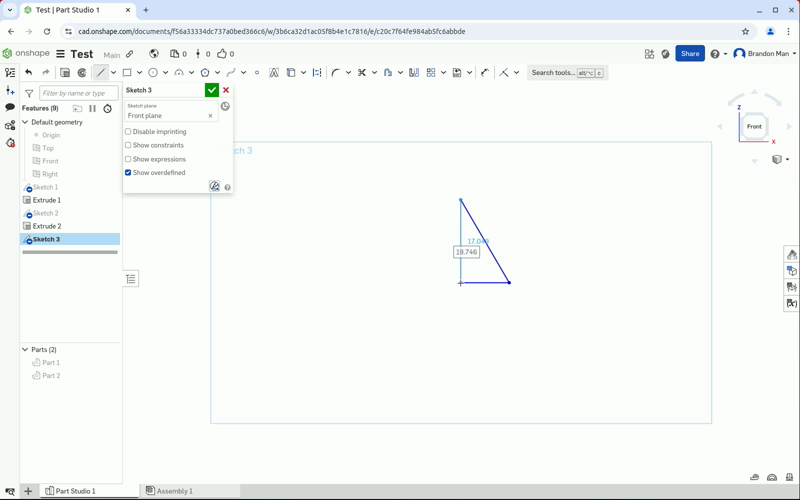
key(esc)
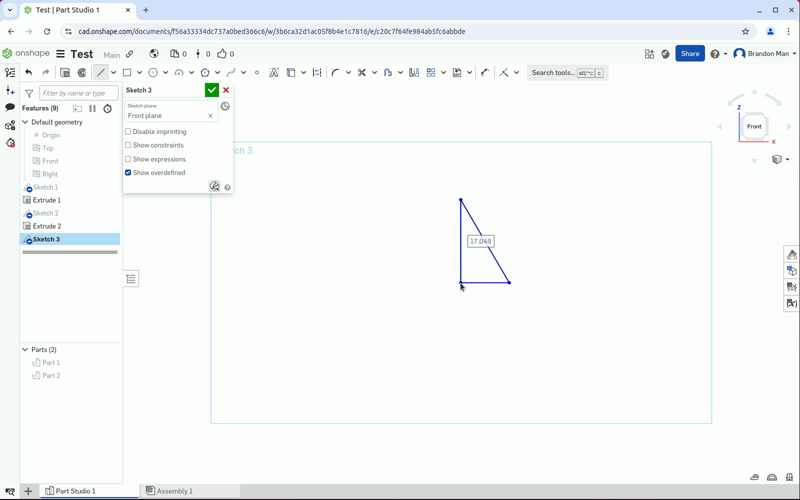
mouse_move(467, 225)
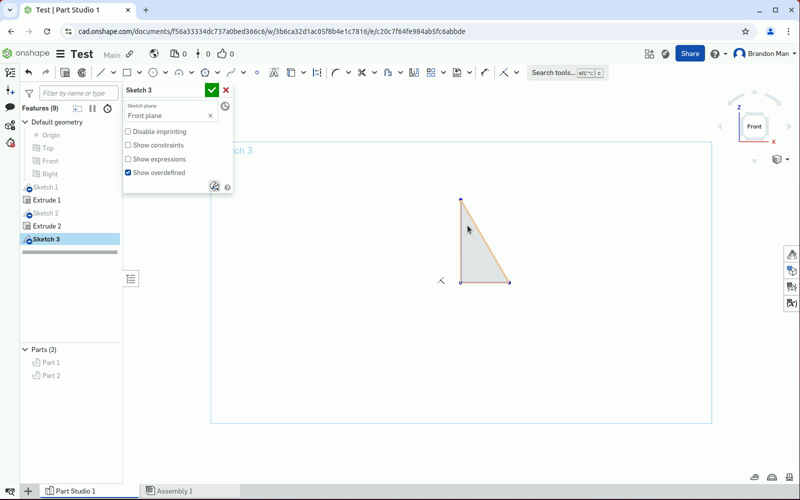
click(467, 225)
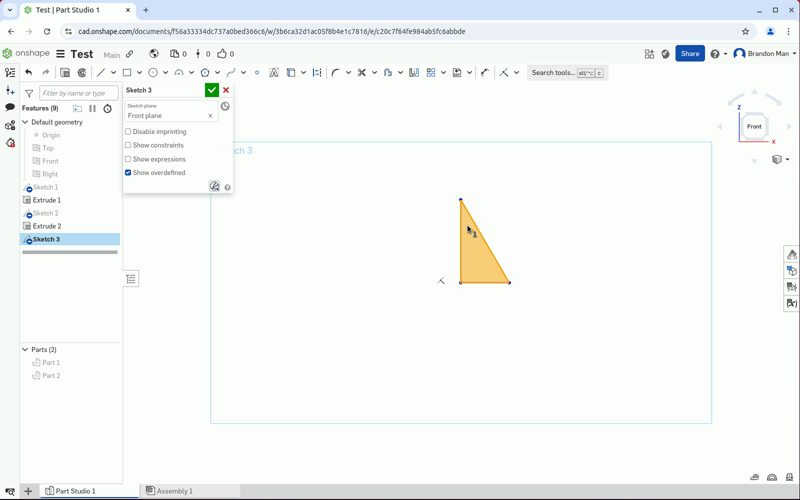
mouse_move(73, 352)
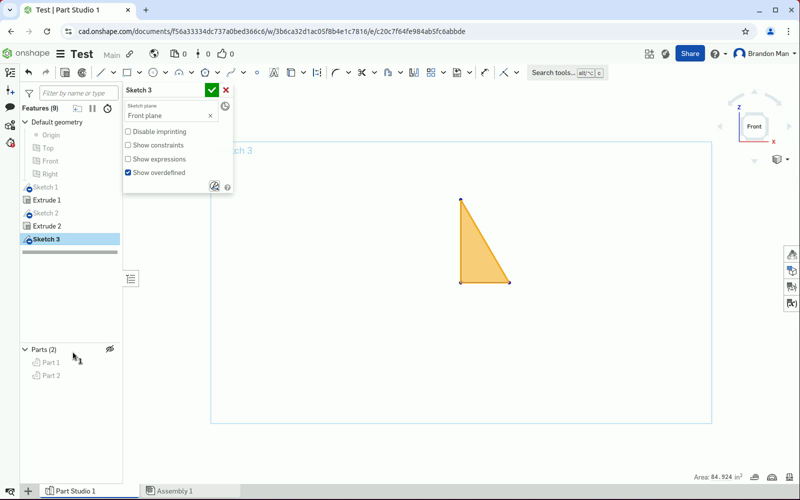
key(shift+y)
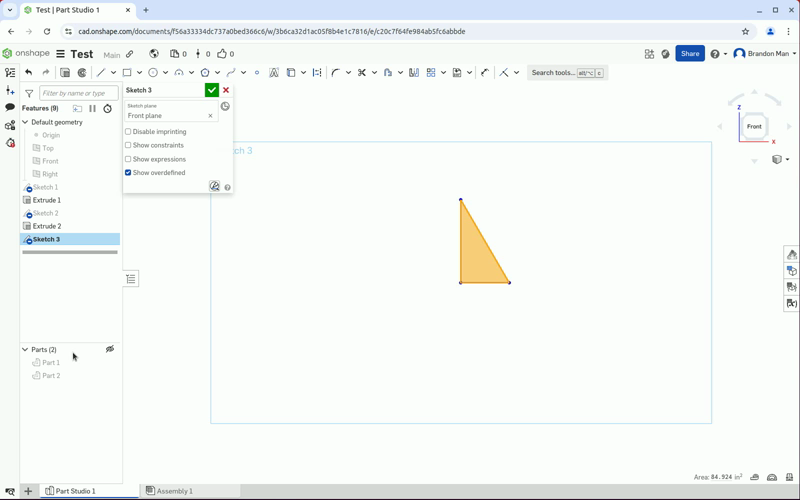
key(shift+e)
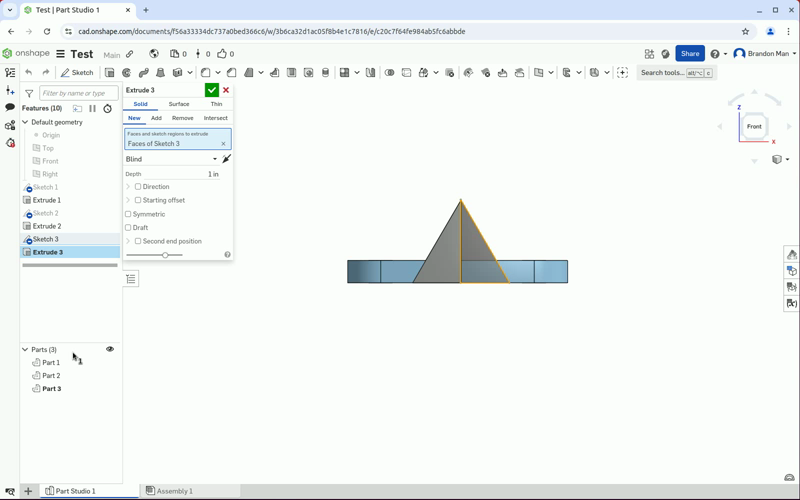
mouse_move(143, 106)
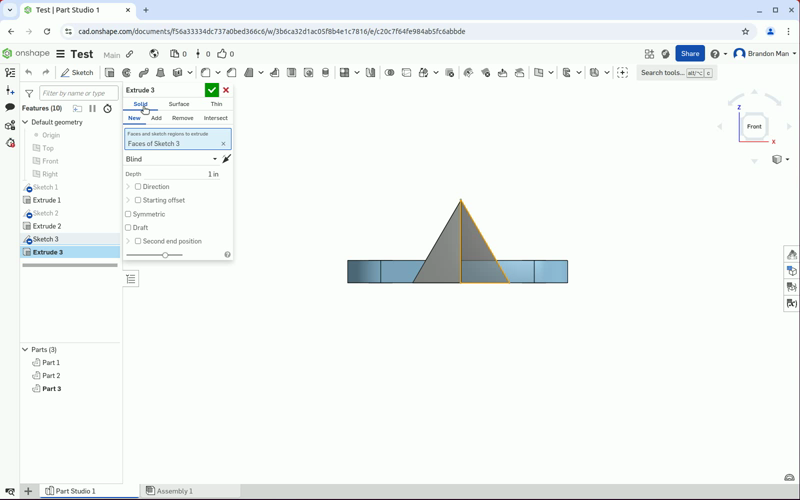
click(143, 106)
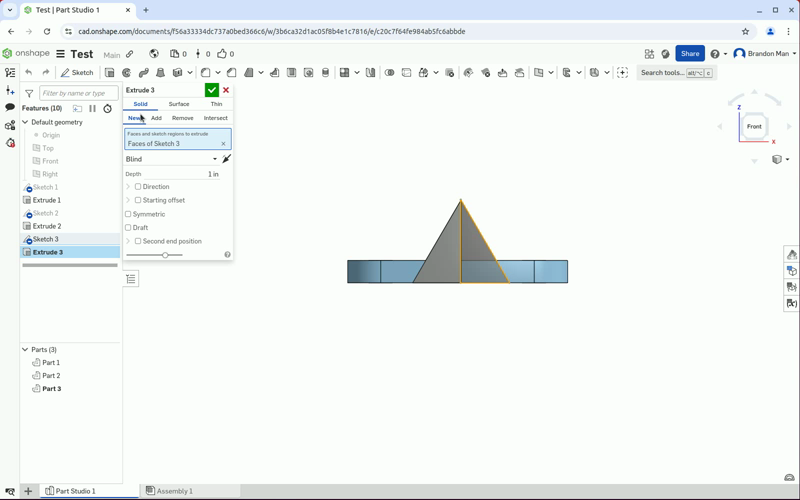
mouse_move(137, 120)
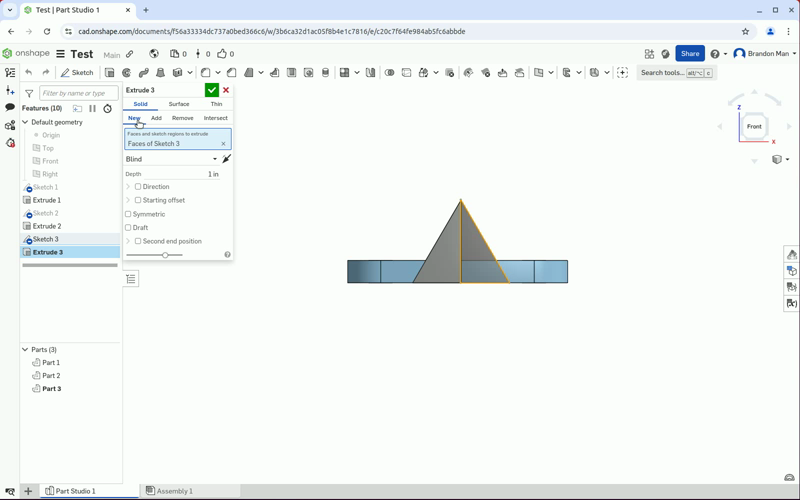
click(137, 120)
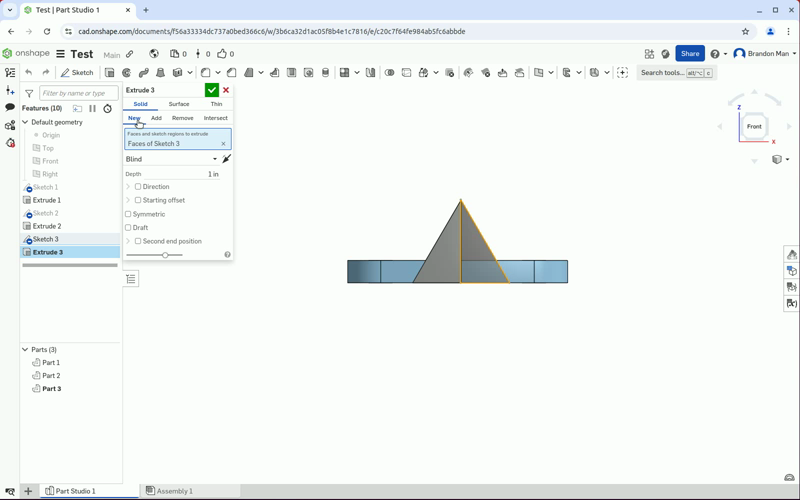
key(tab, 4)
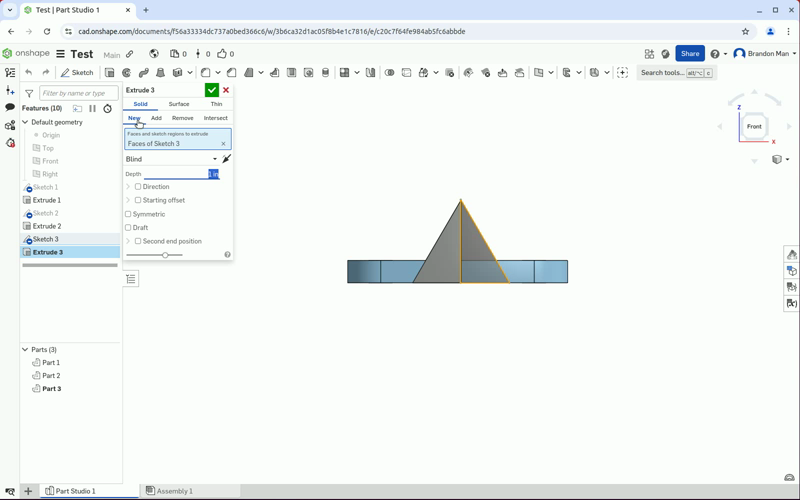
text(22.626)
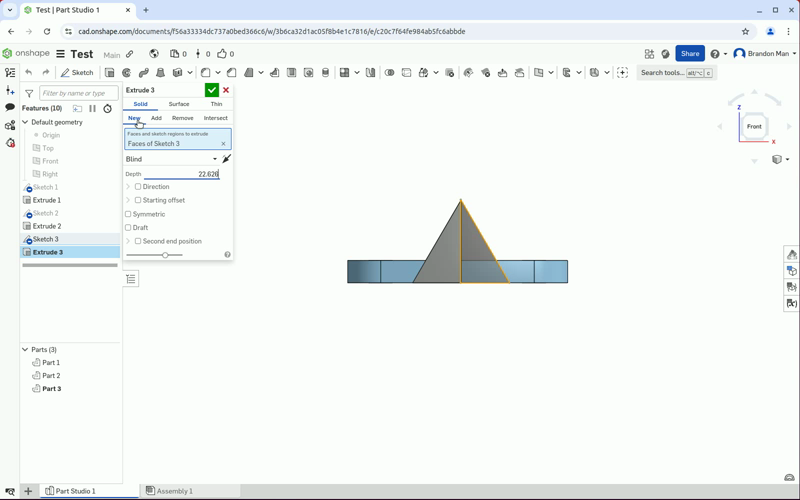
key(tab, 3)
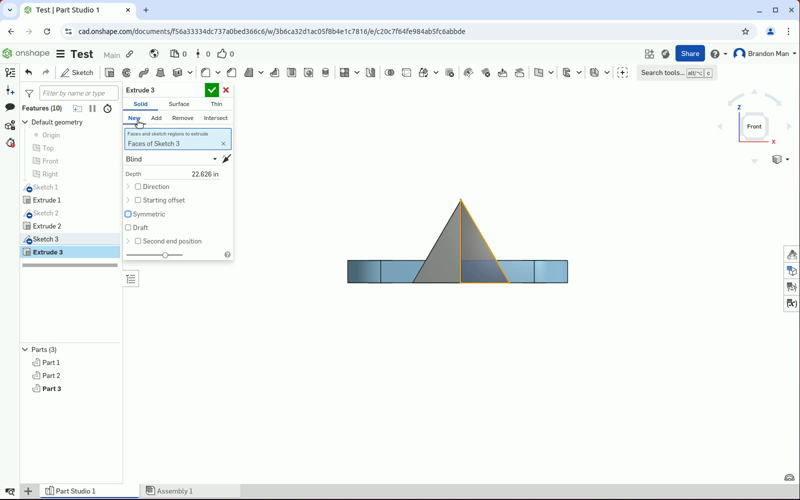
key(space)
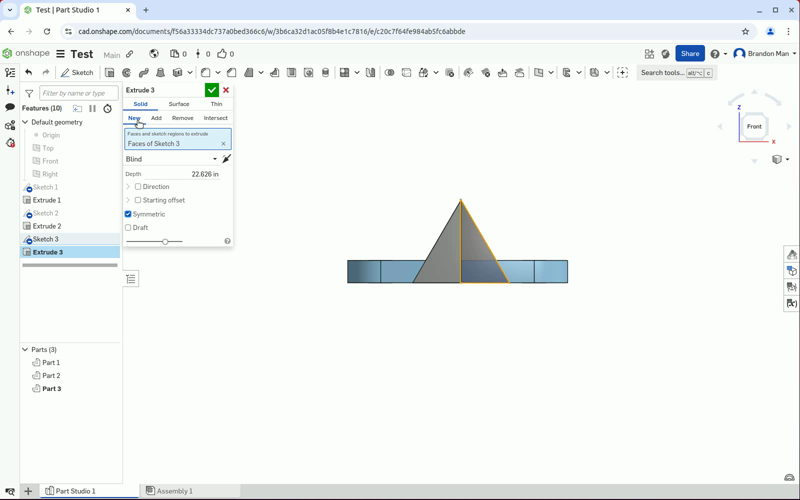
key(enter)
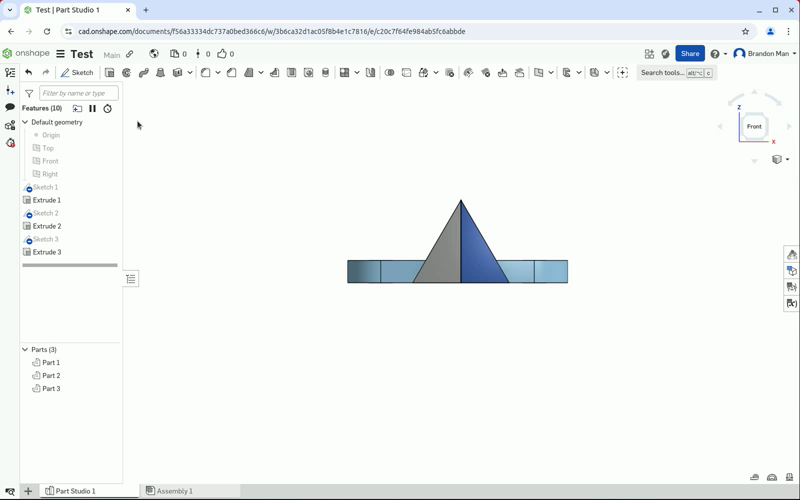
key(shift+h)
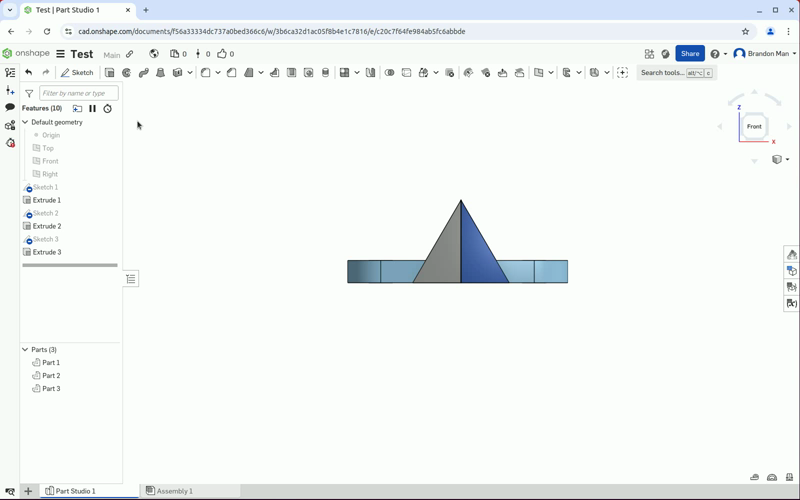
key(shift+h)
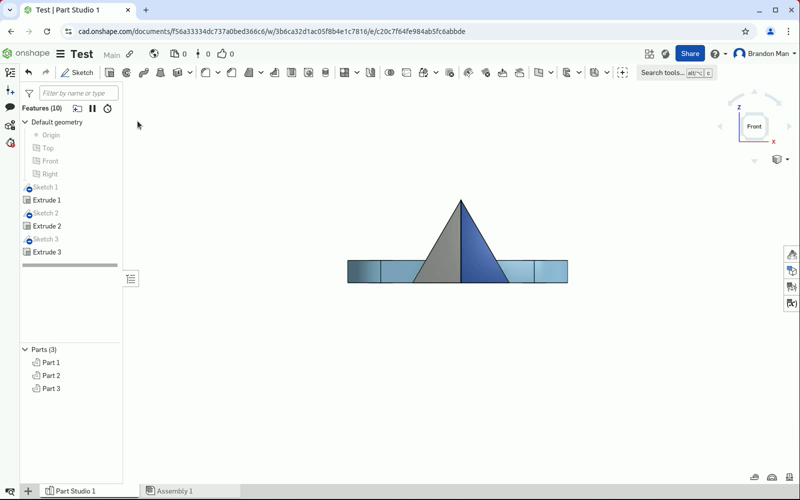
mouse_move(73, 189)
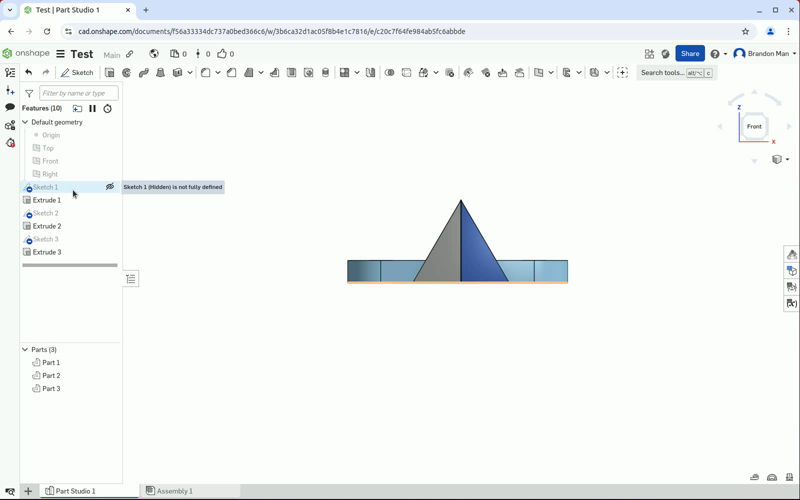
click(73, 189)
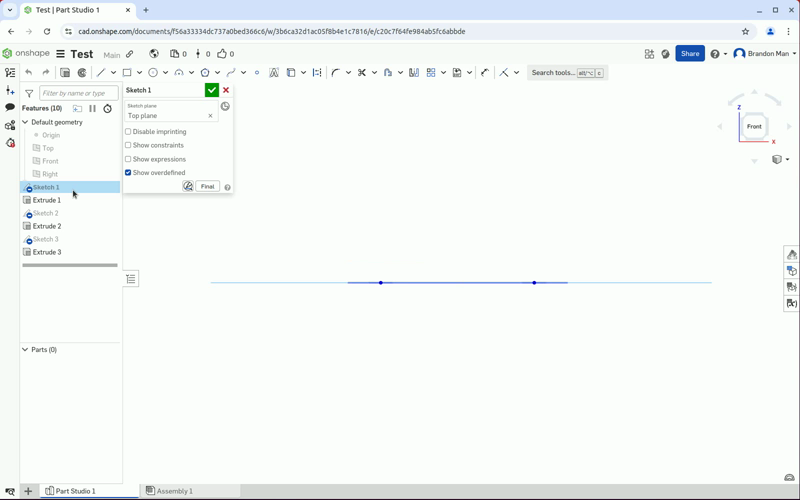
mouse_move(229, 92)
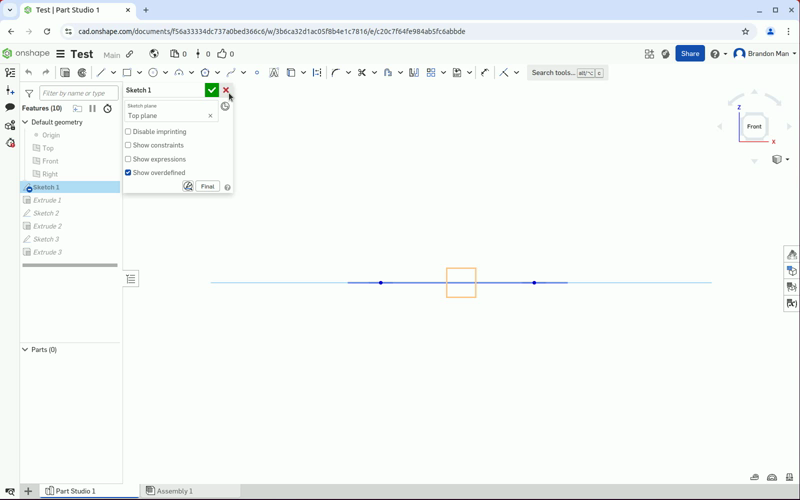
click(229, 92)
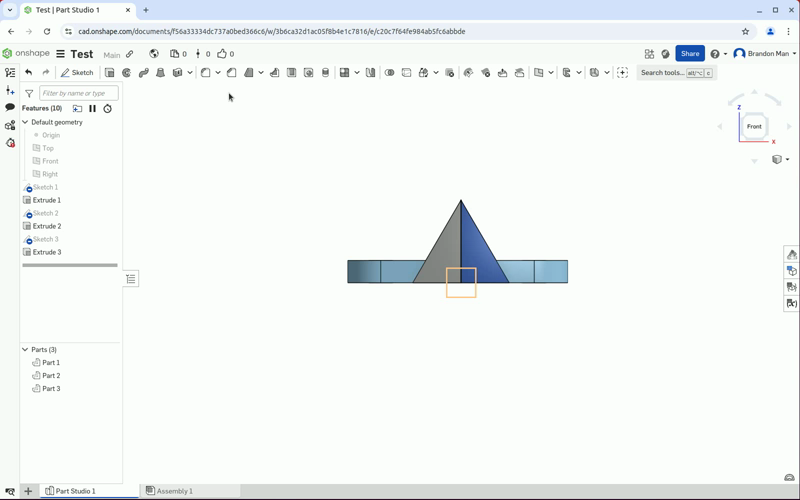
mouse_move(73, 352)
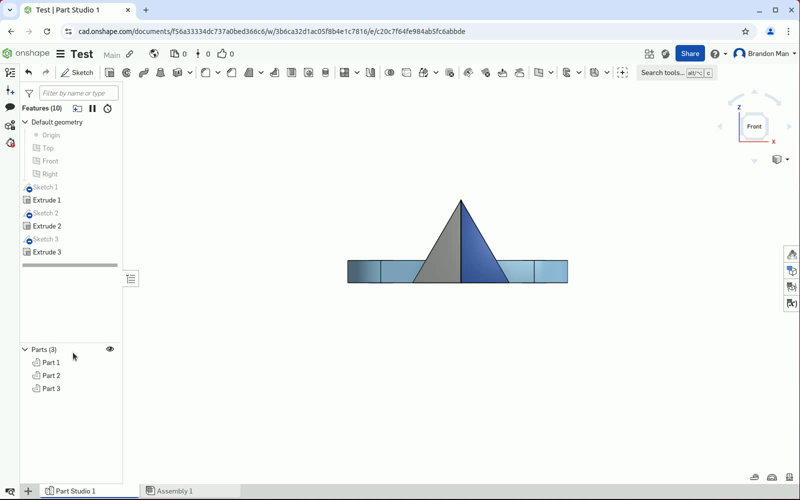
key(y)
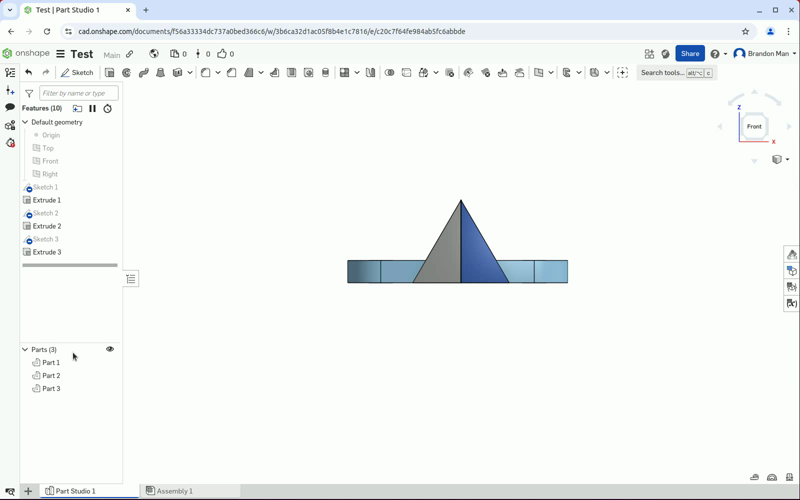
key(shift+p)
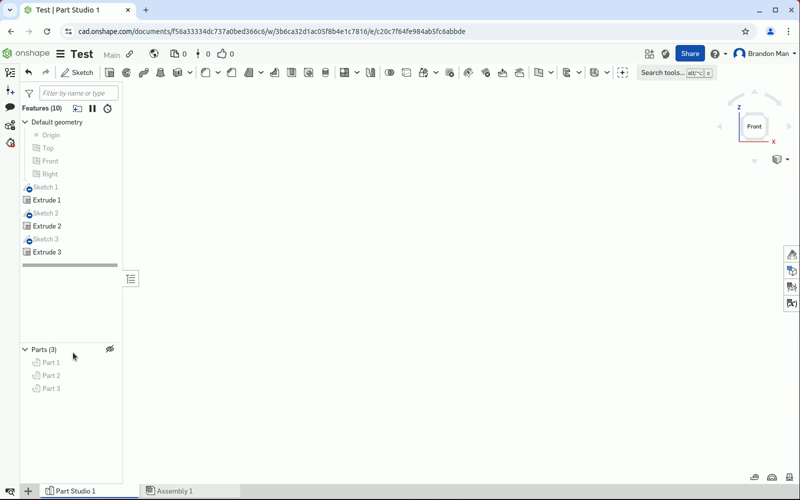
key(space)
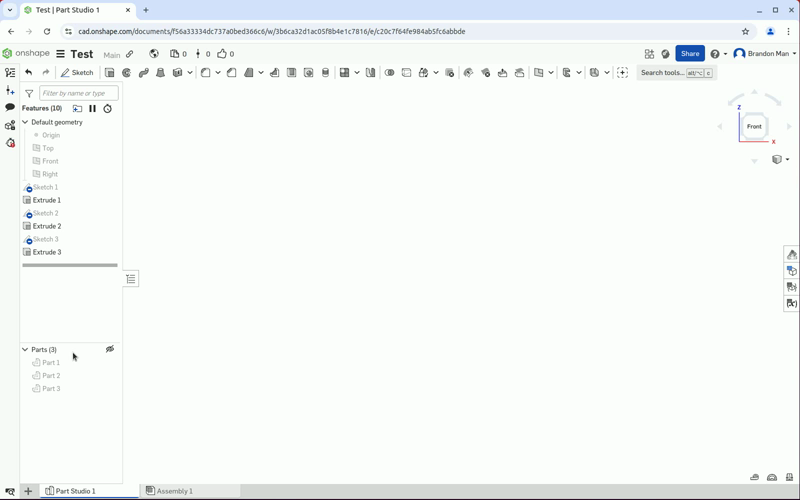
key_down(shift)
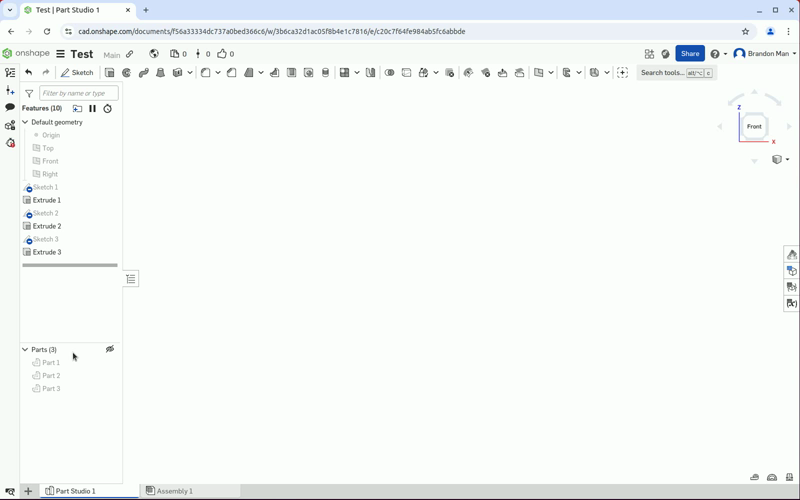
key(left)
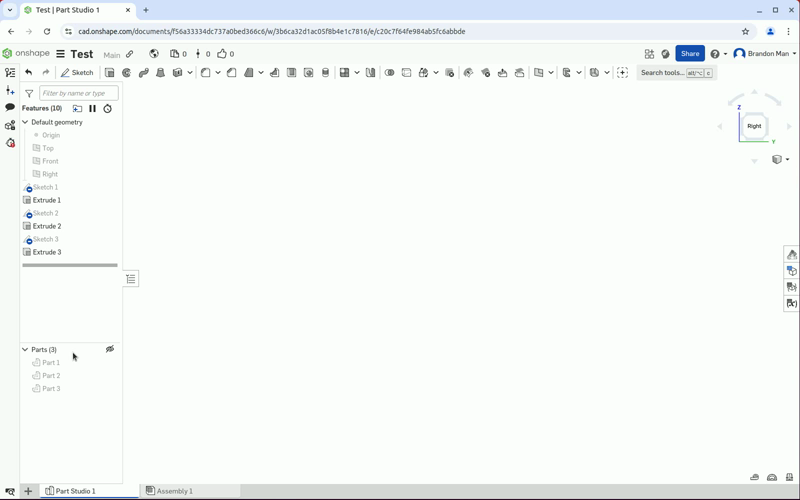
key_up(shift)
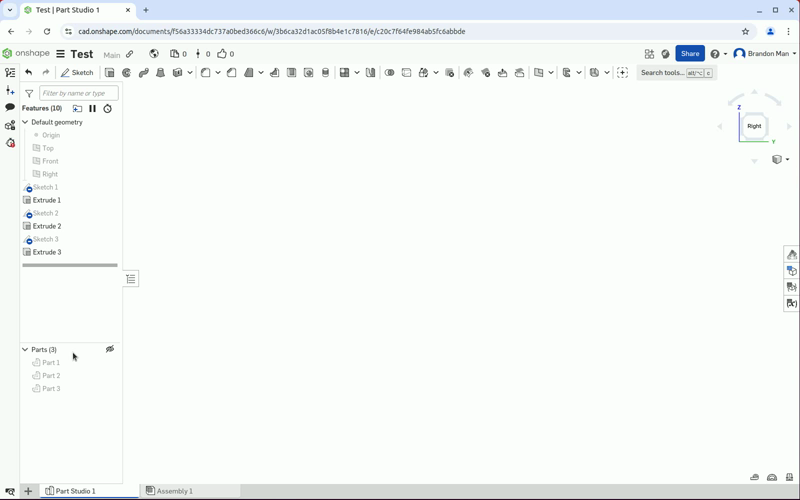
mouse_move(73, 352)
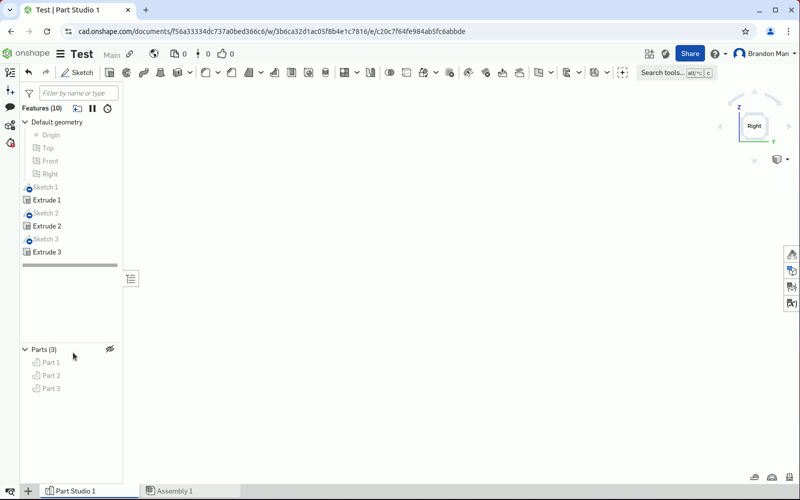
key(shift+y)
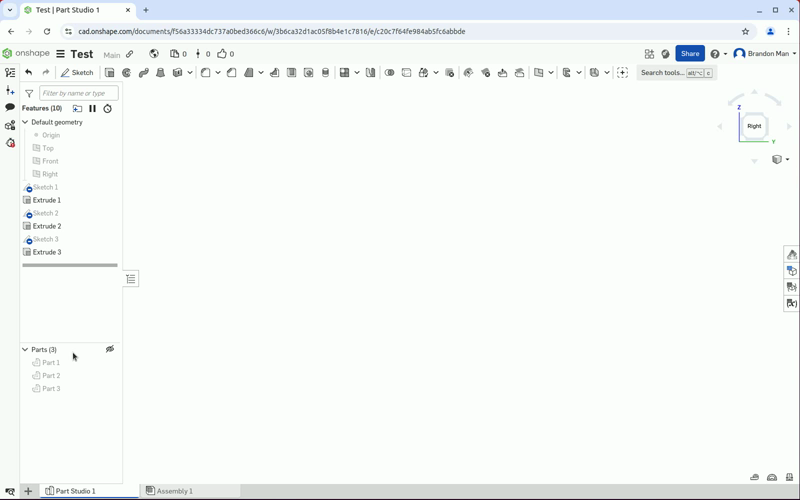
key(shift+s)
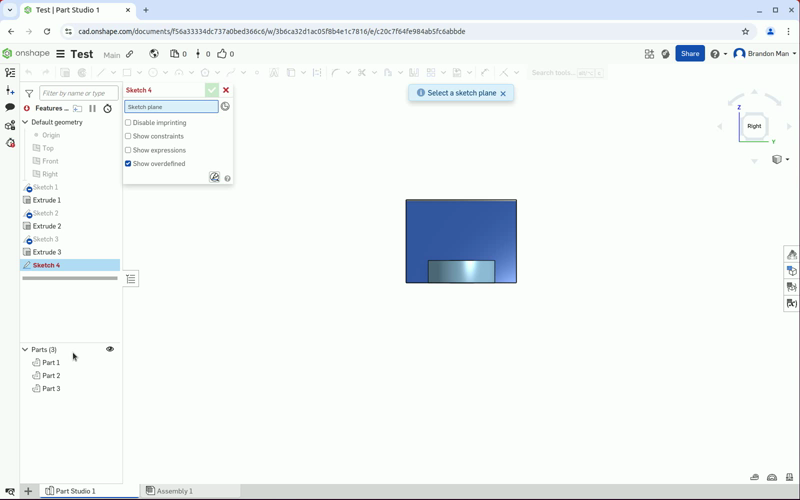
mouse_move(73, 176)
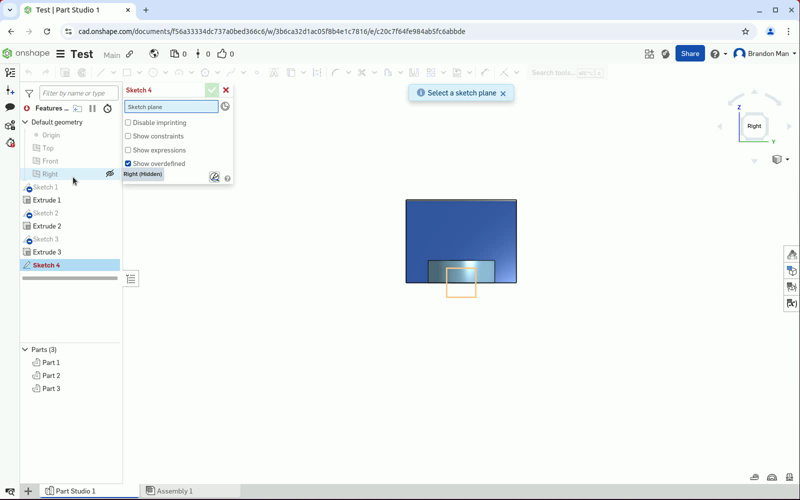
click(73, 176)
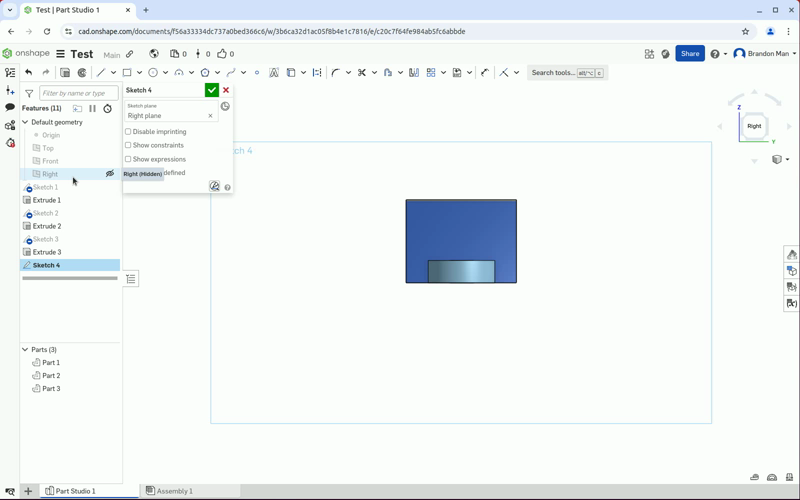
mouse_move(73, 352)
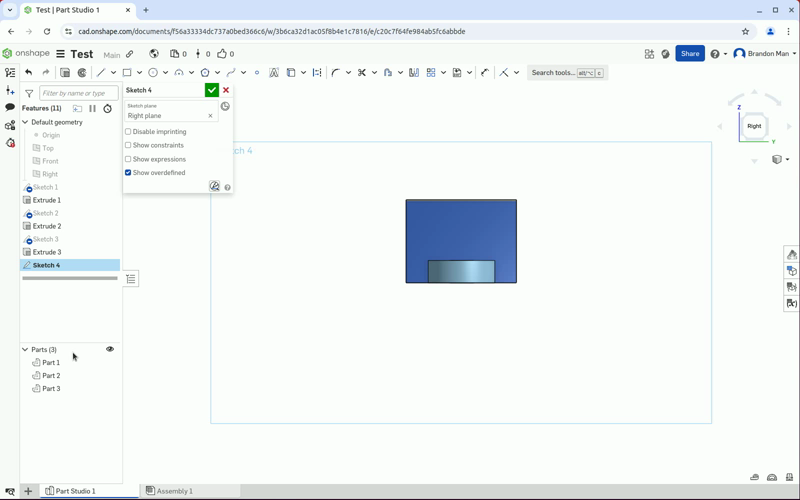
key(y)
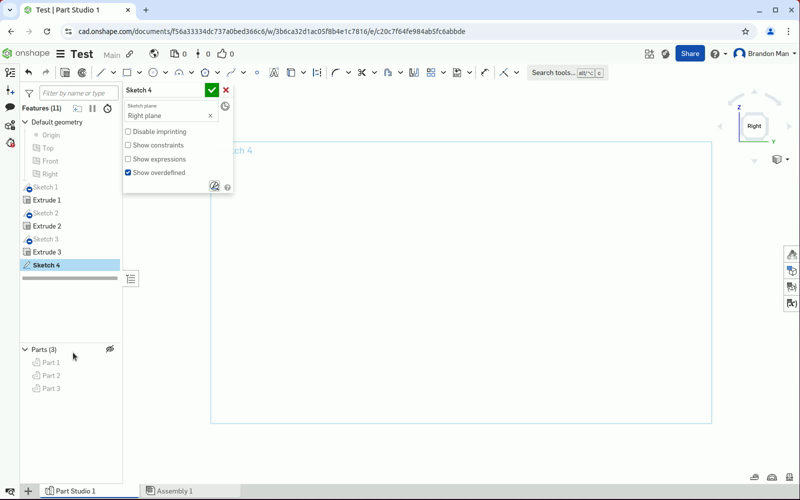
key(l)
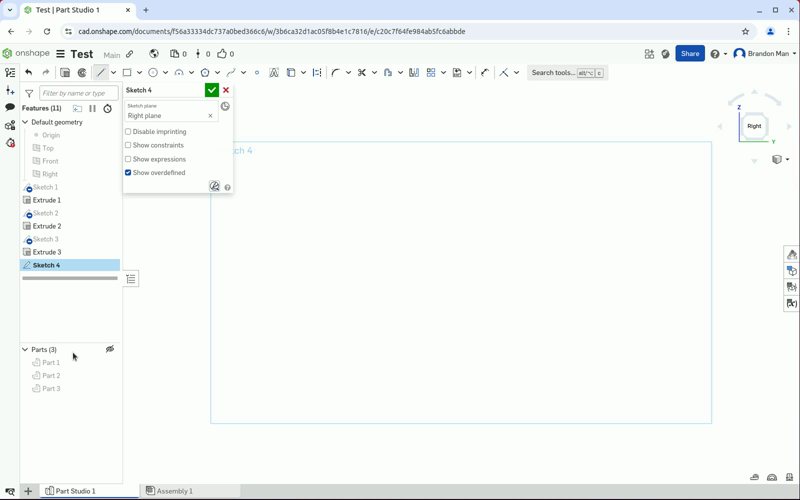
key_down(shift)
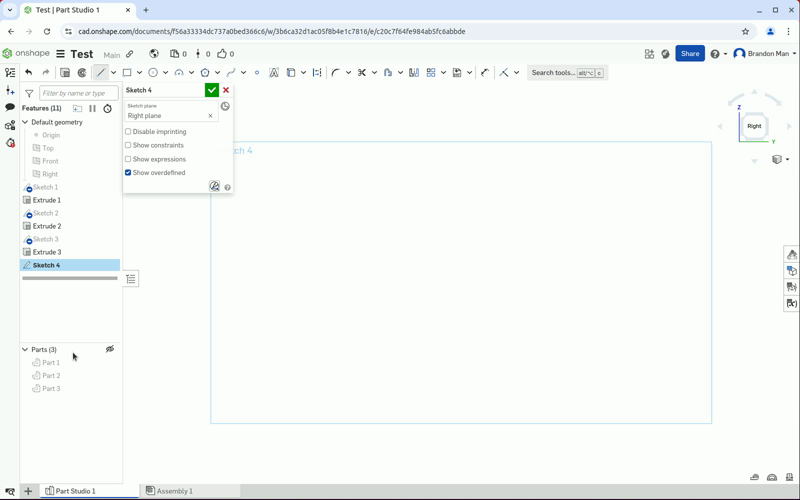
mouse_move(436, 238)
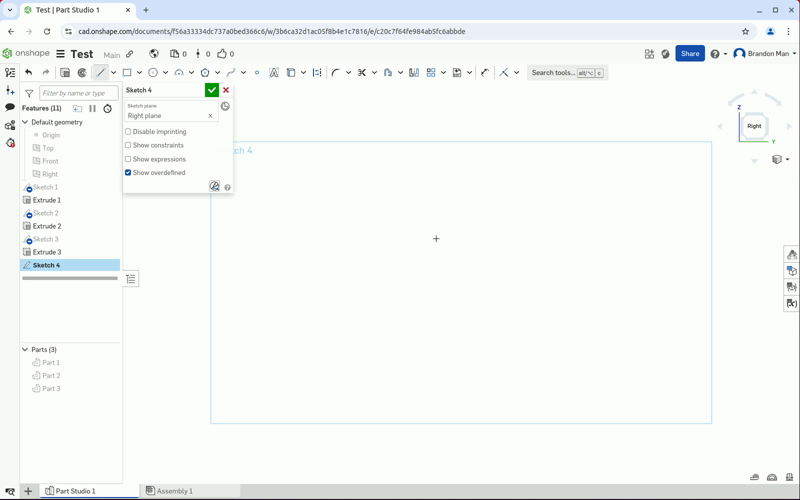
click(436, 238)
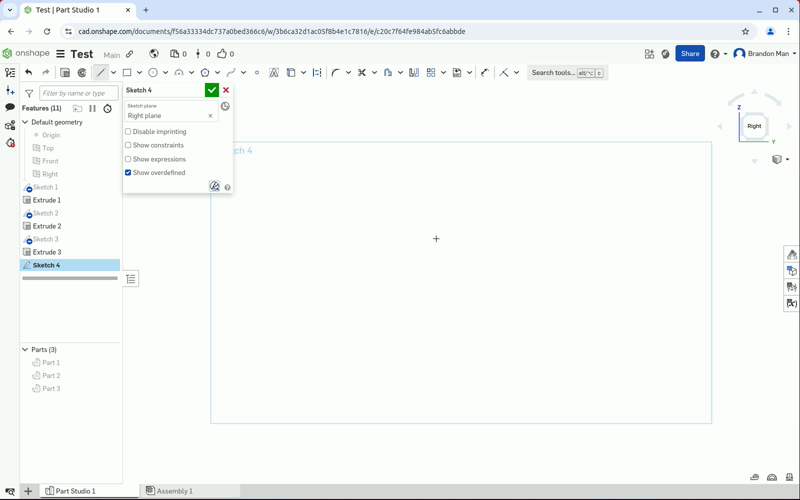
key_up(shift)
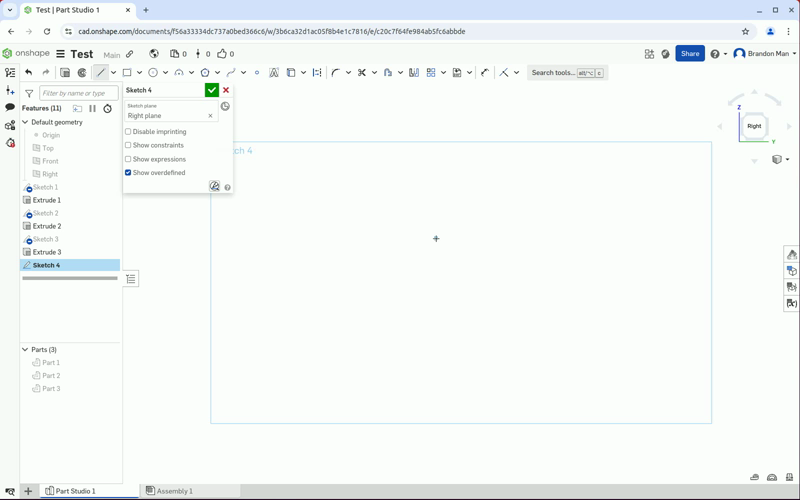
key_down(shift)
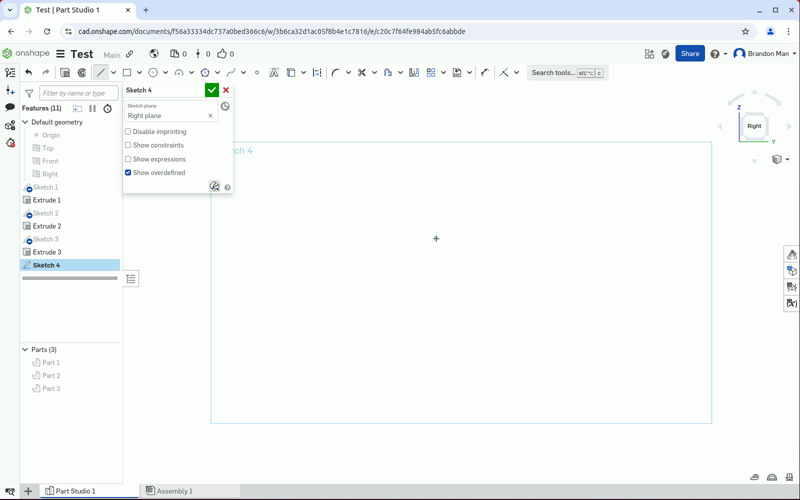
mouse_move(466, 238)
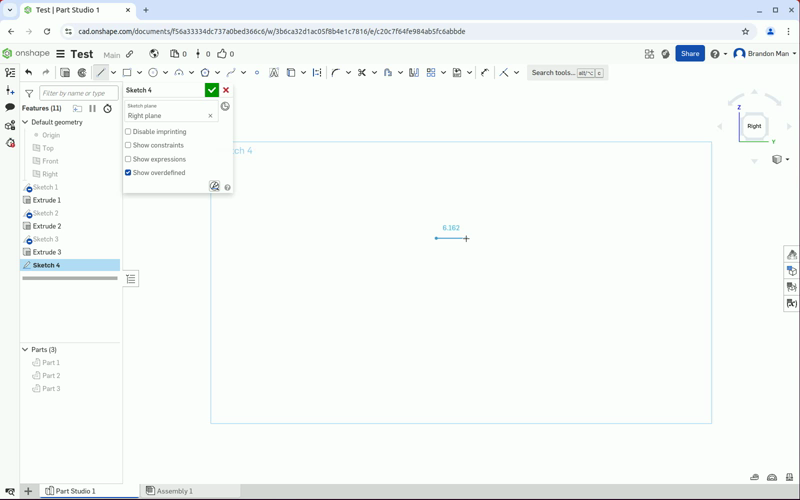
mouse_move(486, 238)
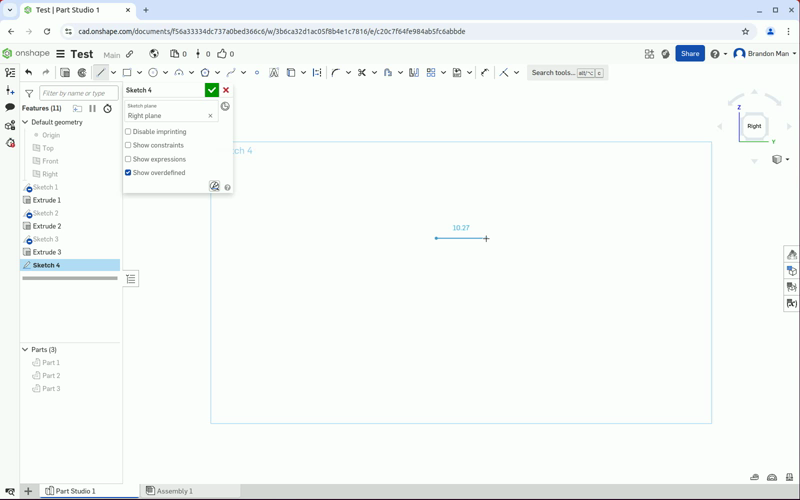
click(486, 238)
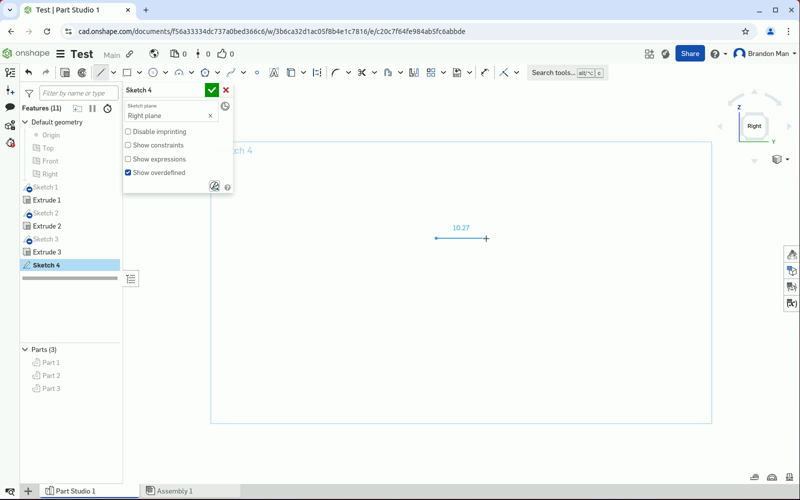
key_up(shift)
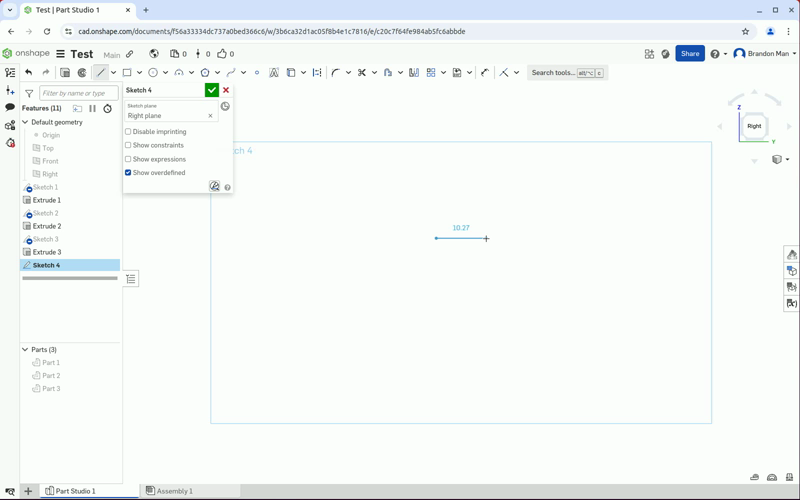
key_down(shift)
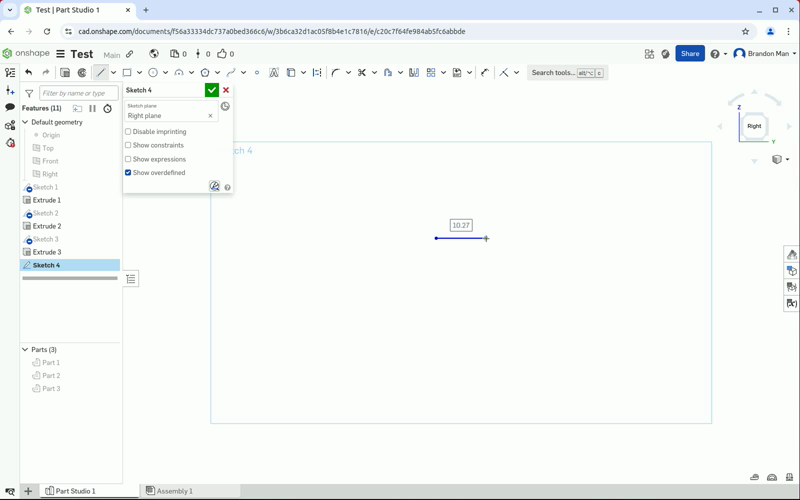
mouse_move(516, 238)
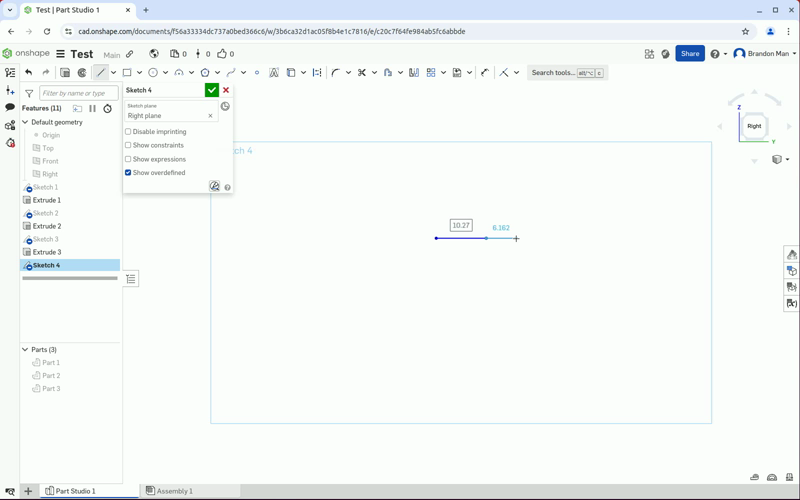
mouse_move(486, 199)
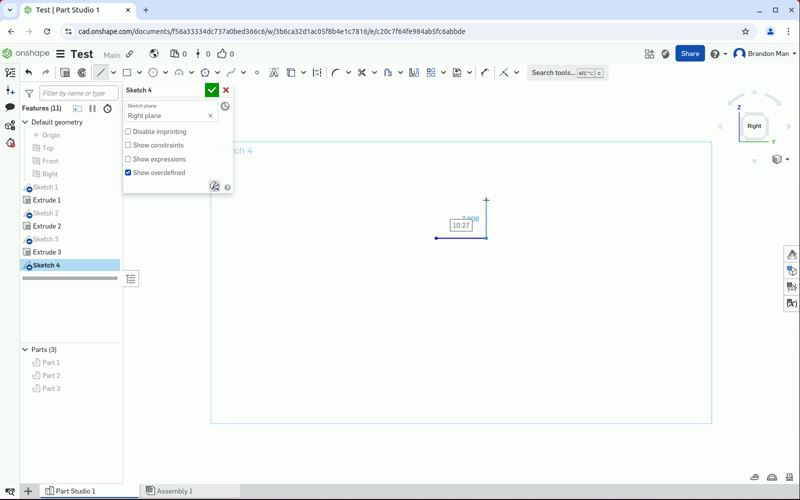
click(486, 199)
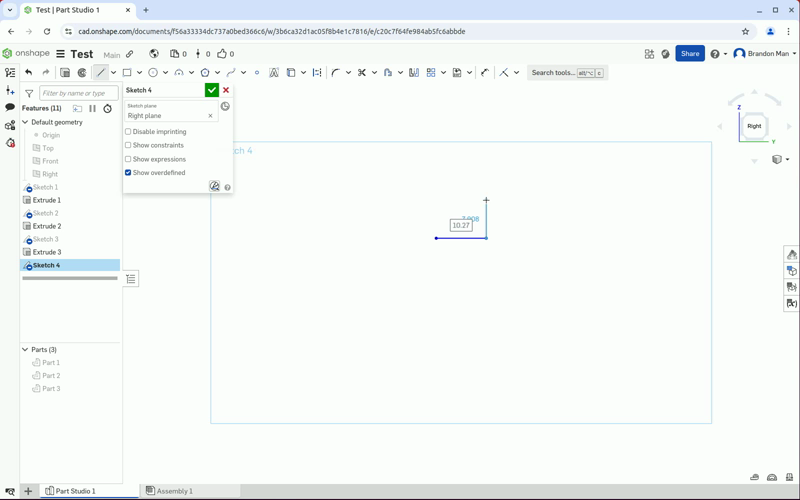
key_up(shift)
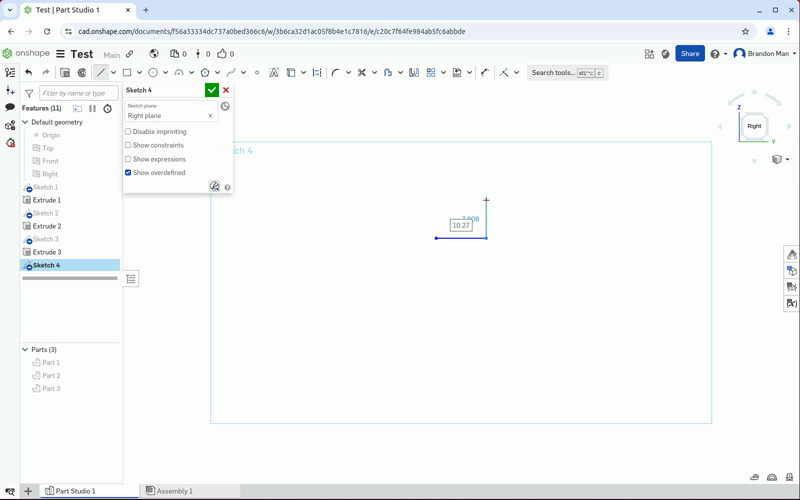
key_down(shift)
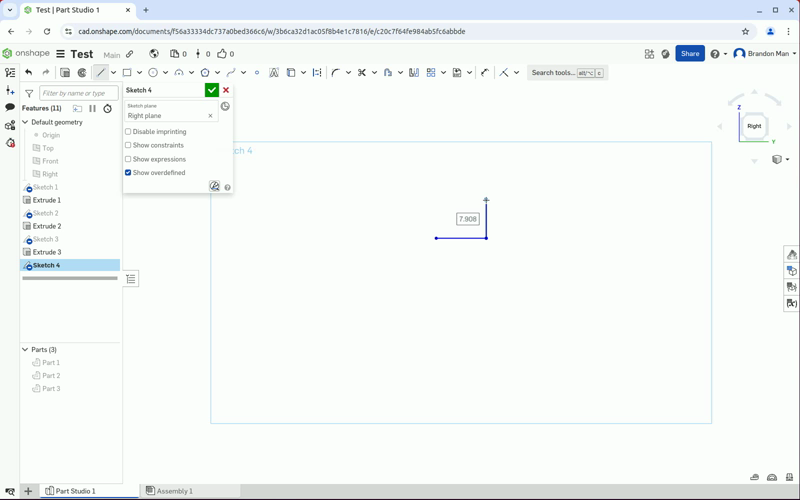
mouse_move(516, 199)
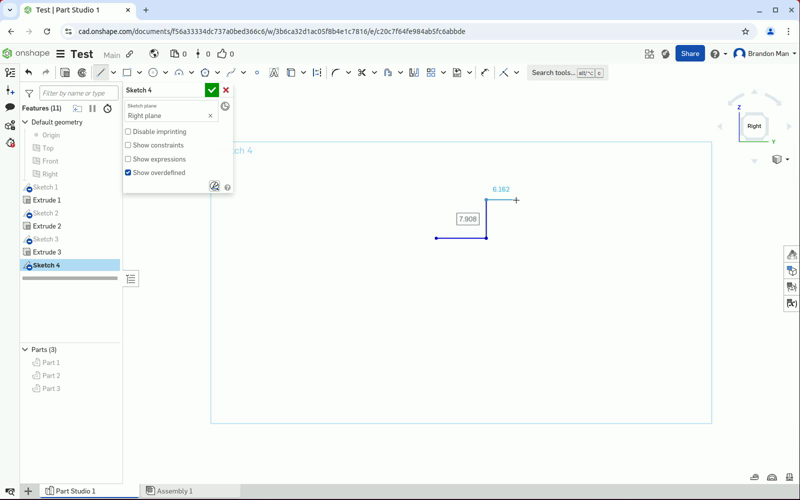
mouse_move(461, 199)
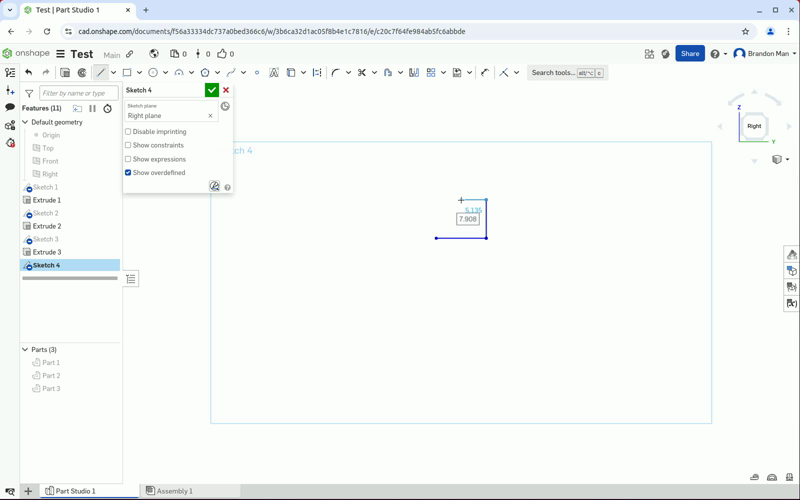
click(461, 199)
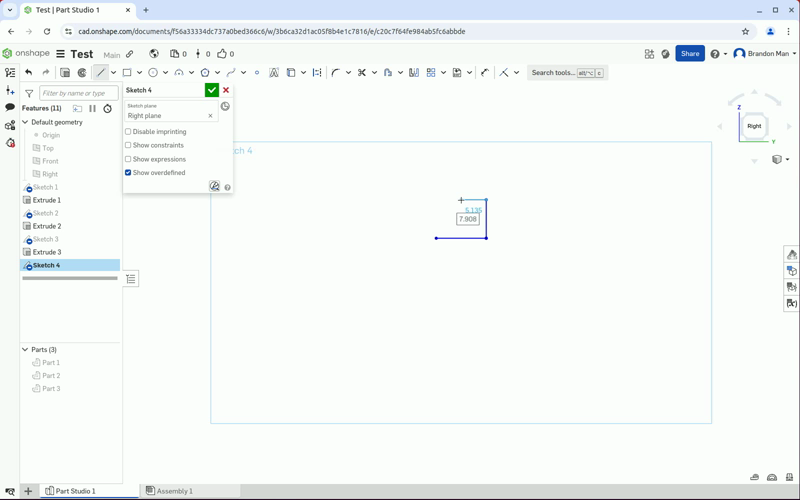
key_up(shift)
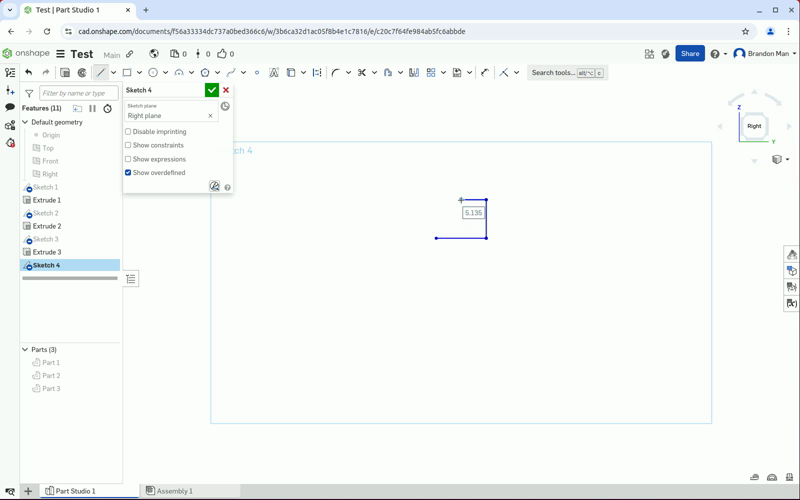
key_down(shift)
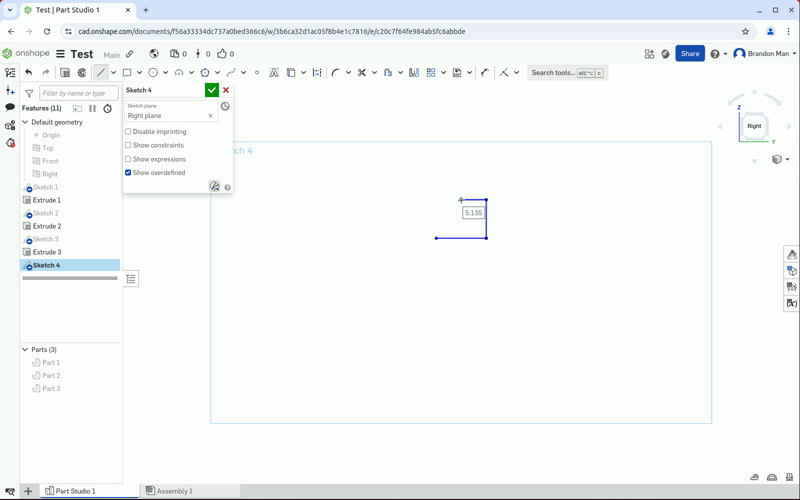
mouse_move(491, 199)
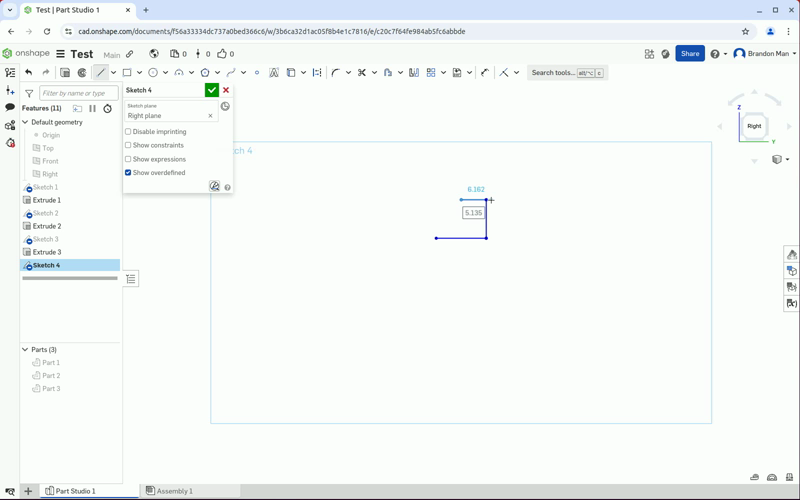
mouse_move(436, 199)
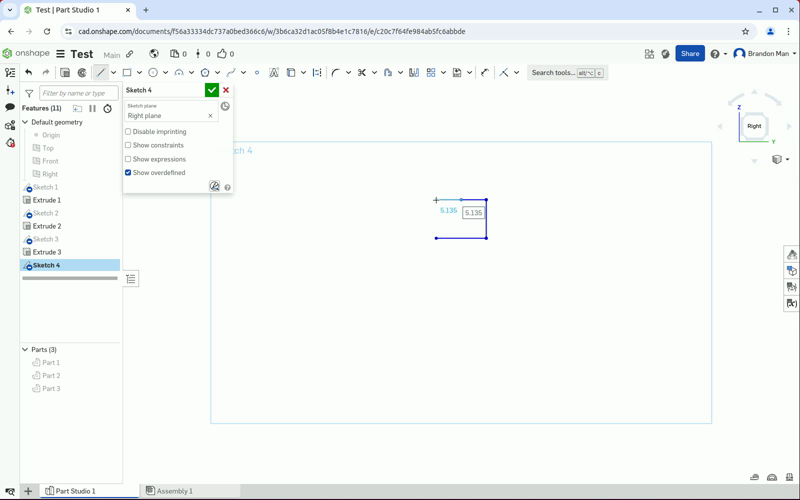
click(436, 199)
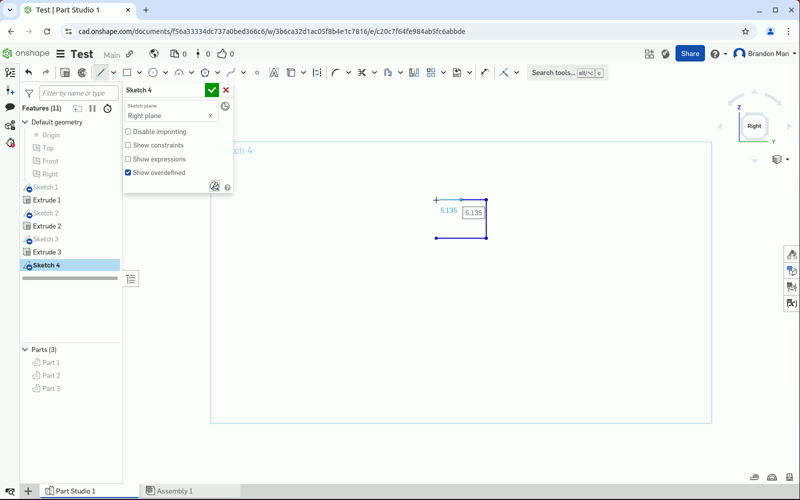
key_up(shift)
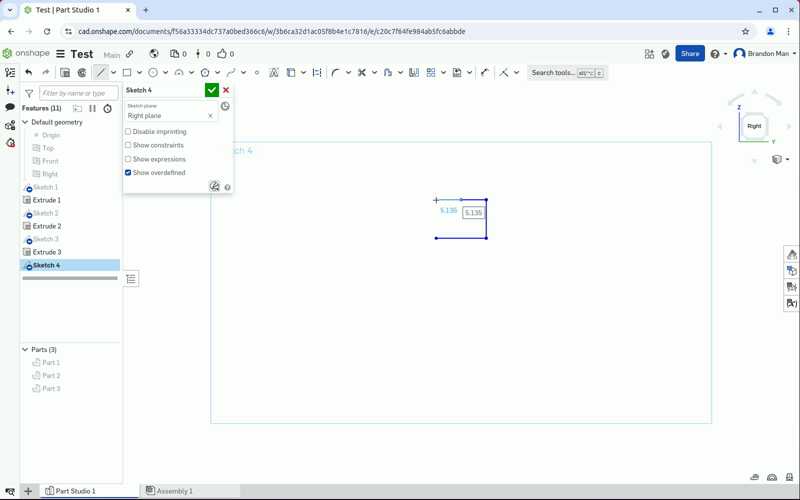
mouse_move(466, 199)
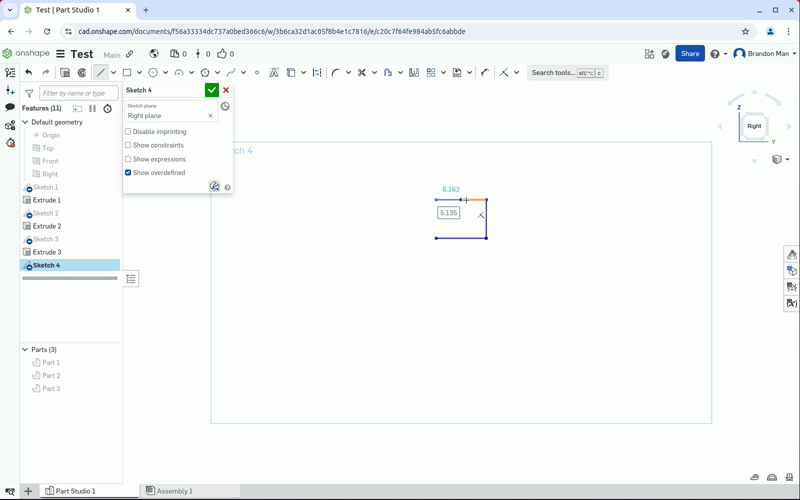
key_down(shift)
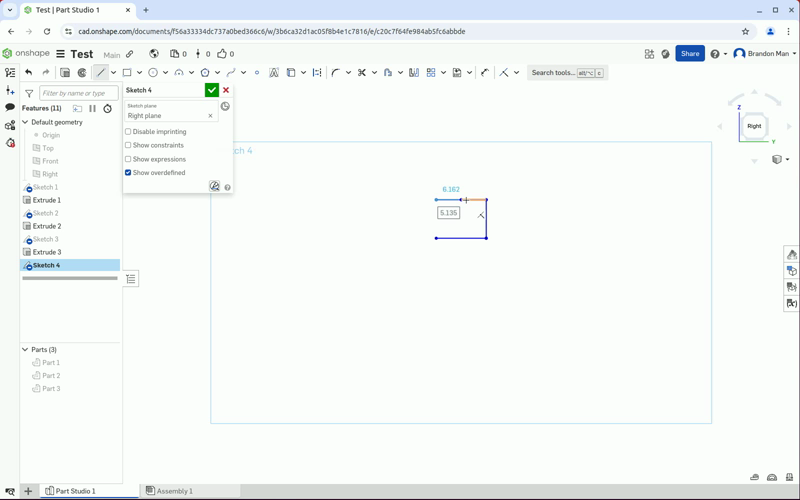
mouse_move(436, 238)
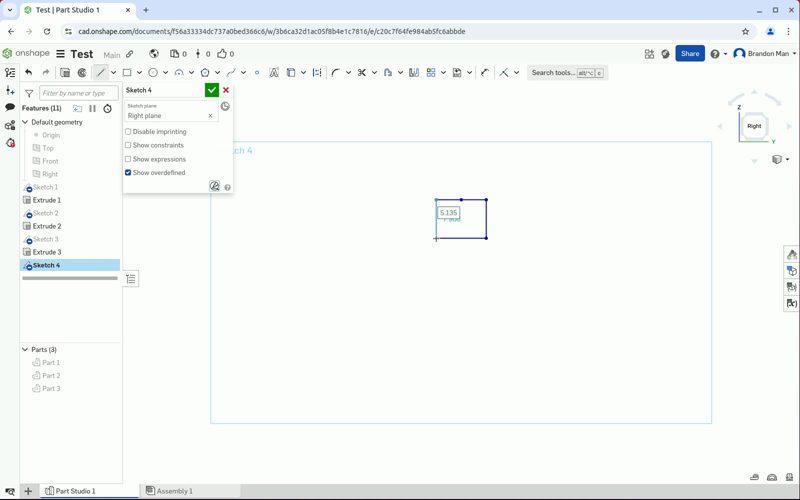
key_up(shift)
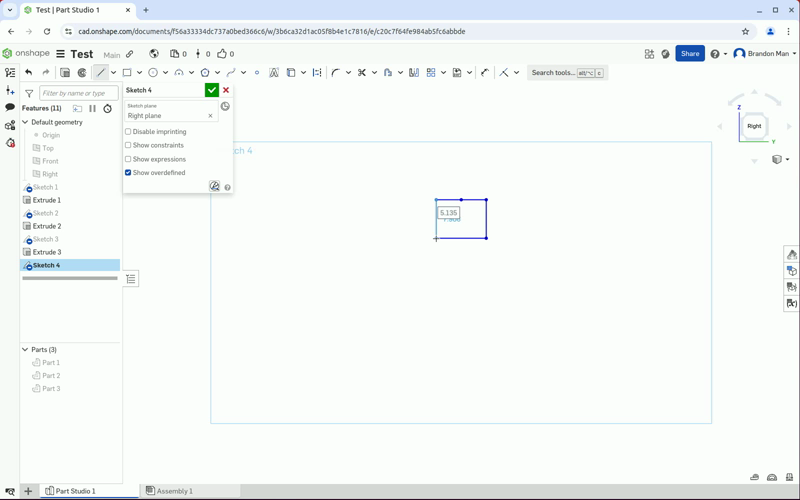
click(436, 238)
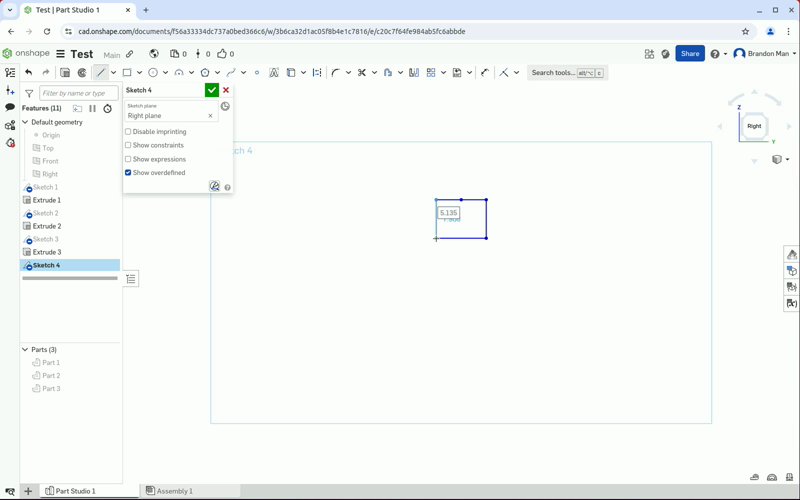
key(esc)
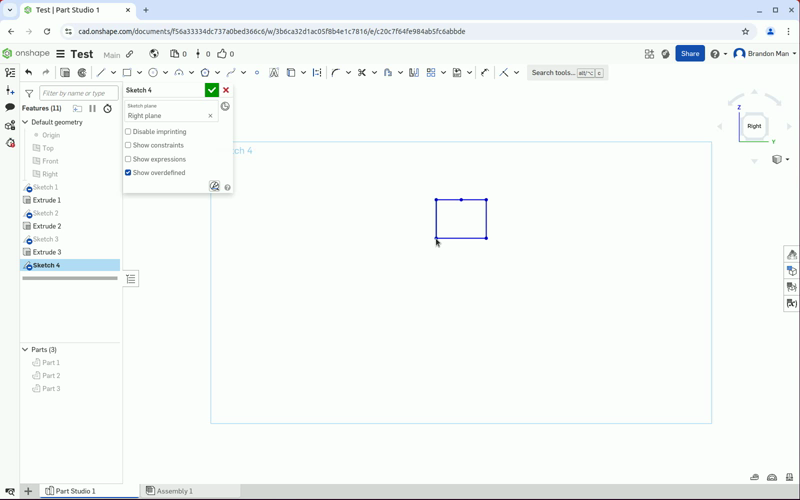
mouse_move(477, 227)
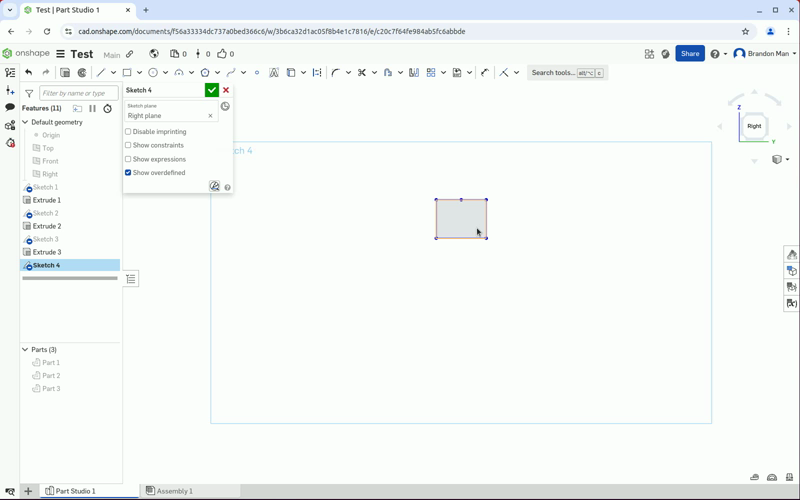
click(477, 227)
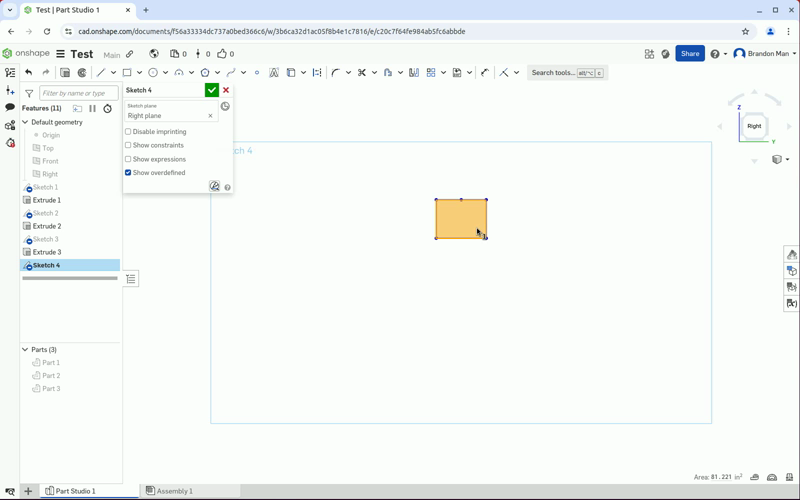
mouse_move(73, 352)
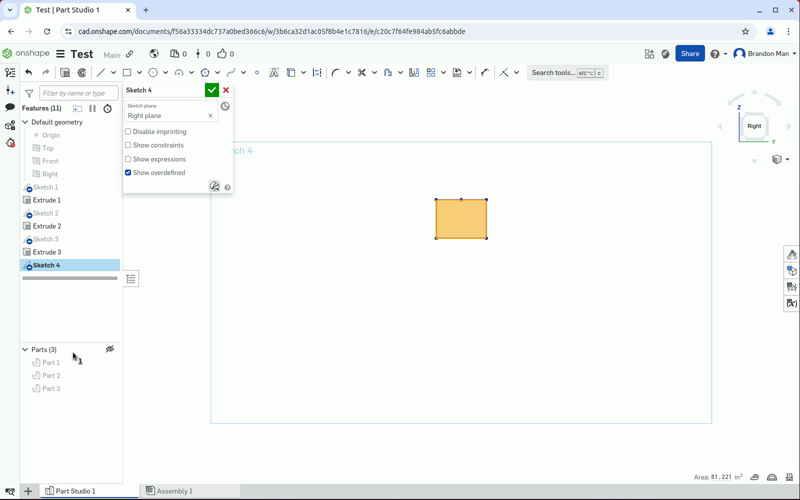
key(shift+y)
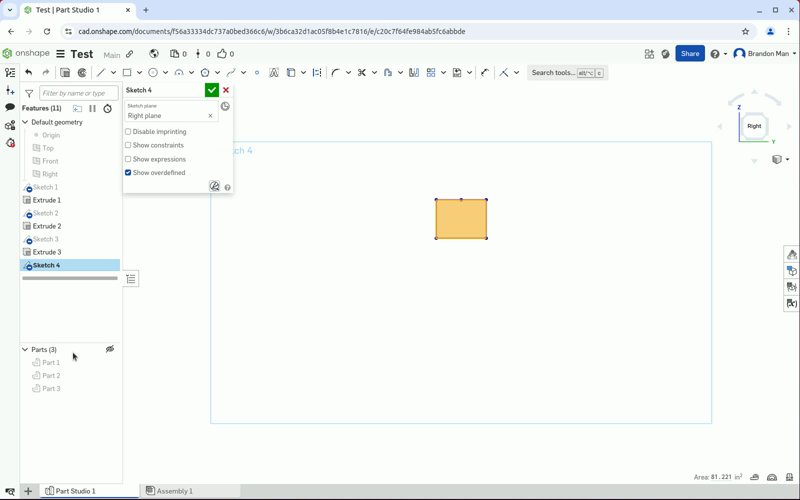
key(shift+e)
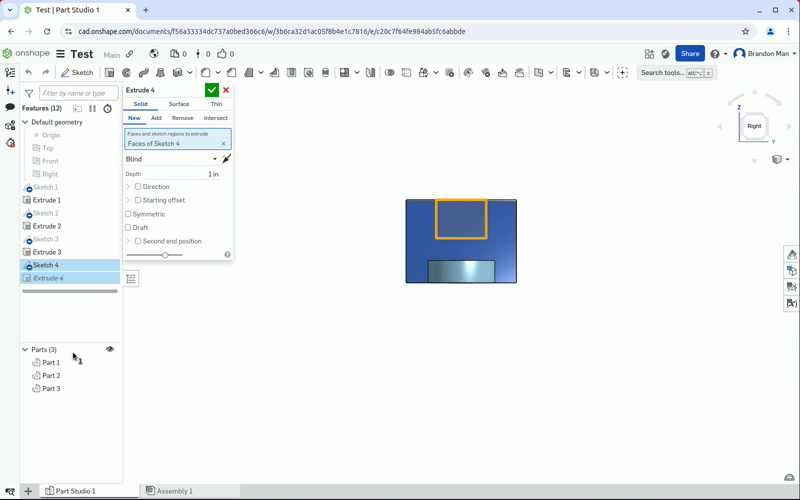
mouse_move(143, 106)
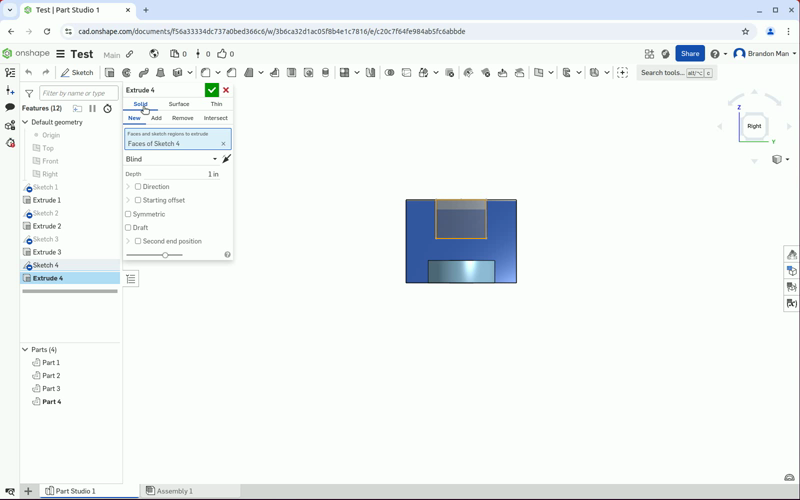
click(143, 106)
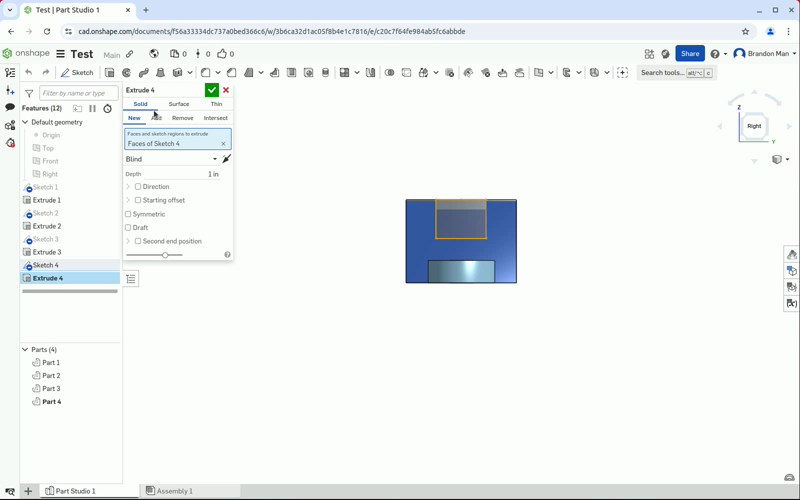
mouse_move(186, 120)
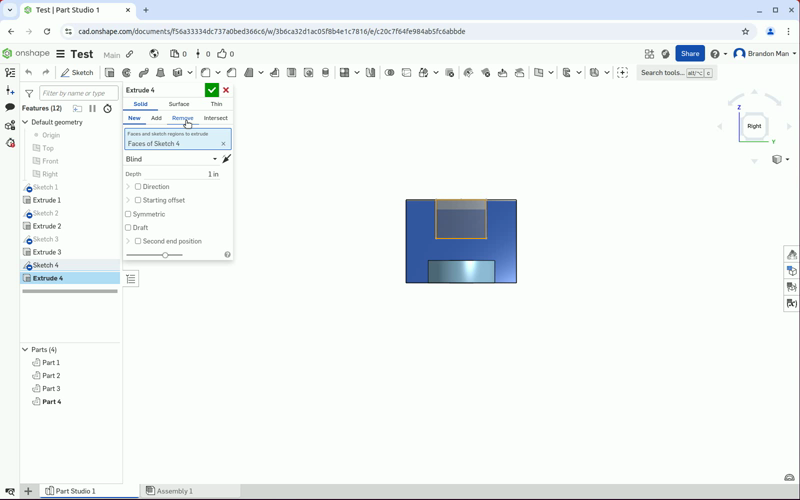
click(186, 120)
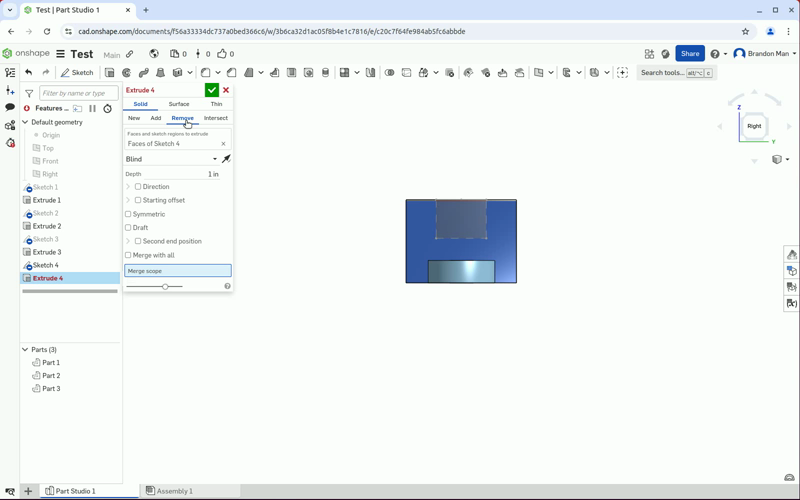
key(tab, 4)
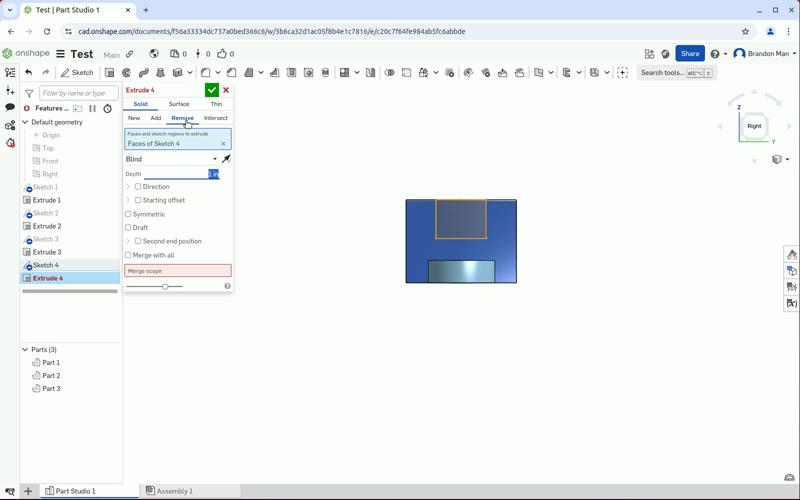
text(18.294)
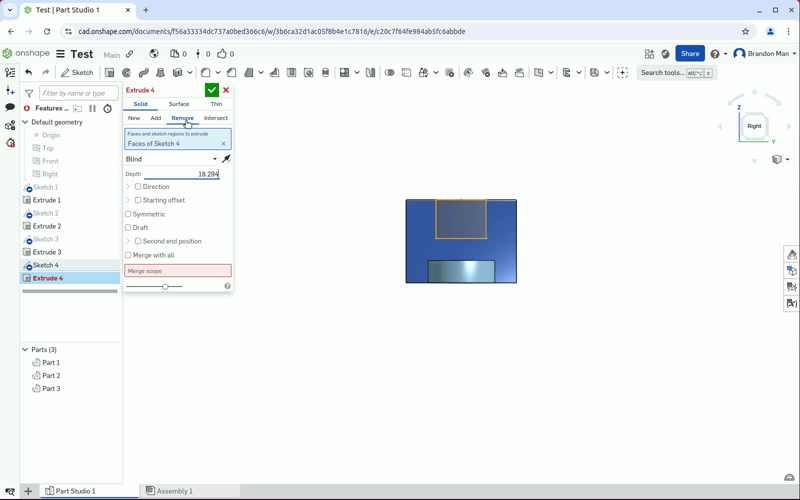
key(tab, 3)
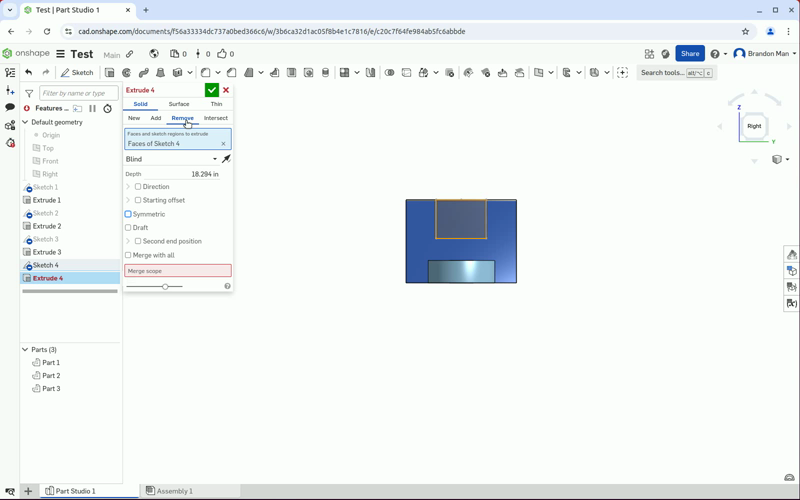
key(space)
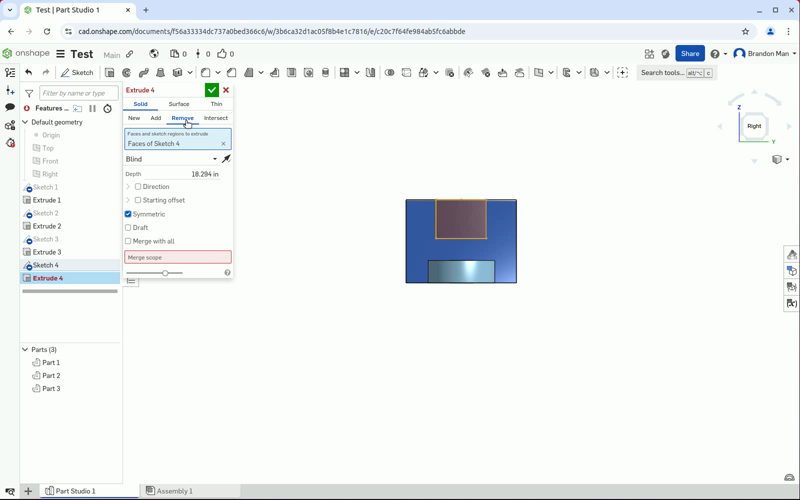
key(tab, 2)
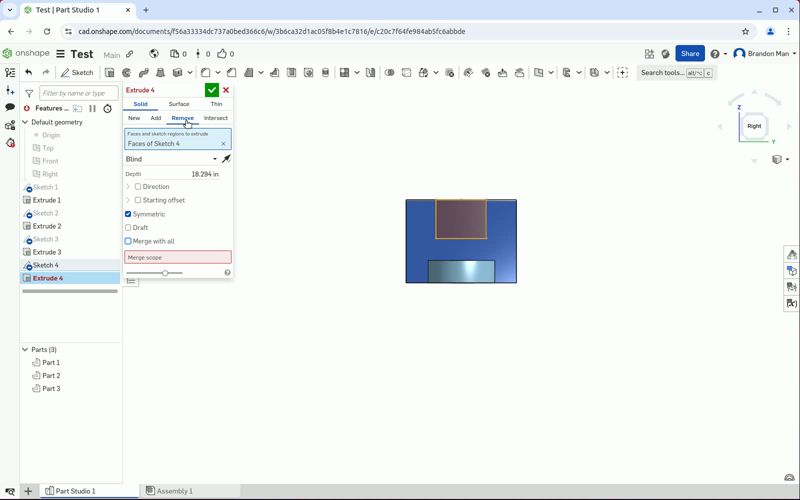
key(space)
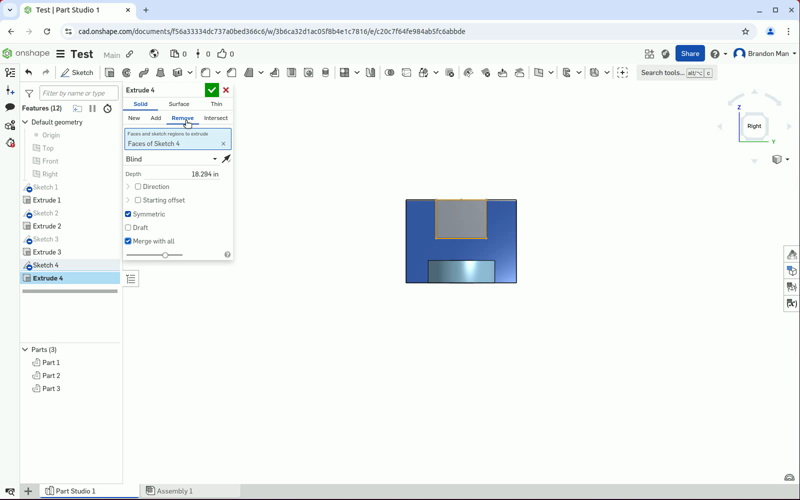
key(enter)
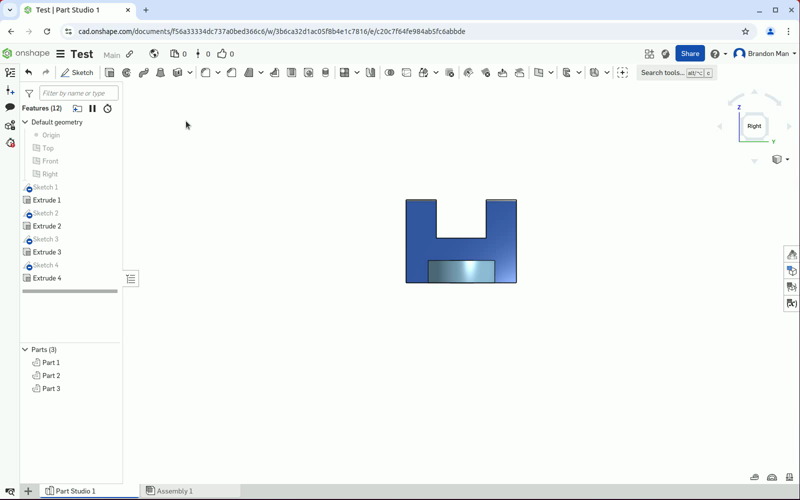
key(shift+h)
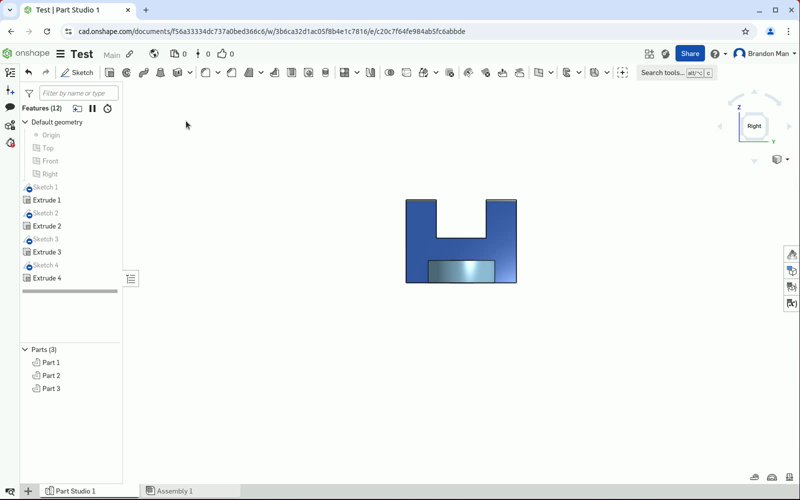
key(shift+h)
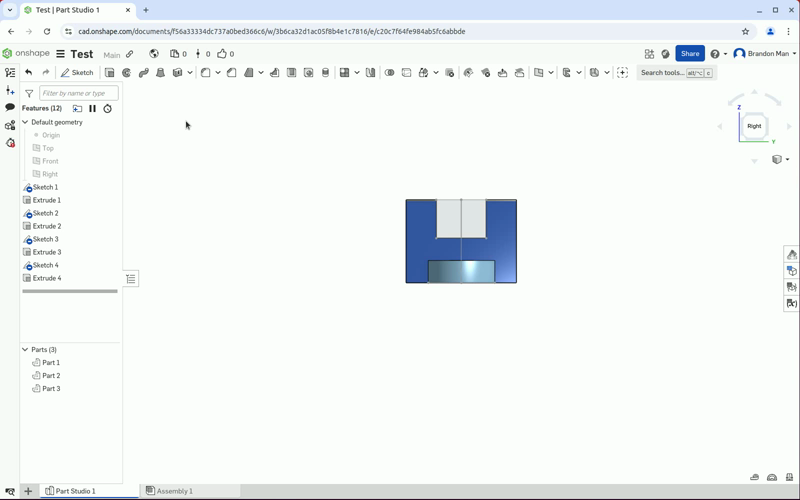
key(shift+7)
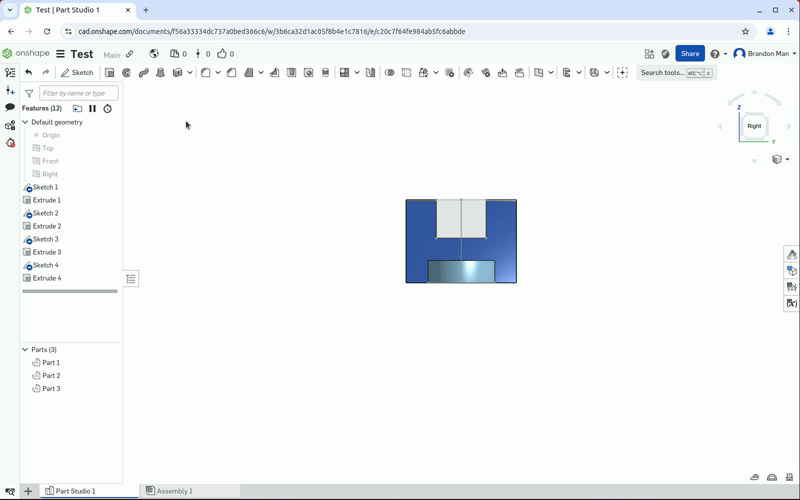
key(right, 2)
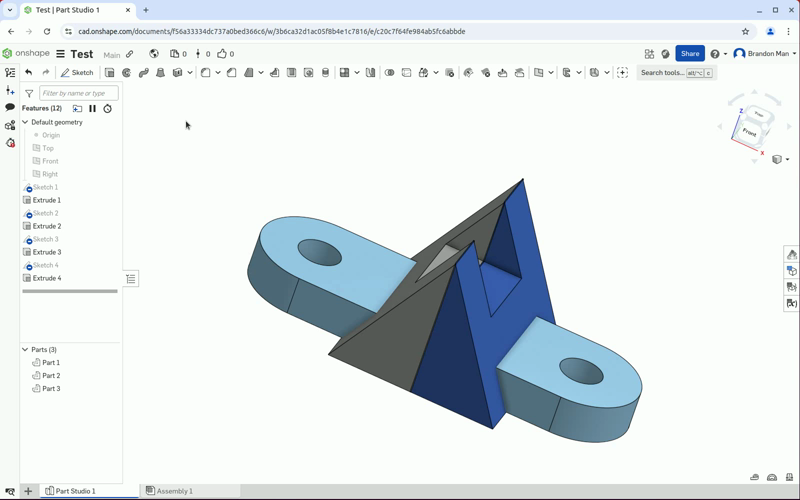
key(down, 2)
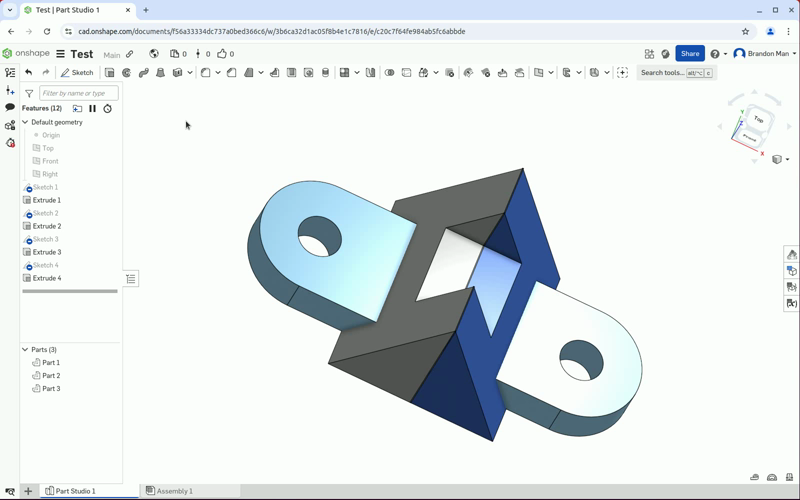
key(up, 2)
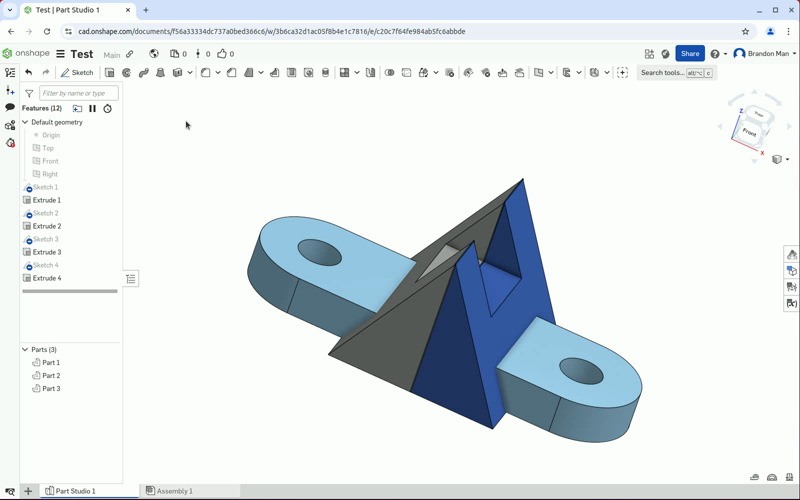
key(left, 2)
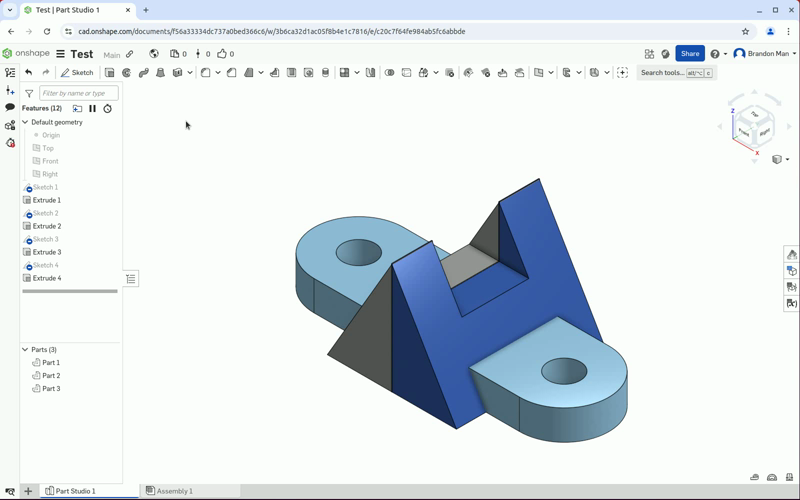
mouse_move(73, 189)
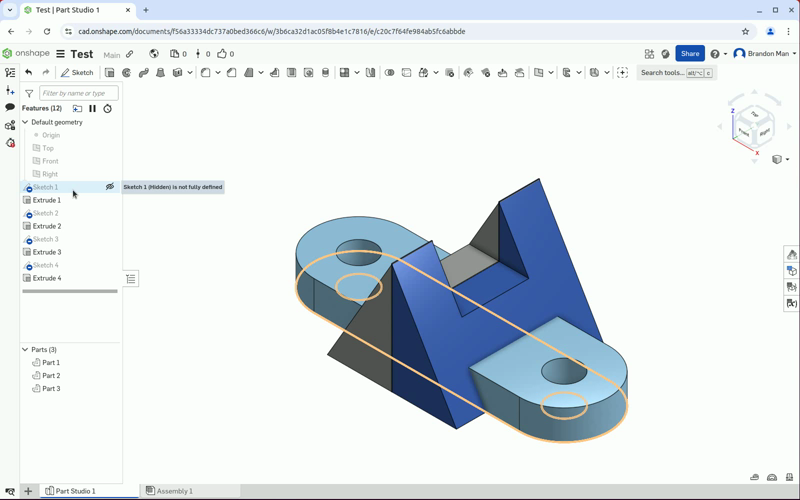
click(73, 189)